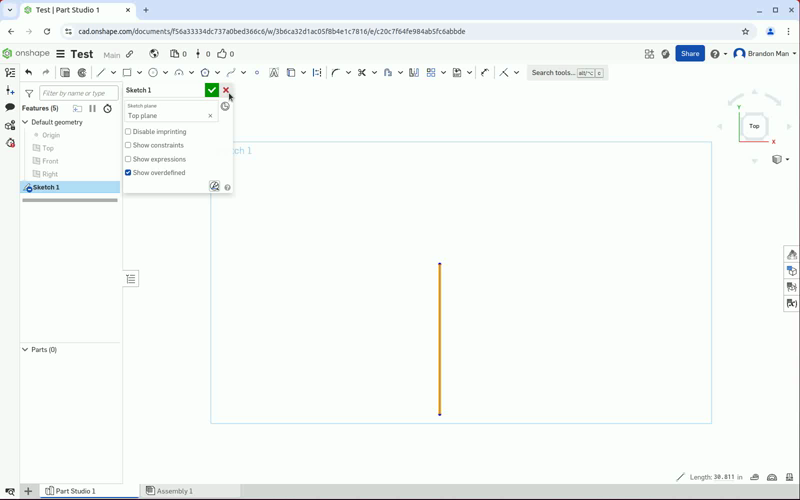
key(shift+h)
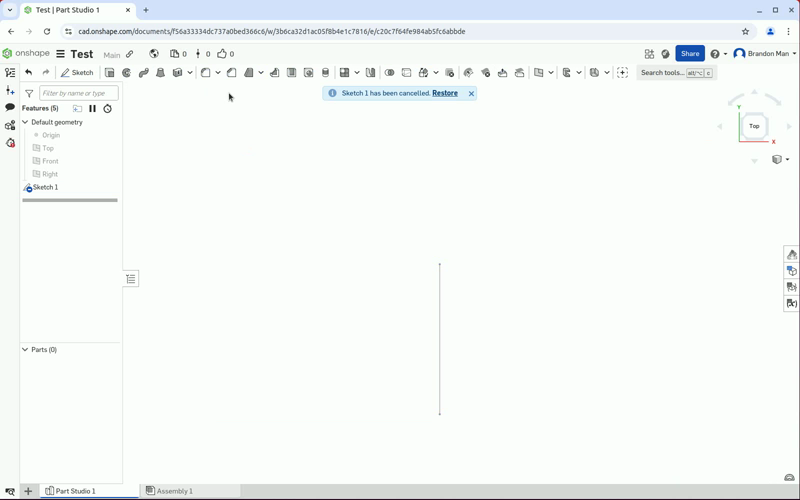
key(shift+s)
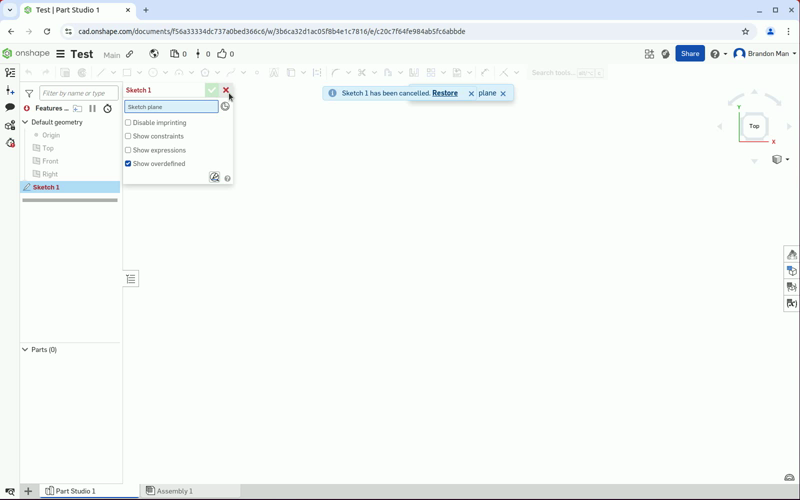
mouse_move(73, 150)
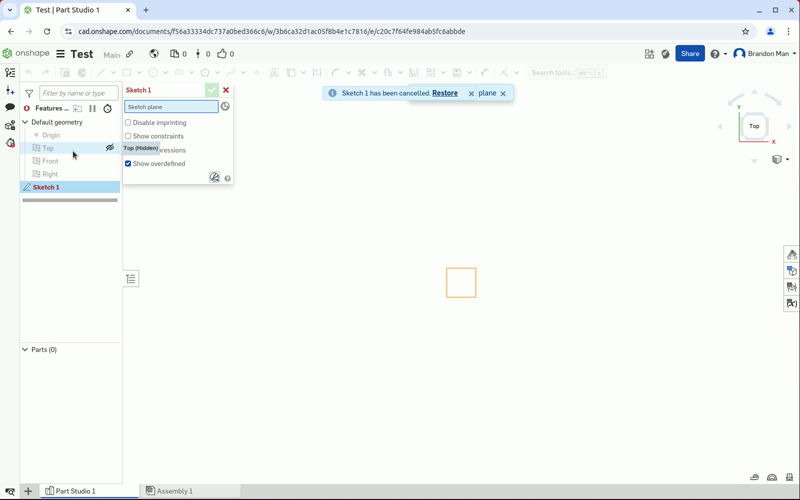
click(73, 150)
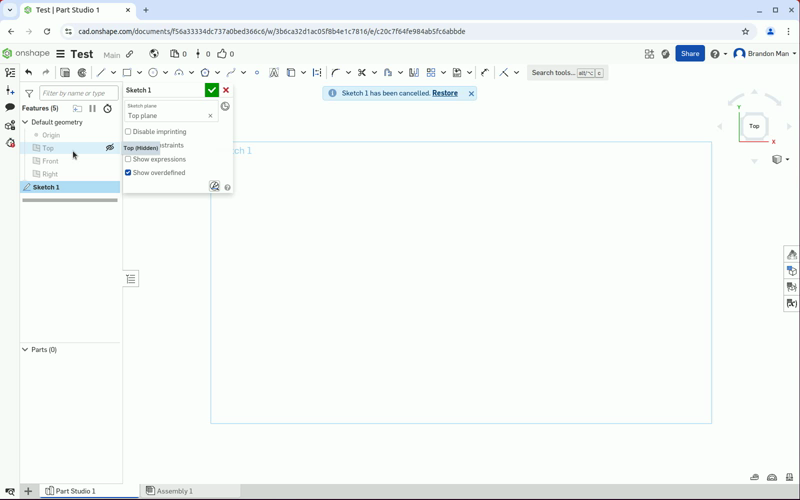
mouse_move(73, 352)
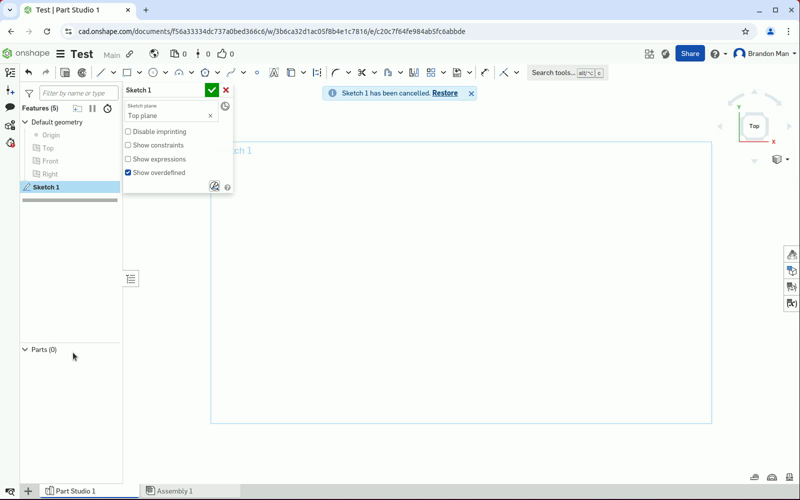
key(y)
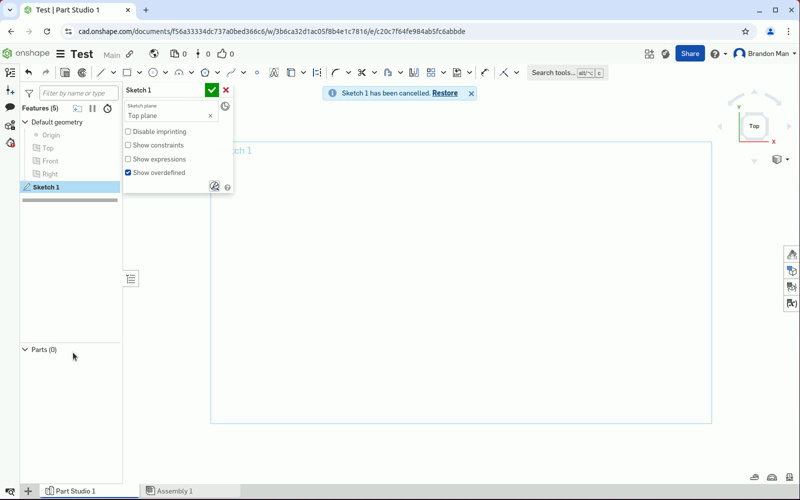
key(a)
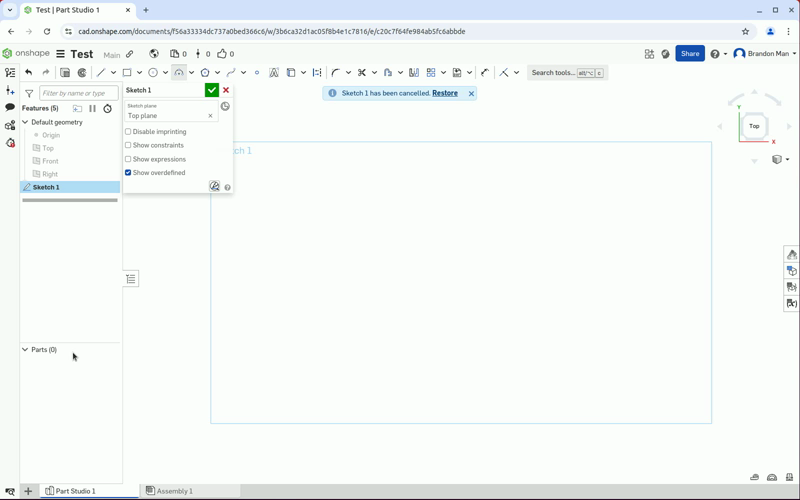
key_down(shift)
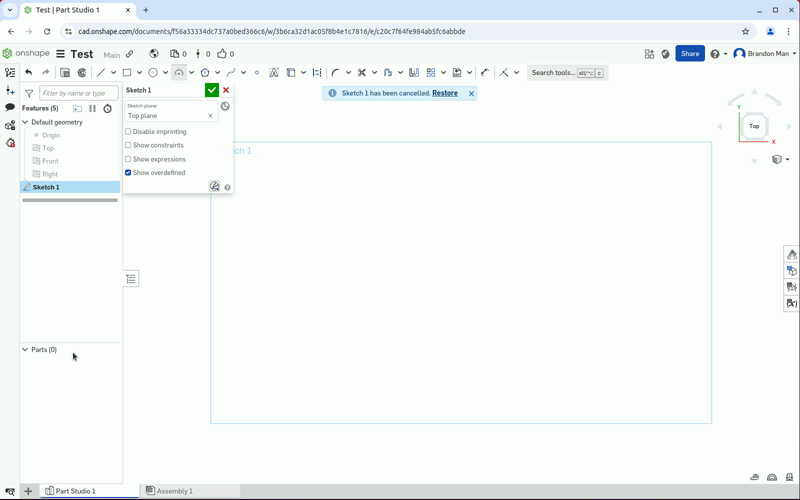
mouse_move(348, 286)
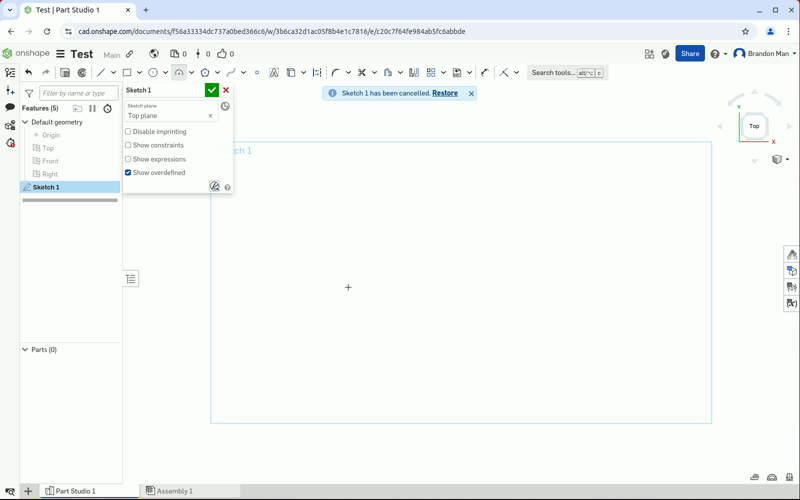
click(348, 286)
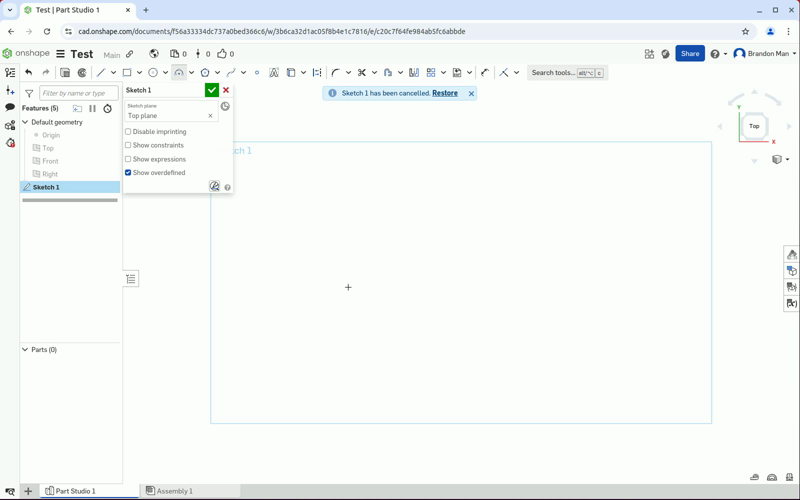
key_up(shift)
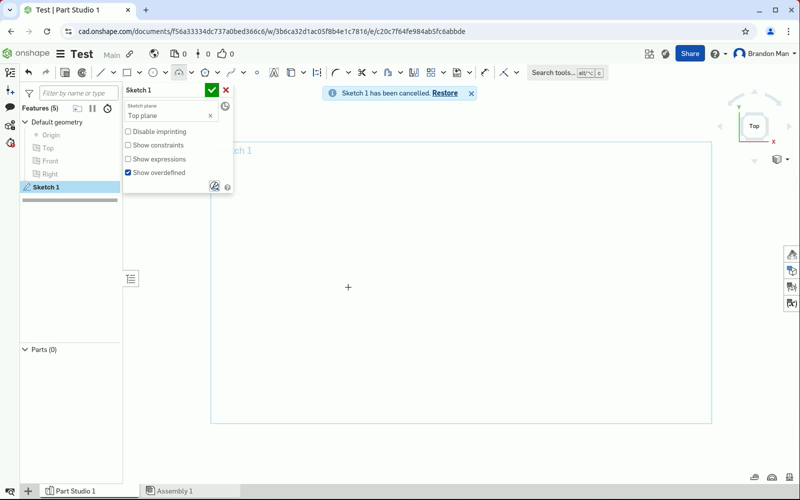
key_down(shift)
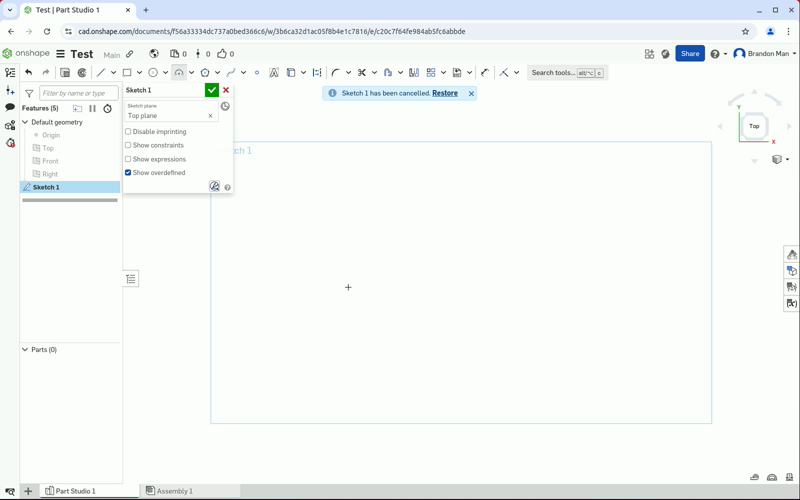
mouse_move(355, 295)
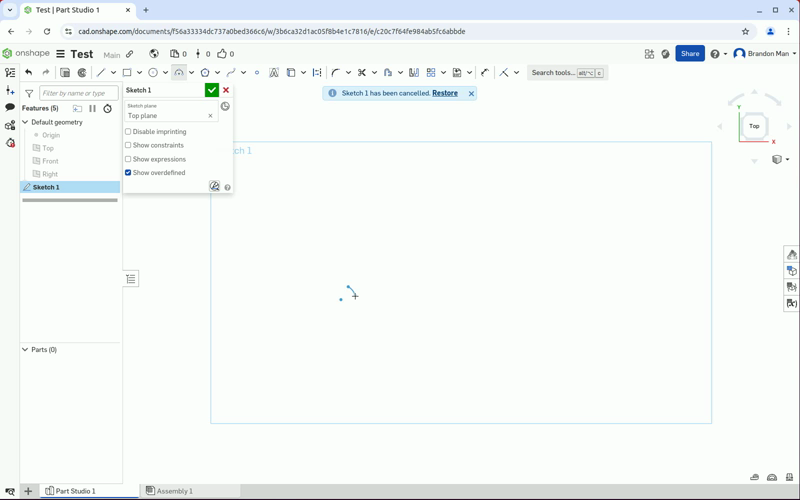
click(355, 295)
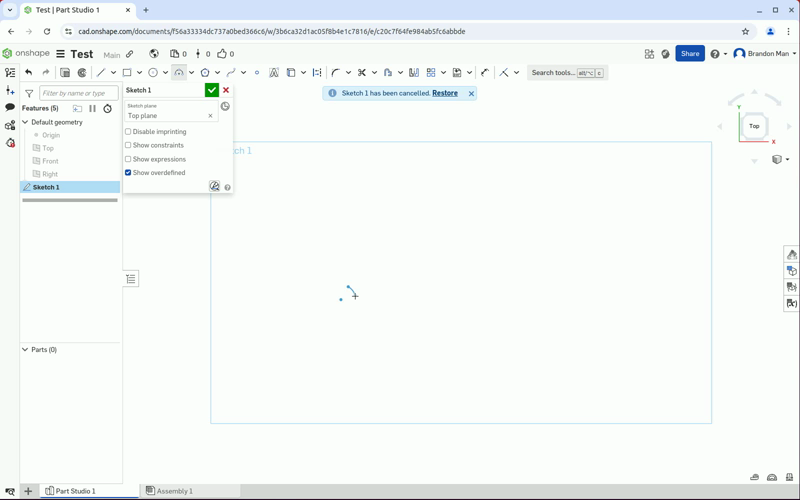
mouse_move(350, 292)
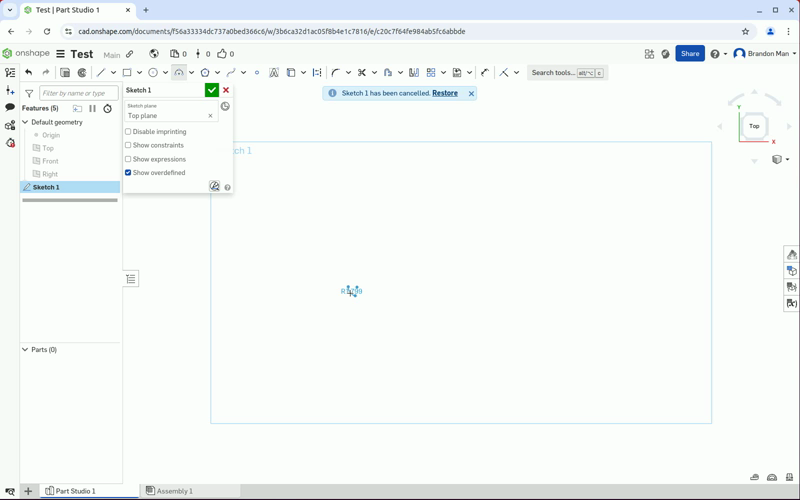
click(350, 292)
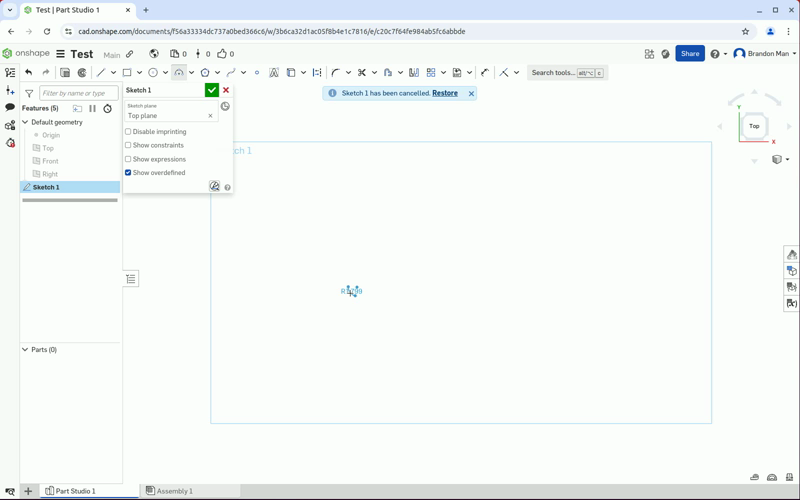
key_up(shift)
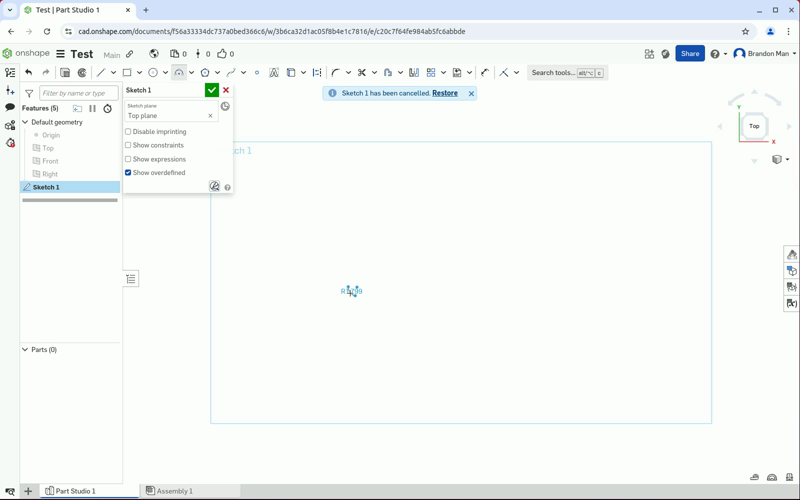
mouse_move(355, 295)
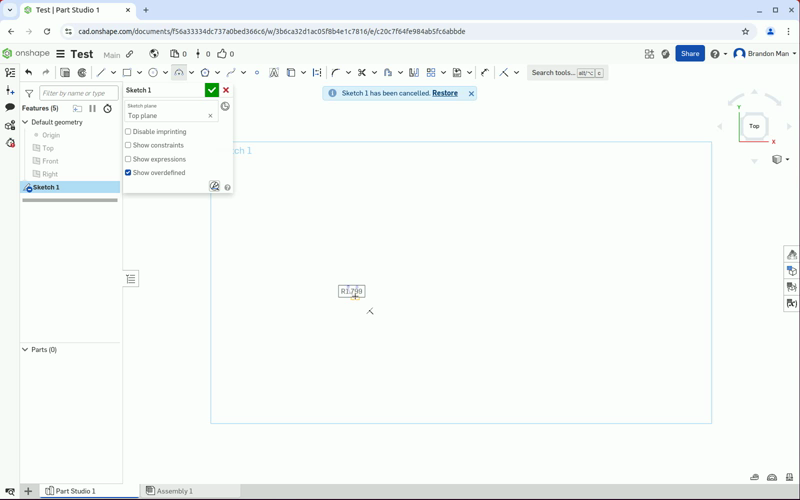
click(355, 295)
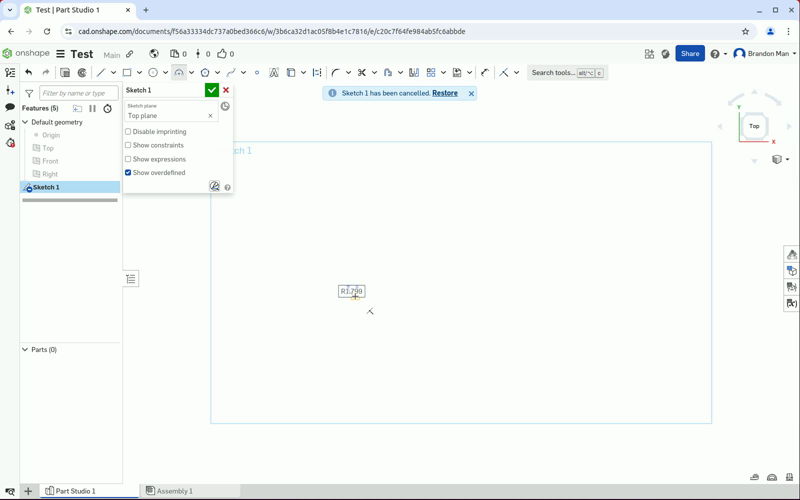
key_down(shift)
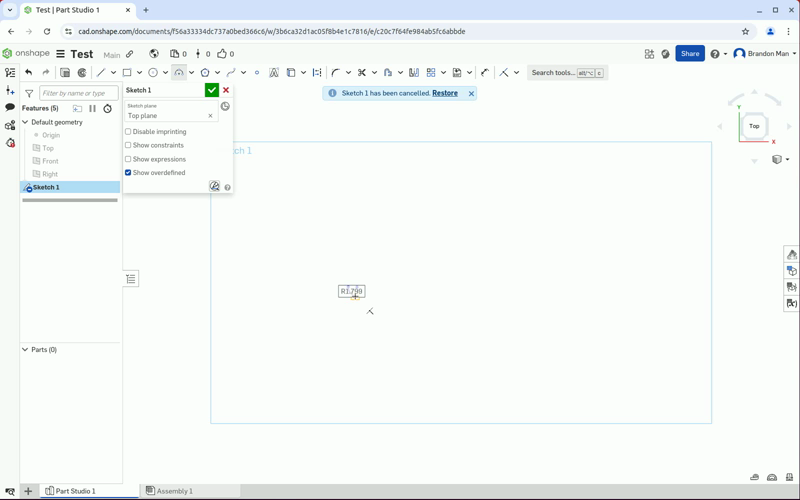
mouse_move(461, 317)
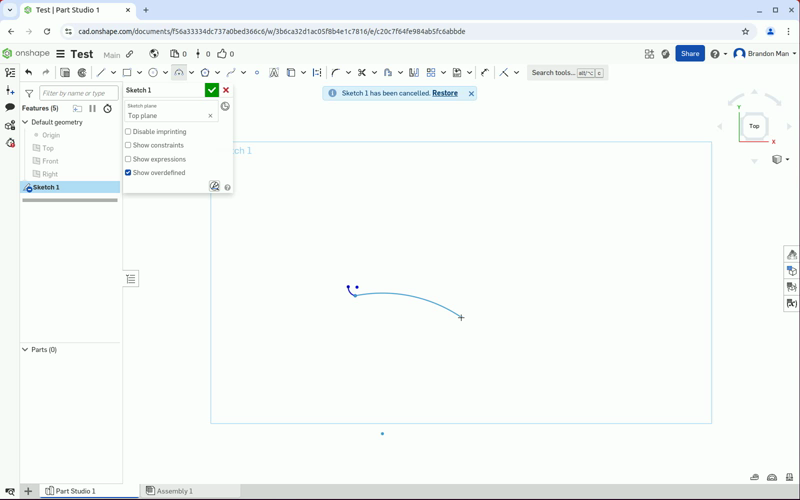
click(461, 317)
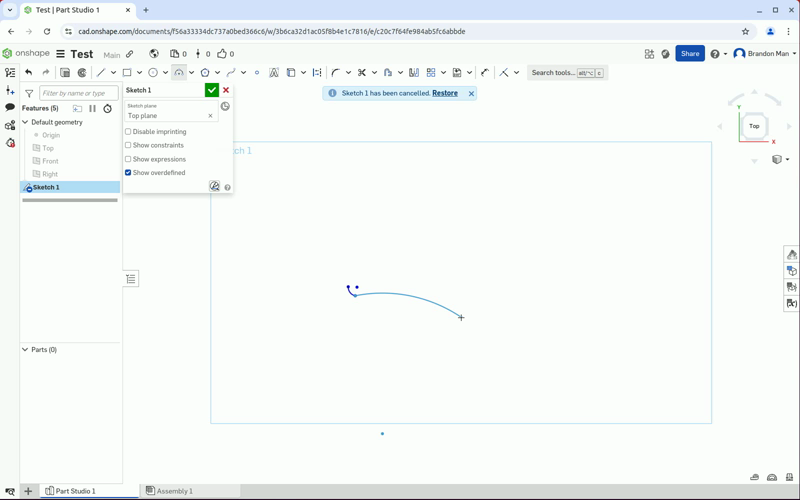
mouse_move(408, 303)
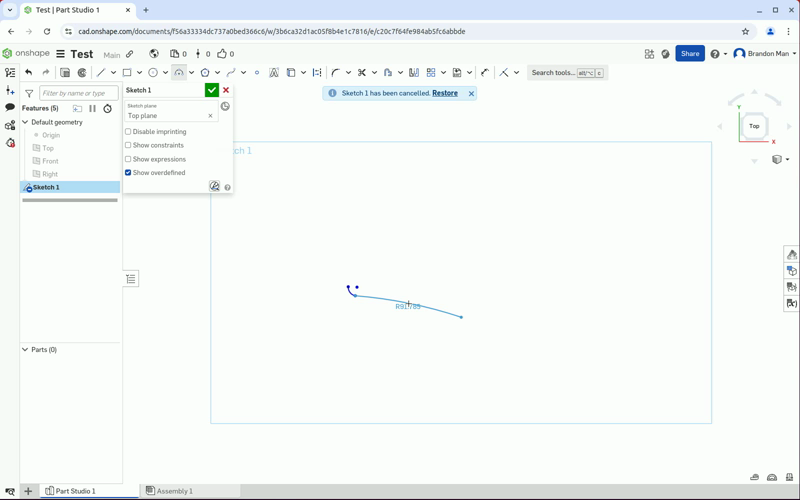
click(408, 303)
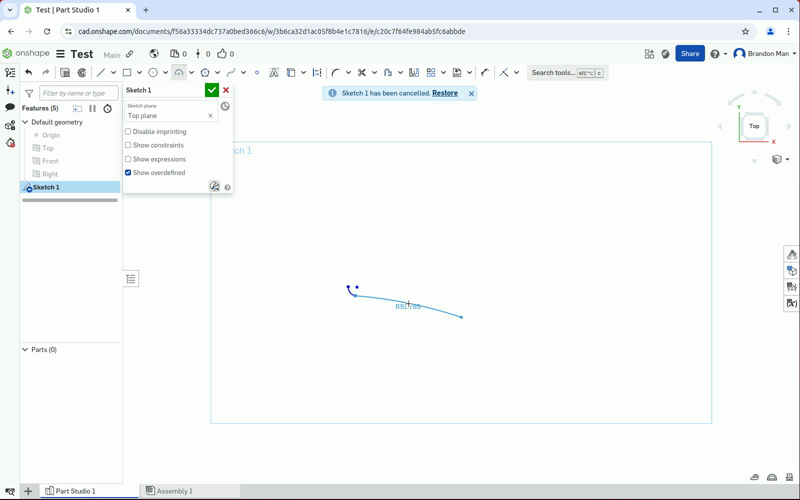
key_up(shift)
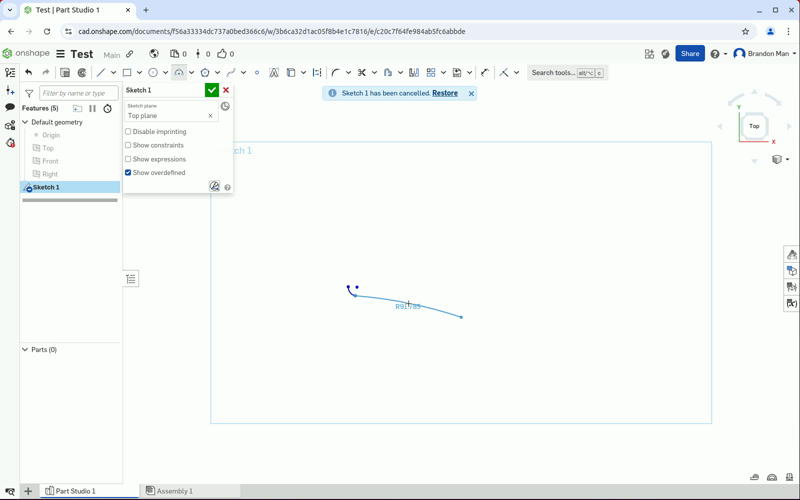
mouse_move(461, 317)
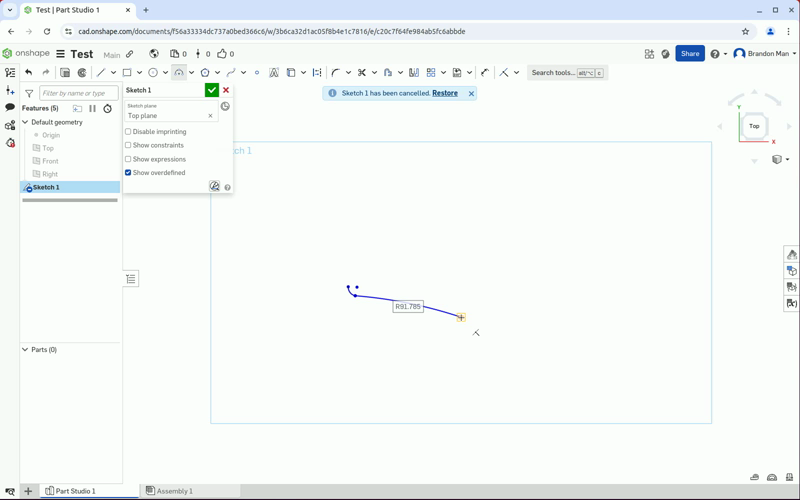
click(461, 317)
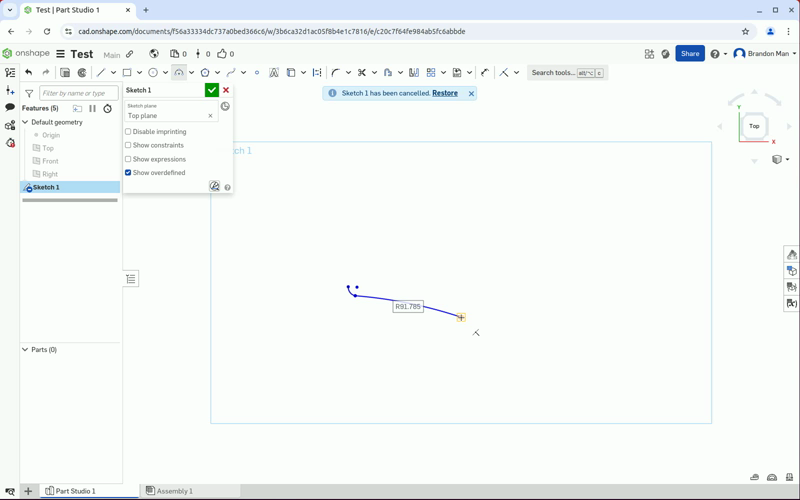
key_down(shift)
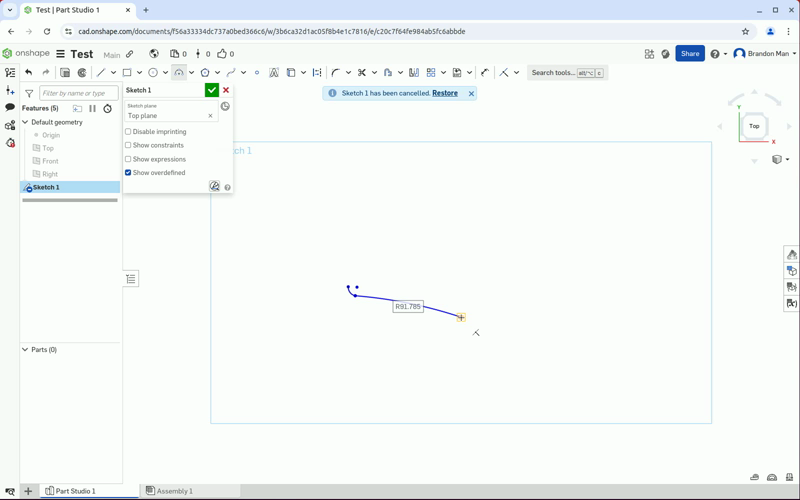
mouse_move(564, 295)
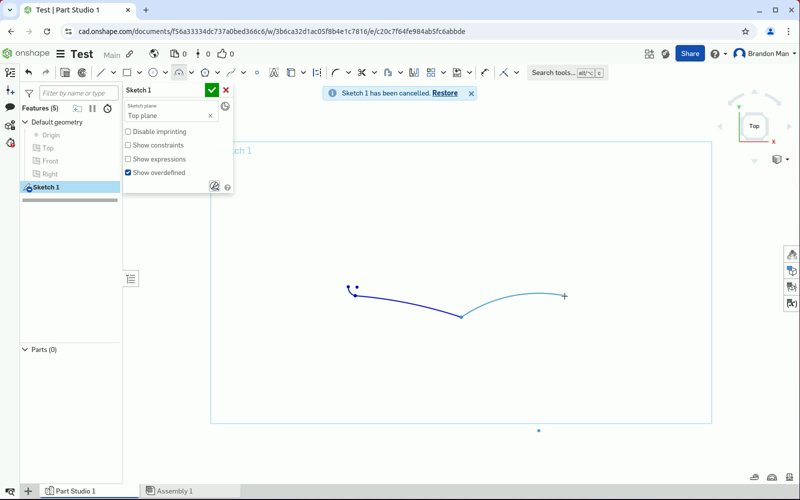
click(564, 295)
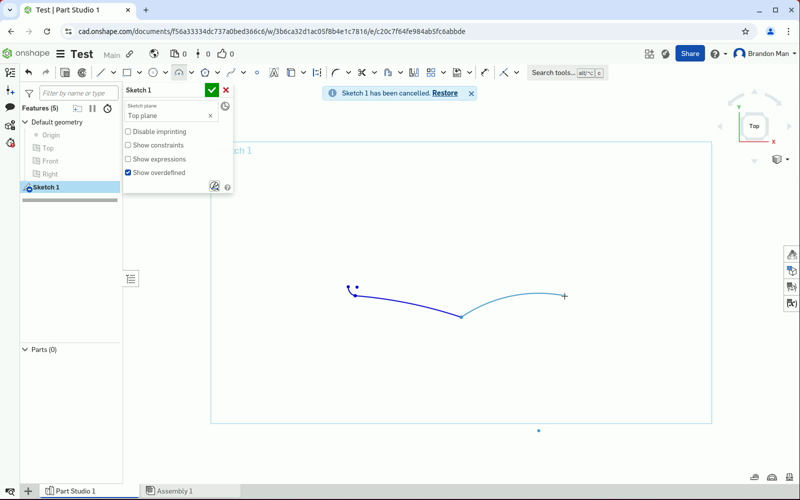
mouse_move(512, 303)
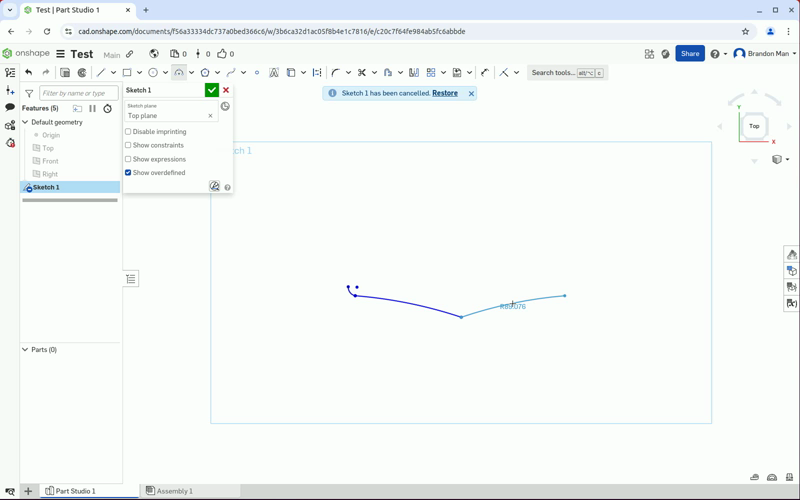
click(512, 303)
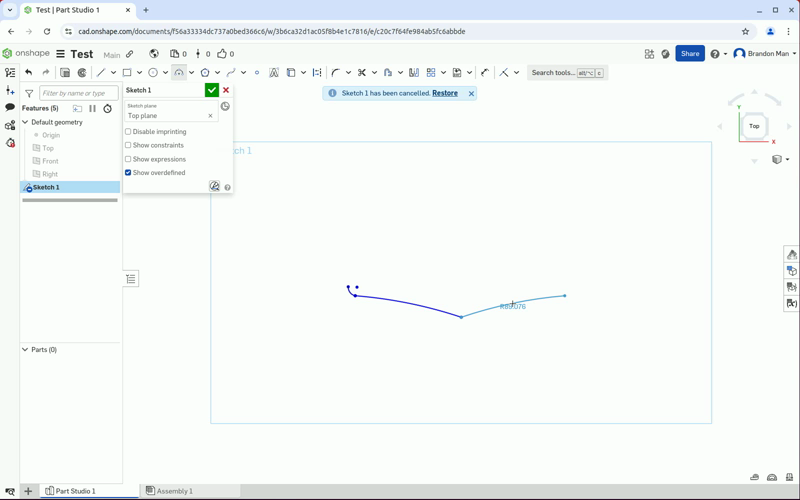
key_up(shift)
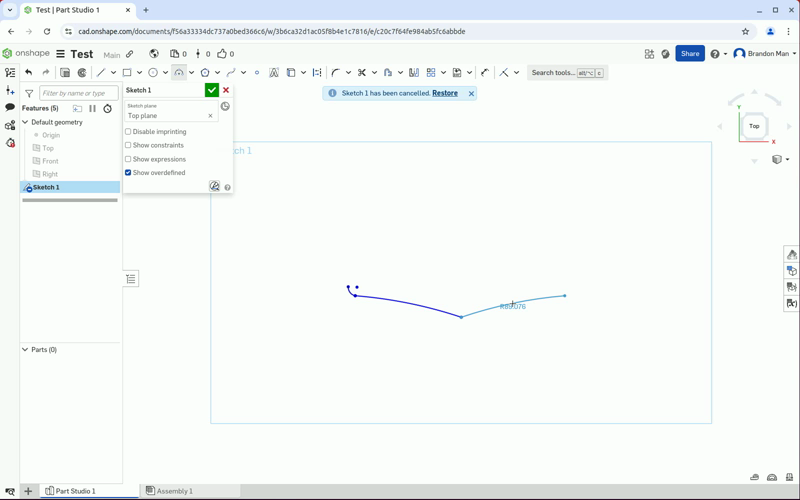
mouse_move(564, 295)
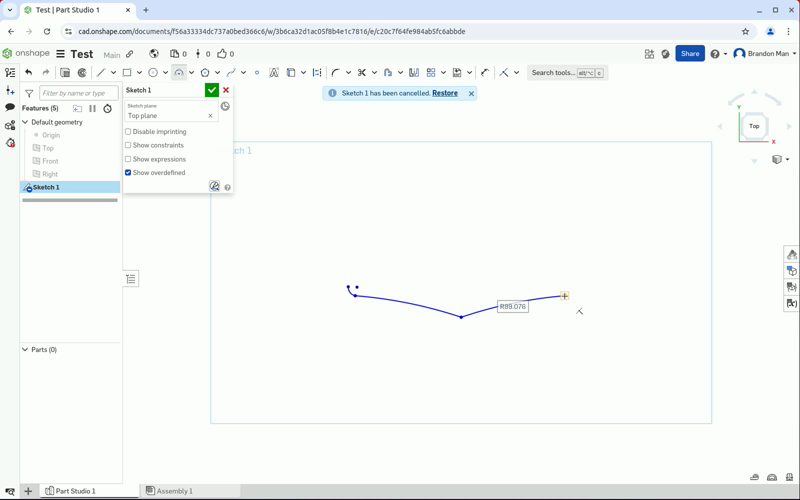
click(564, 295)
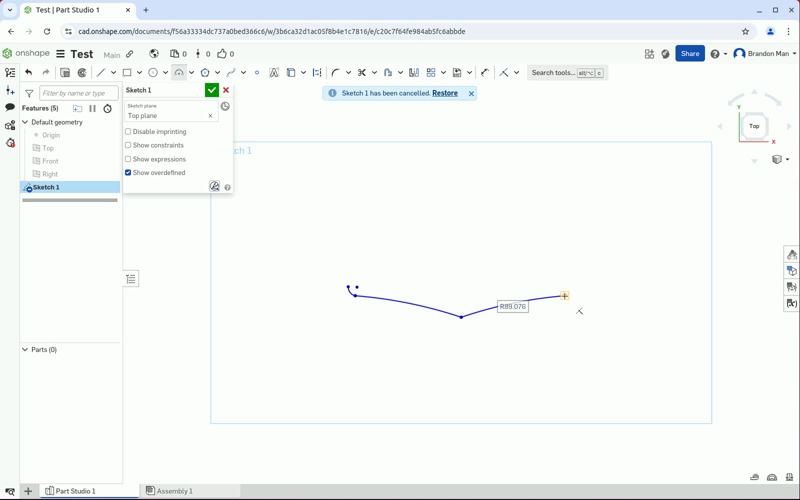
key_down(shift)
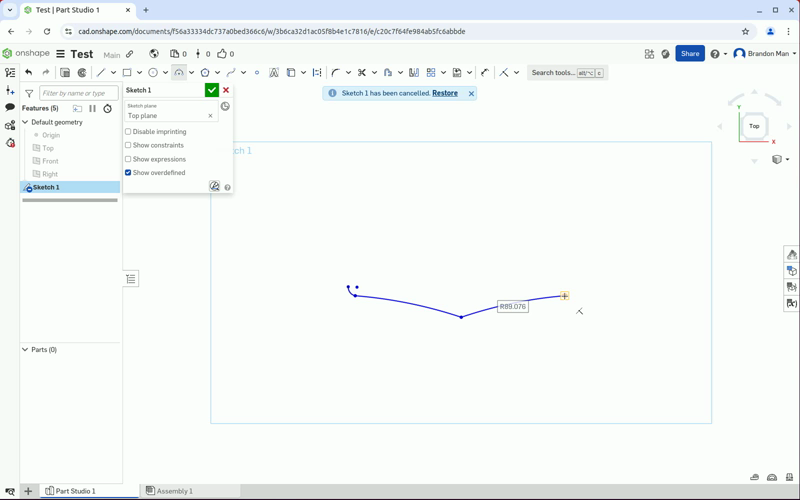
mouse_move(572, 286)
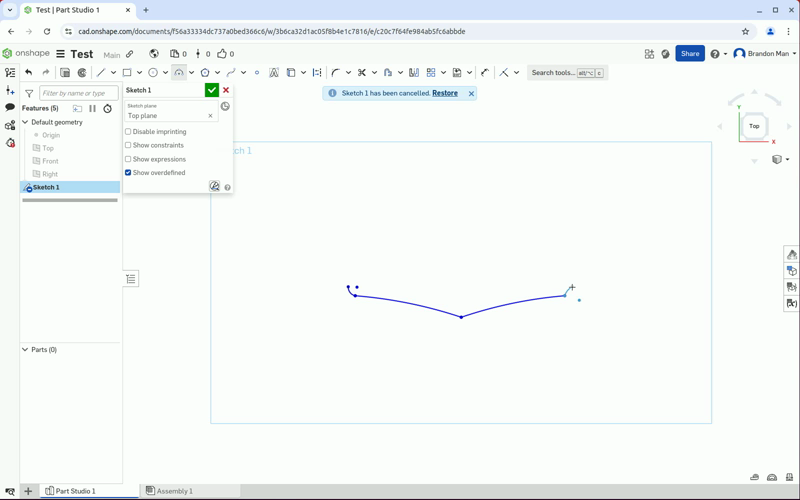
click(572, 286)
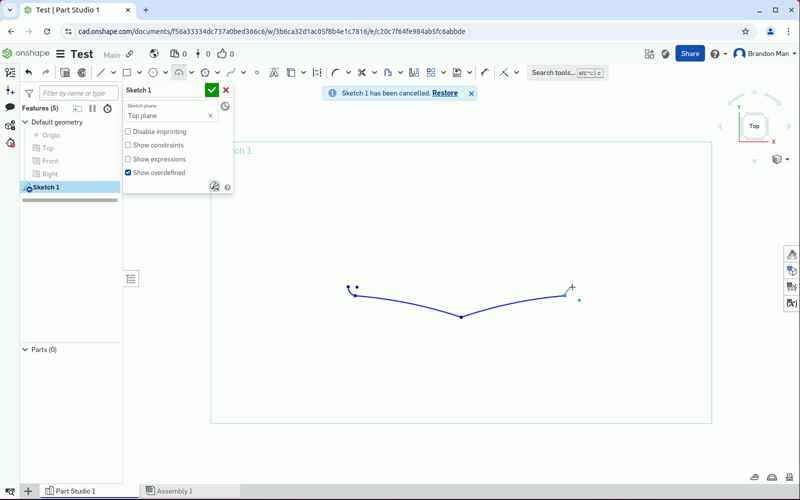
mouse_move(570, 292)
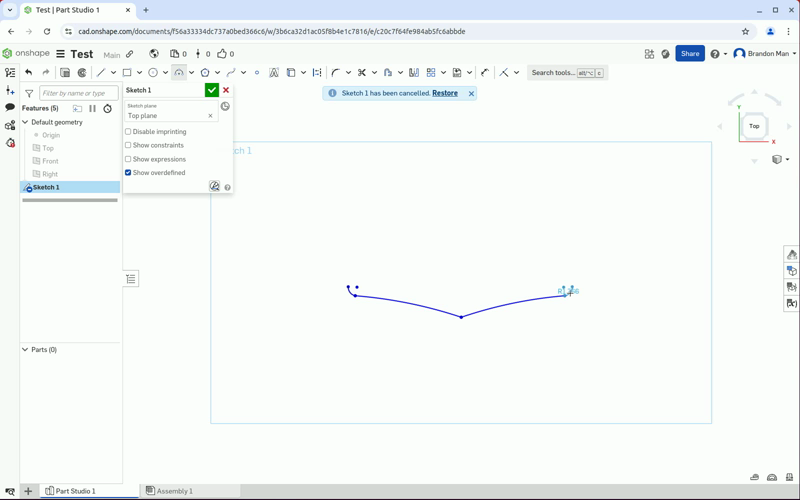
click(570, 292)
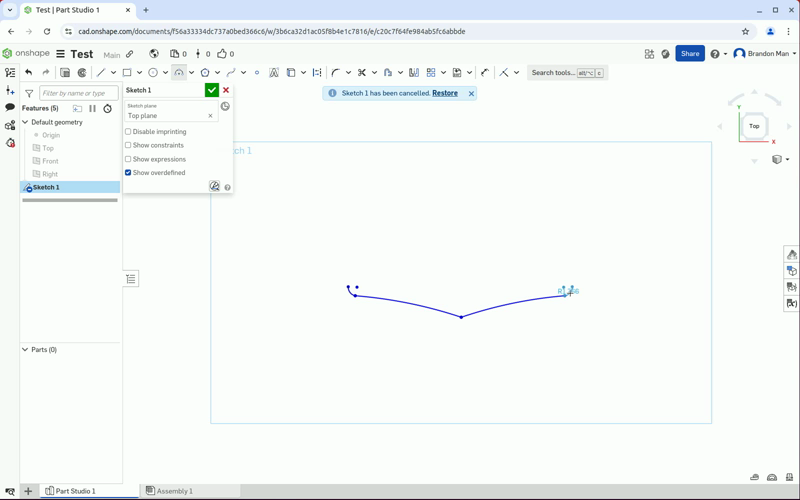
key_up(shift)
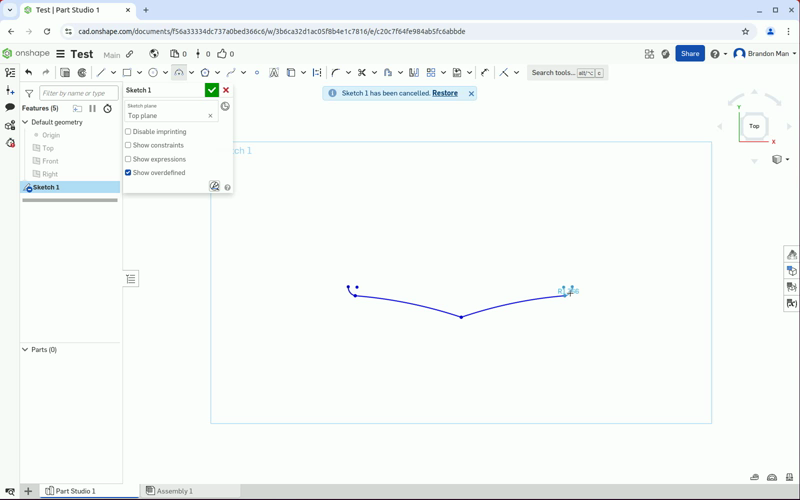
key(esc)
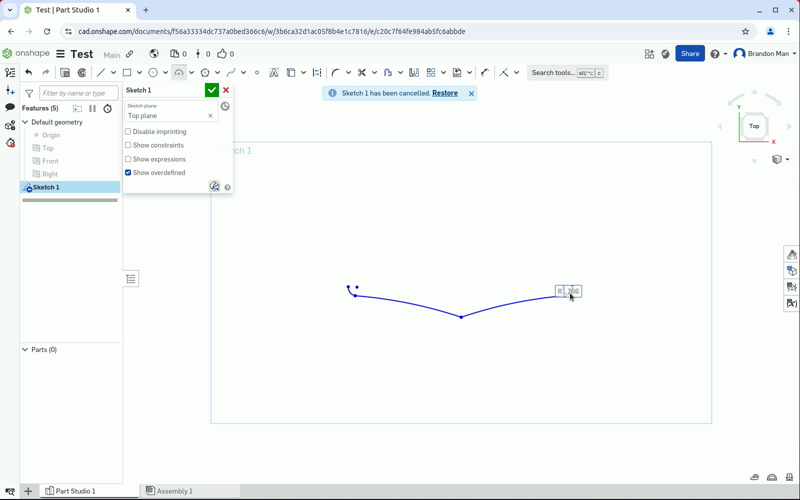
key(l)
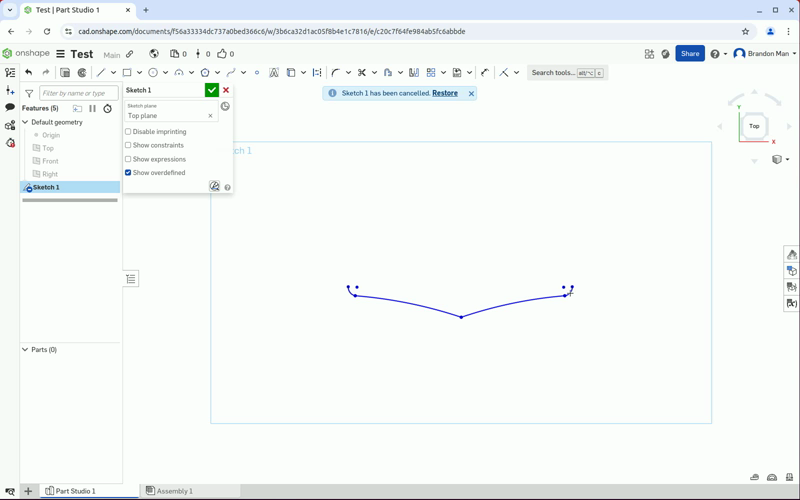
mouse_move(572, 286)
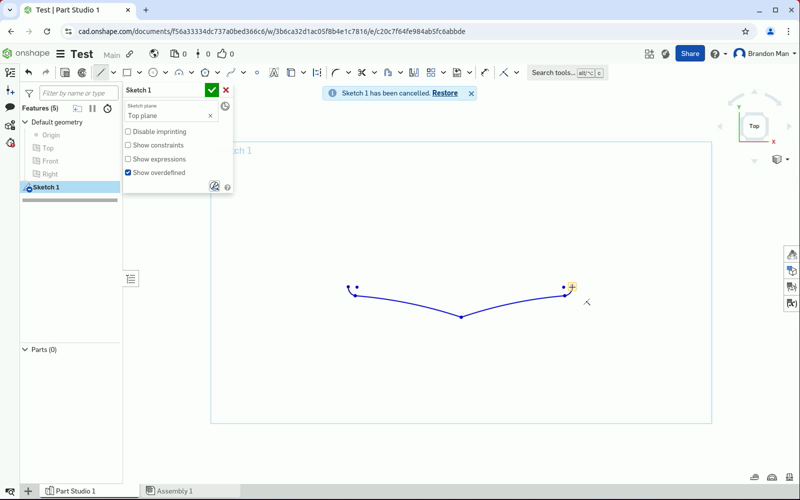
click(572, 286)
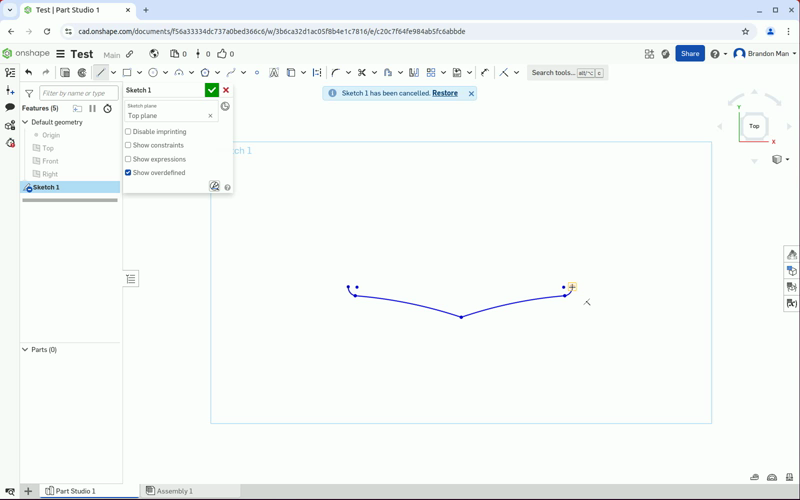
key_down(shift)
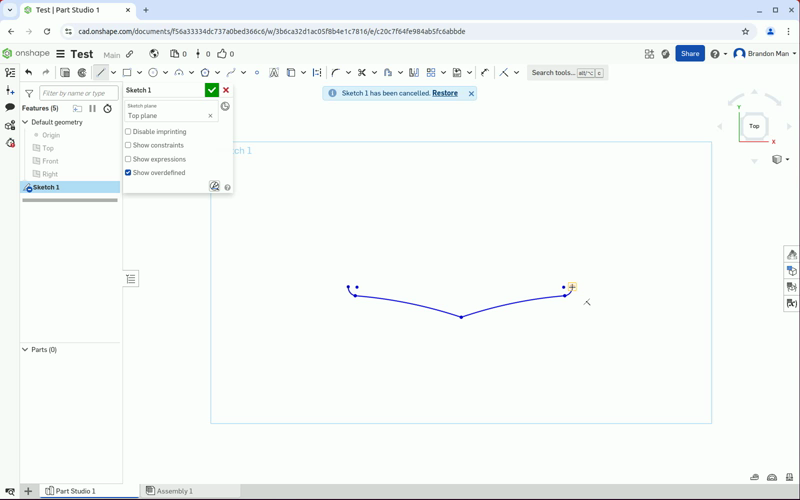
mouse_move(589, 286)
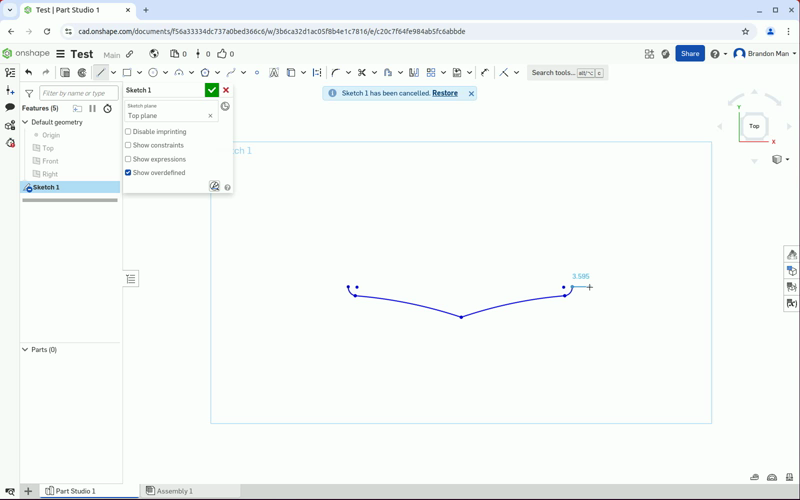
mouse_move(572, 281)
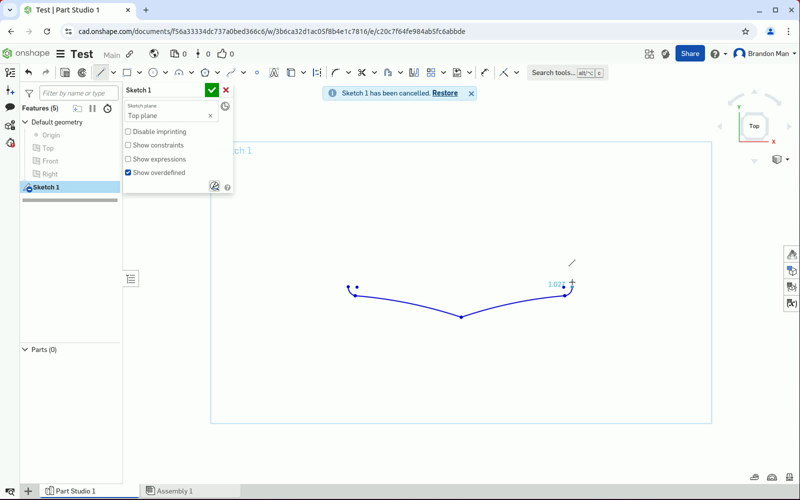
scroll(6)
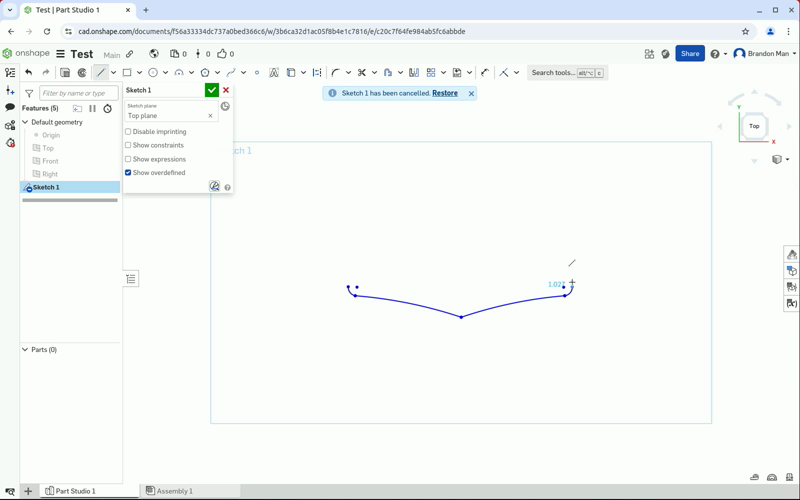
scroll(6)
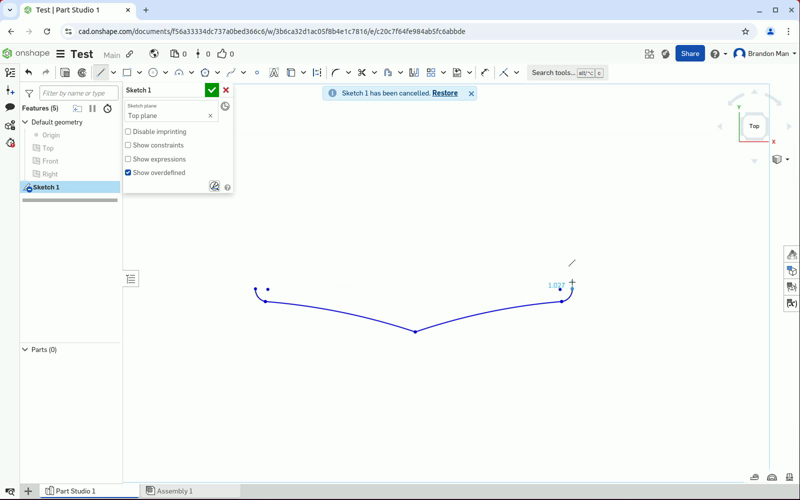
scroll(6)
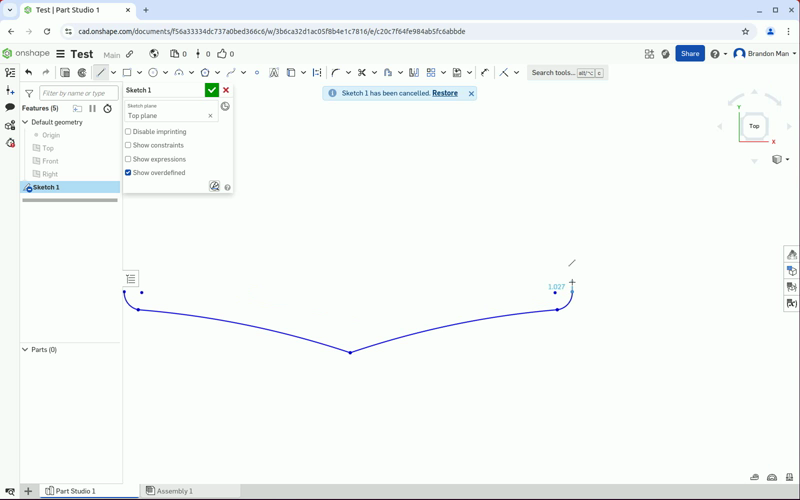
scroll(6)
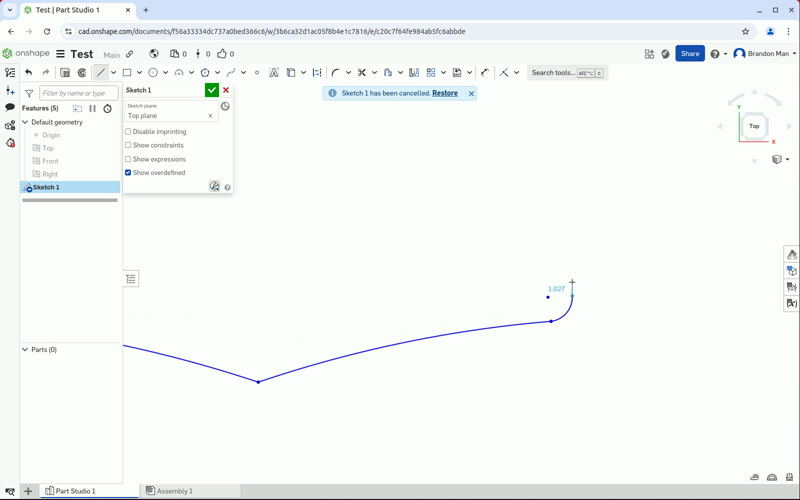
scroll(6)
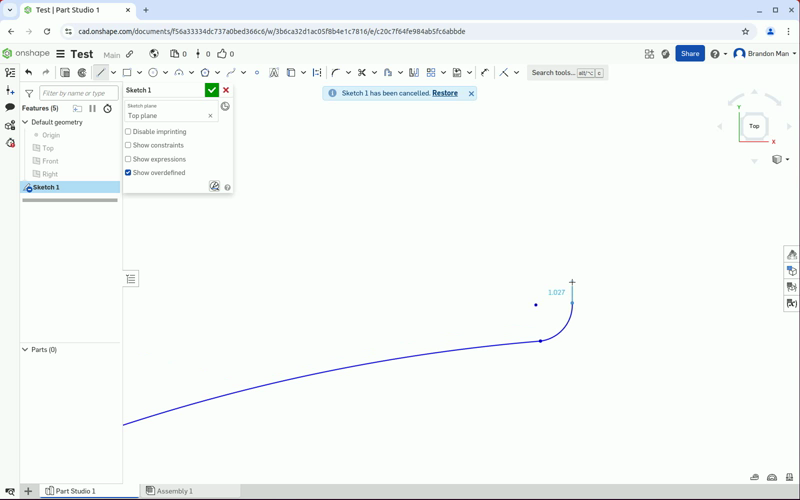
scroll(6)
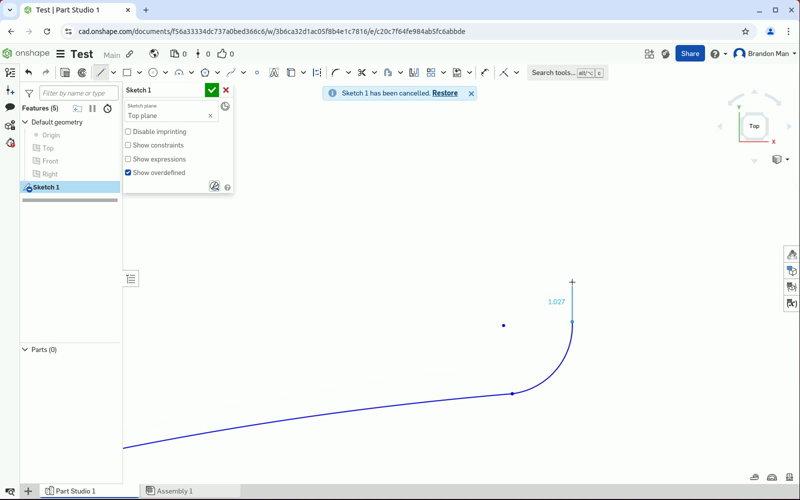
scroll(6)
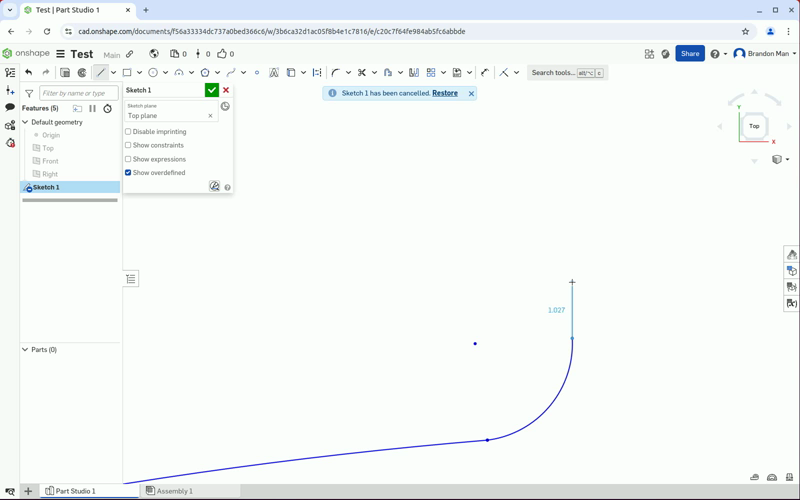
click(572, 281)
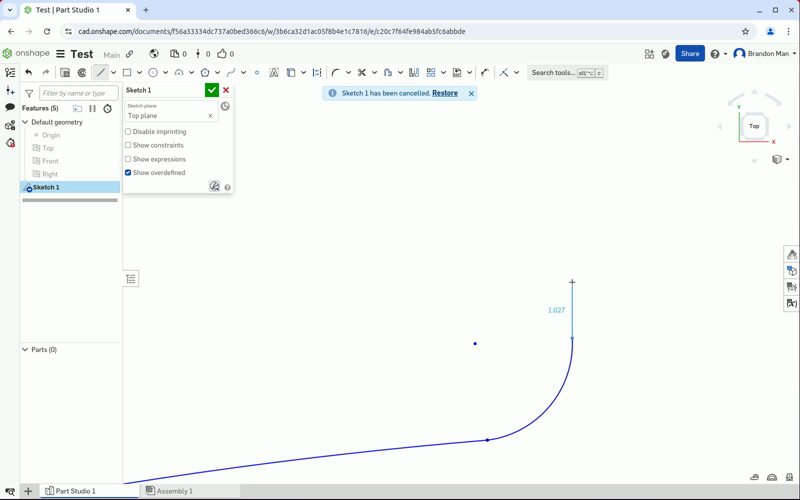
scroll(-6)
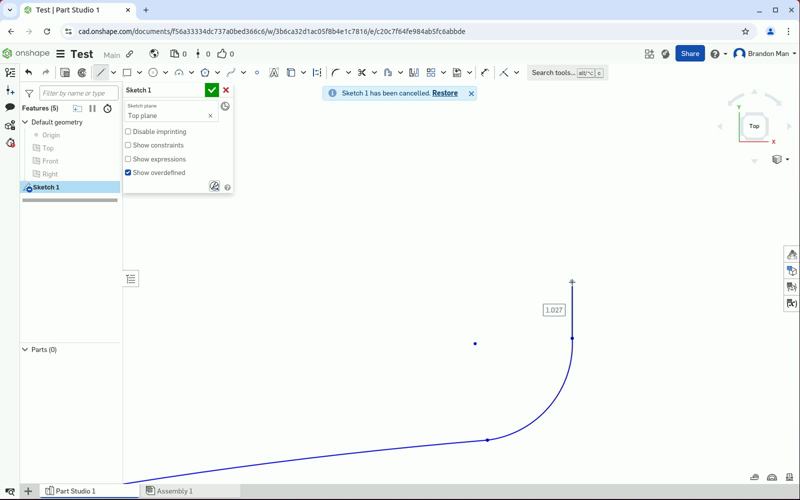
scroll(-6)
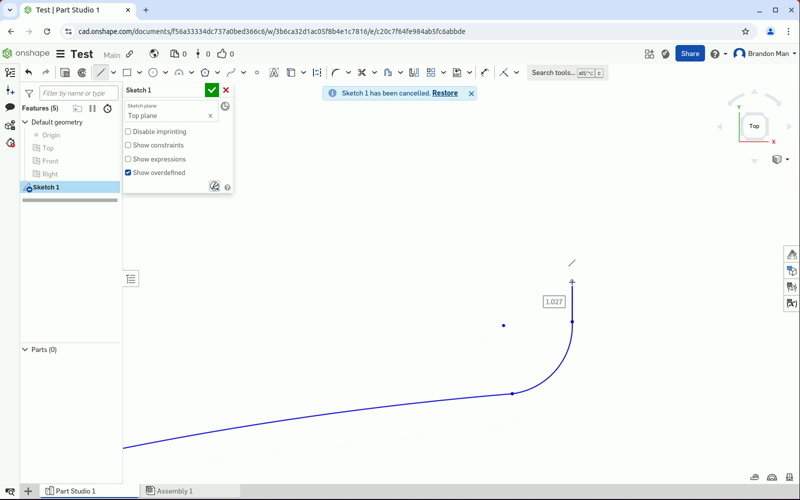
scroll(-6)
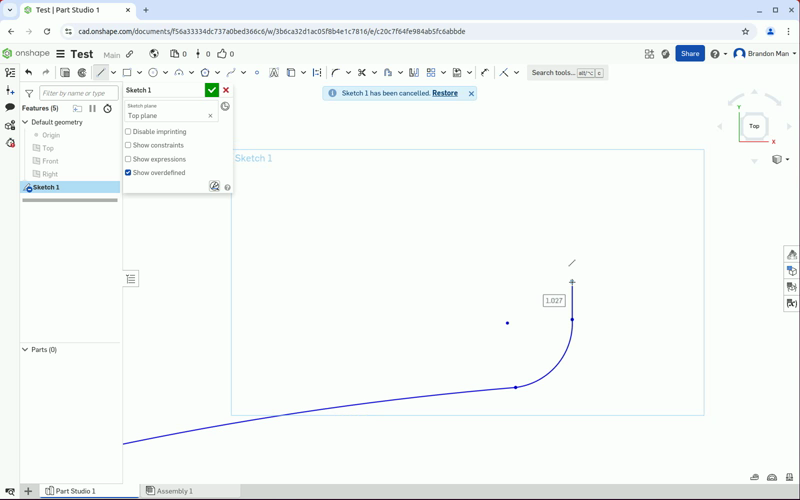
scroll(-6)
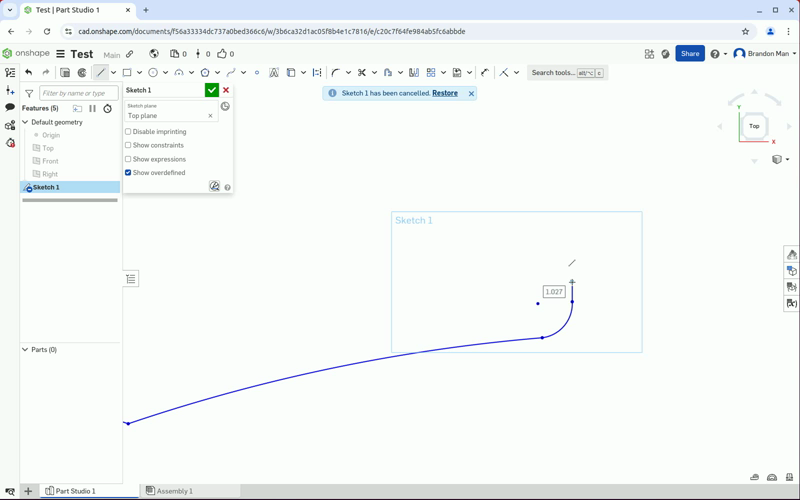
scroll(-6)
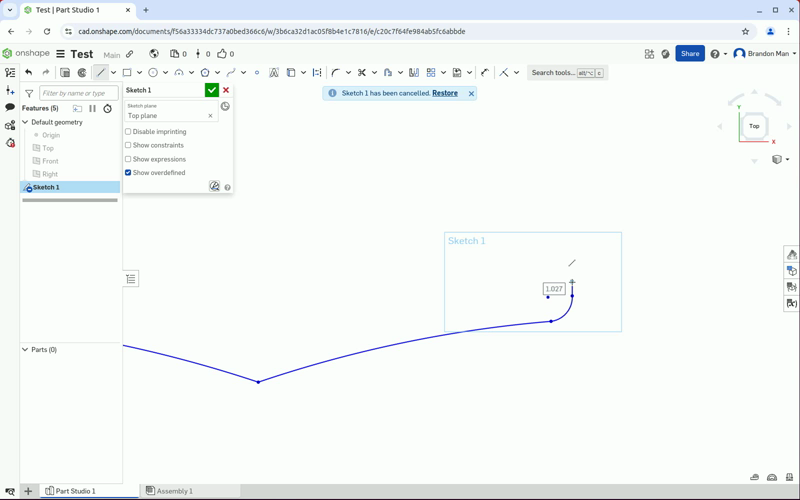
scroll(-6)
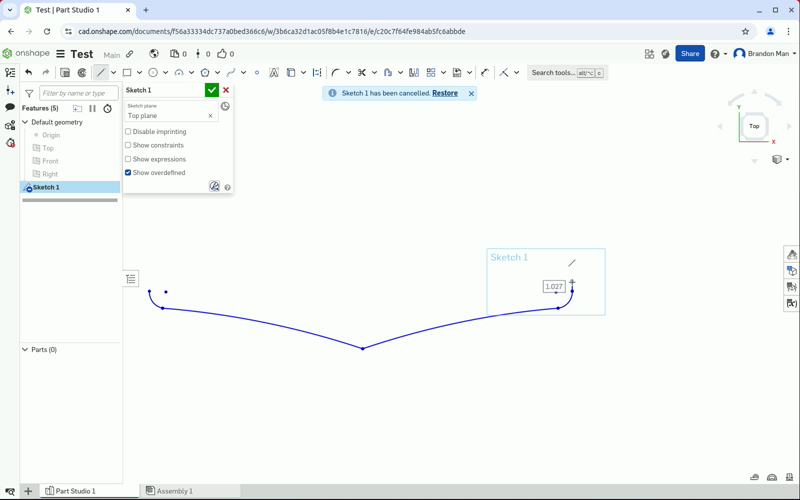
scroll(-6)
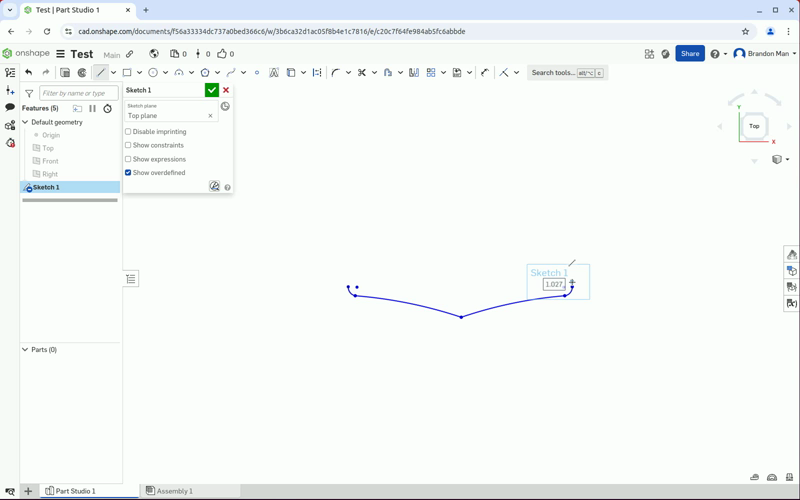
key_up(shift)
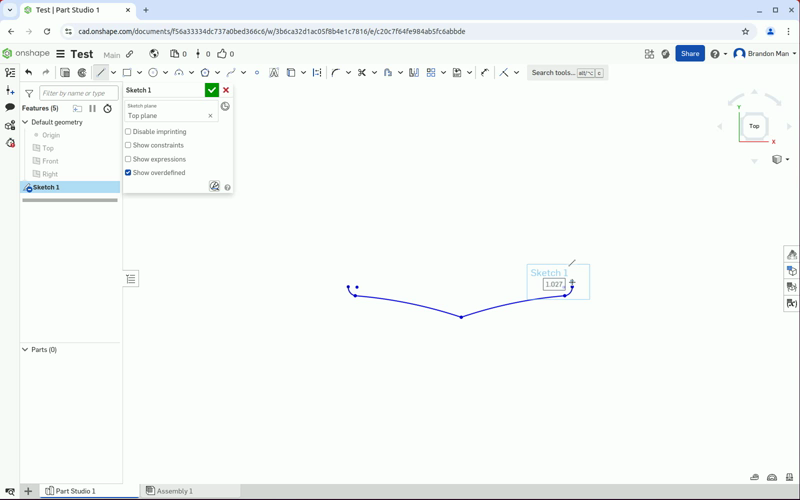
key(esc)
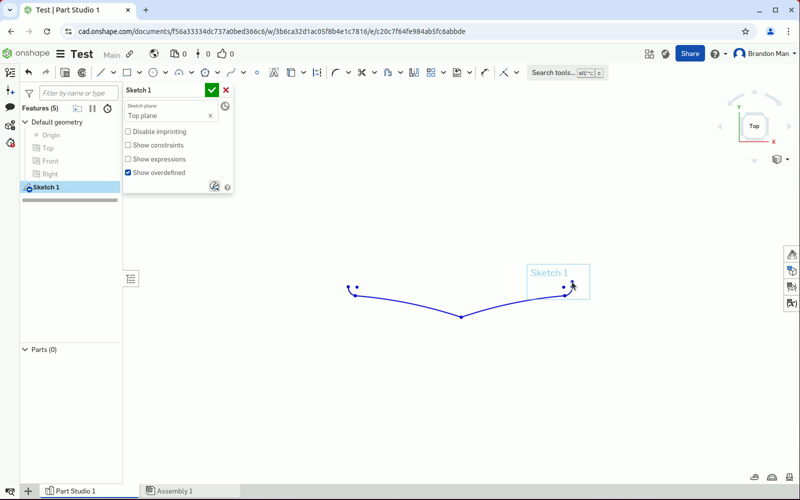
key(a)
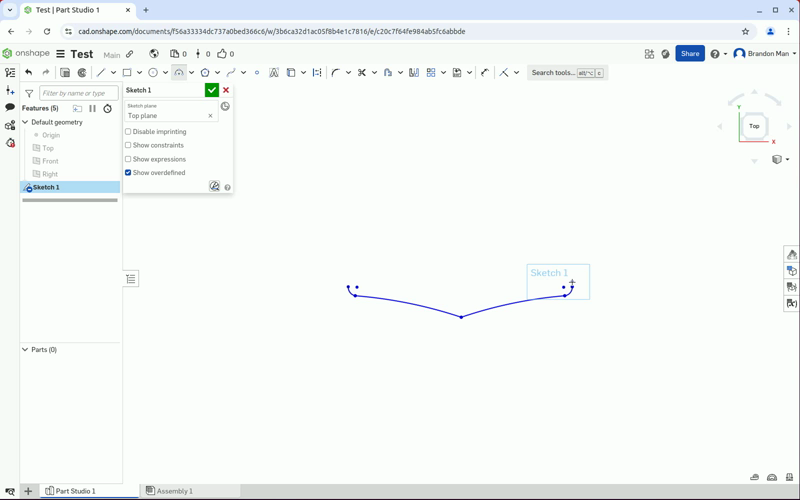
mouse_move(572, 281)
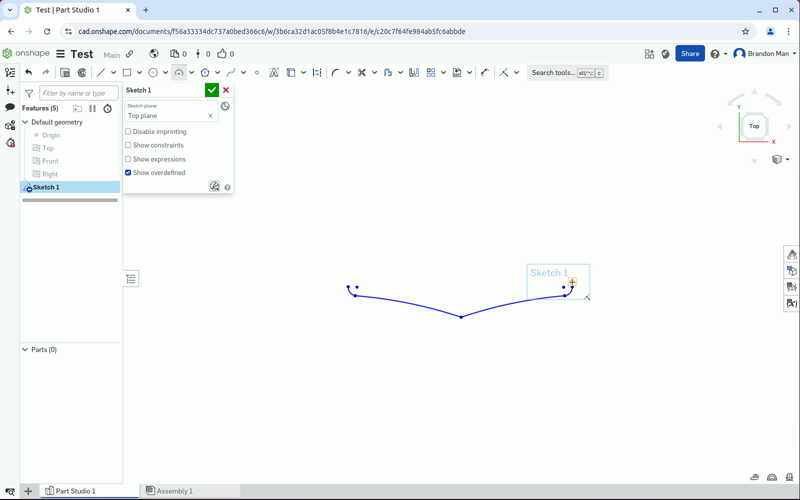
click(572, 281)
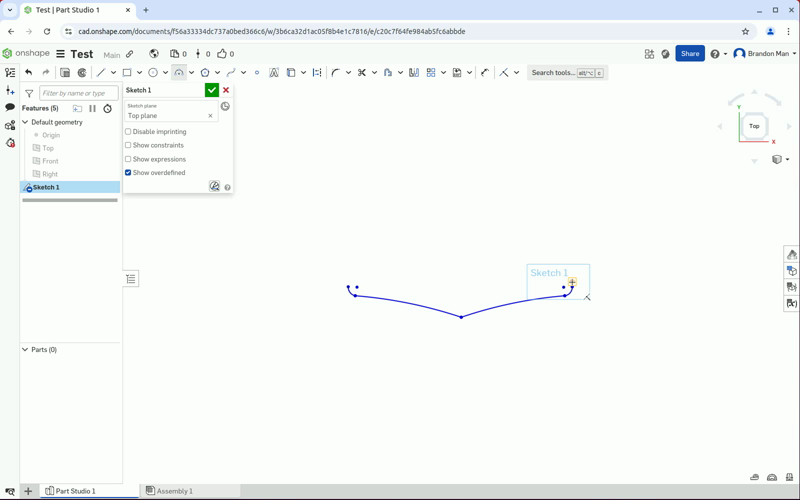
key_down(shift)
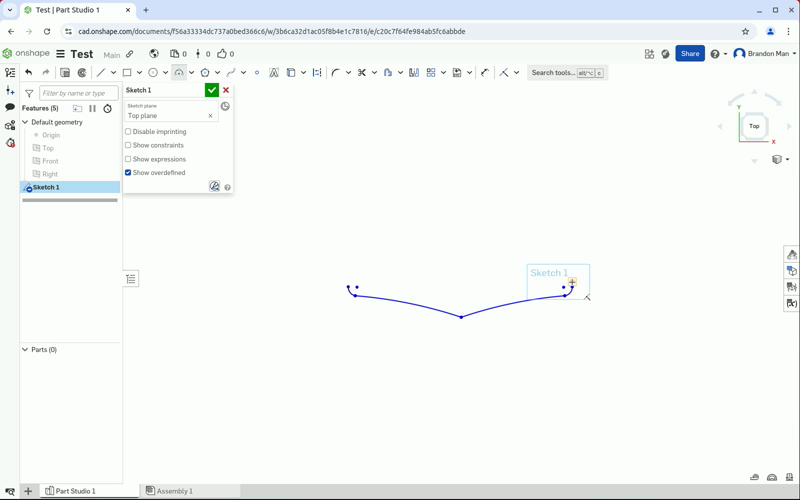
mouse_move(564, 272)
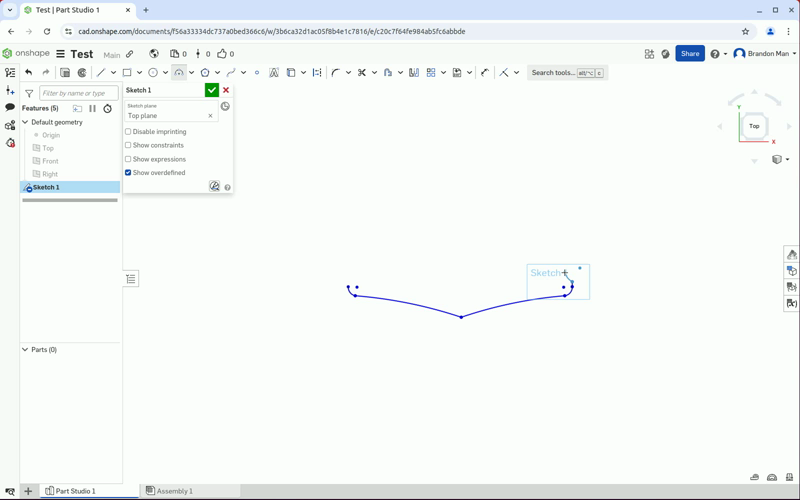
click(564, 272)
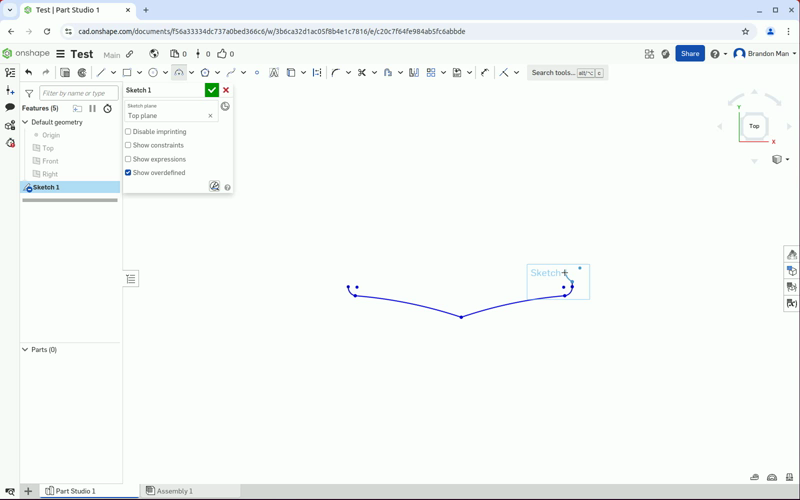
mouse_move(570, 275)
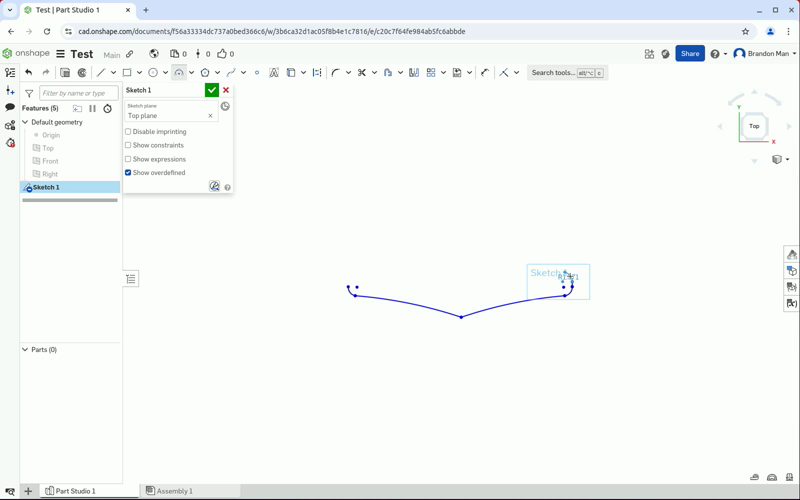
click(570, 275)
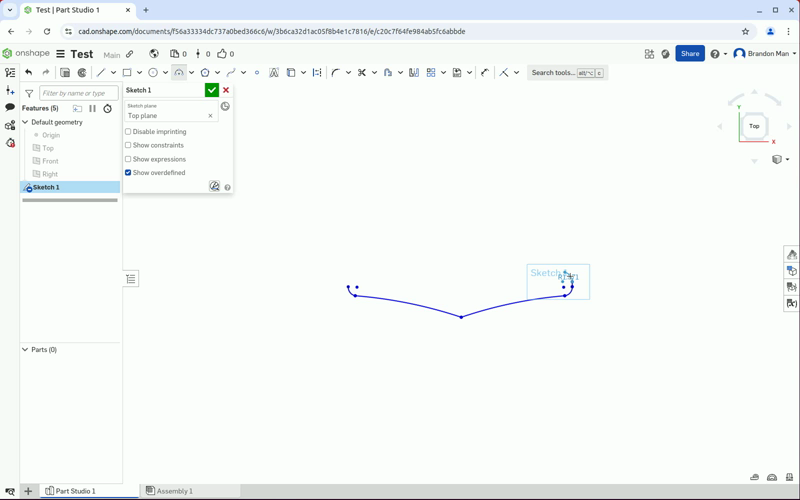
key_up(shift)
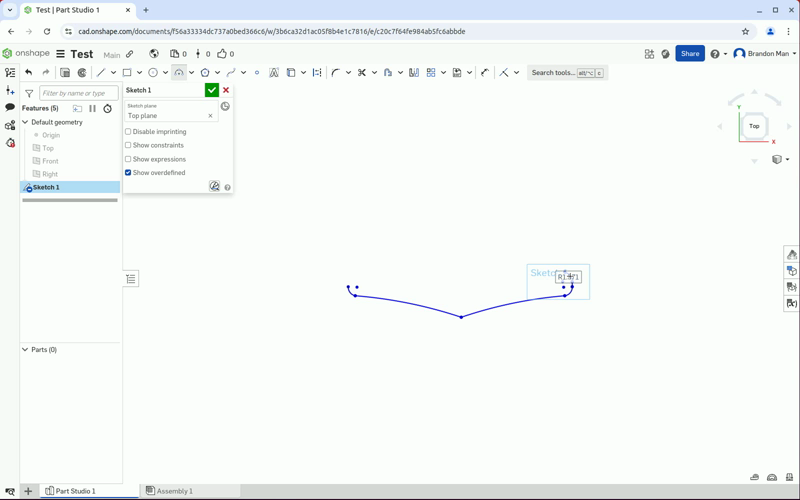
mouse_move(564, 272)
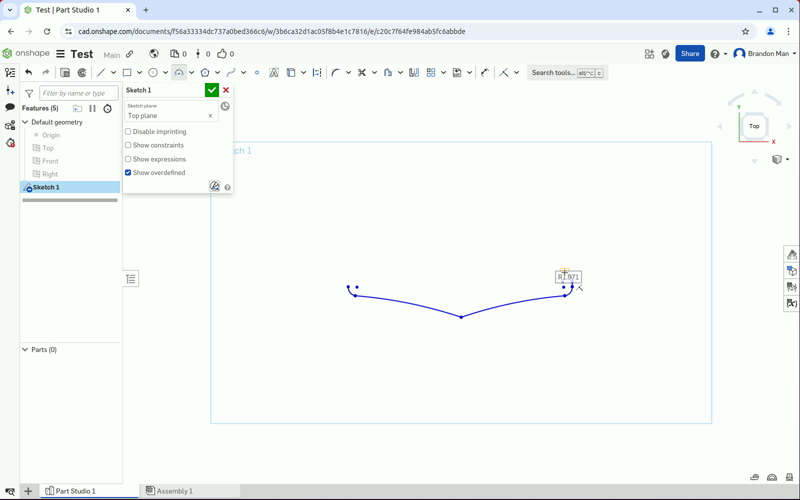
click(564, 272)
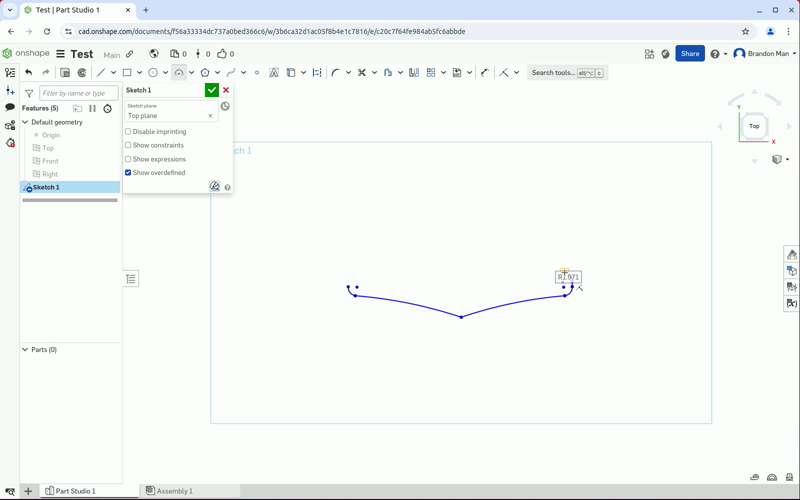
key_down(shift)
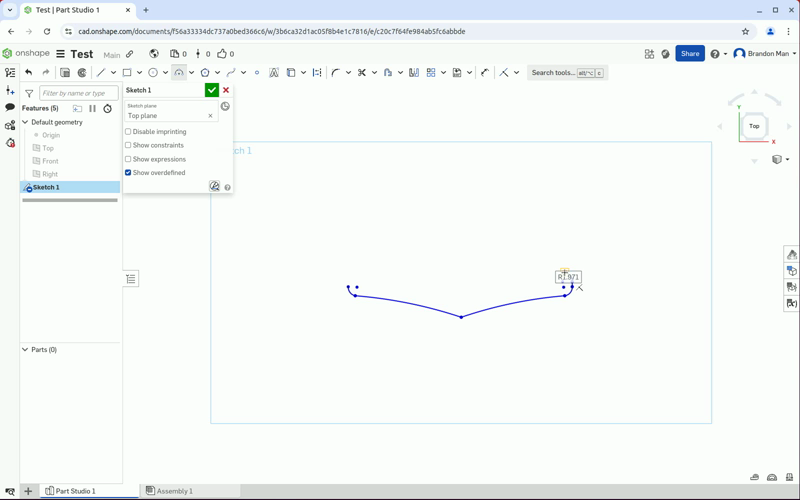
mouse_move(461, 251)
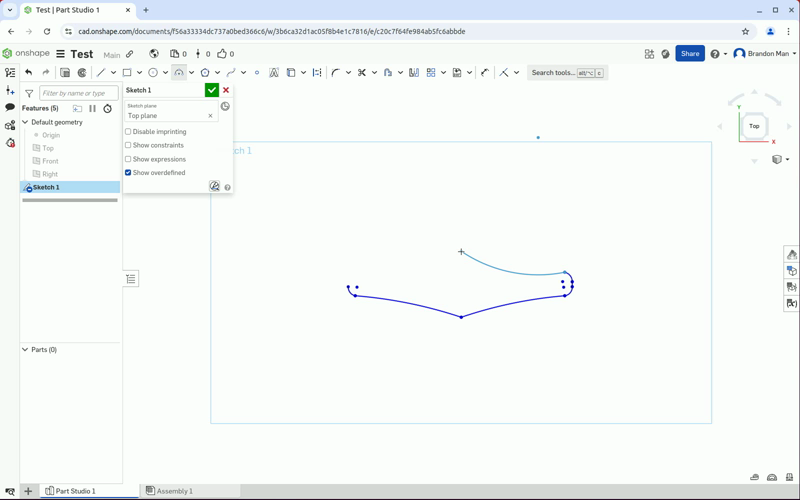
click(461, 251)
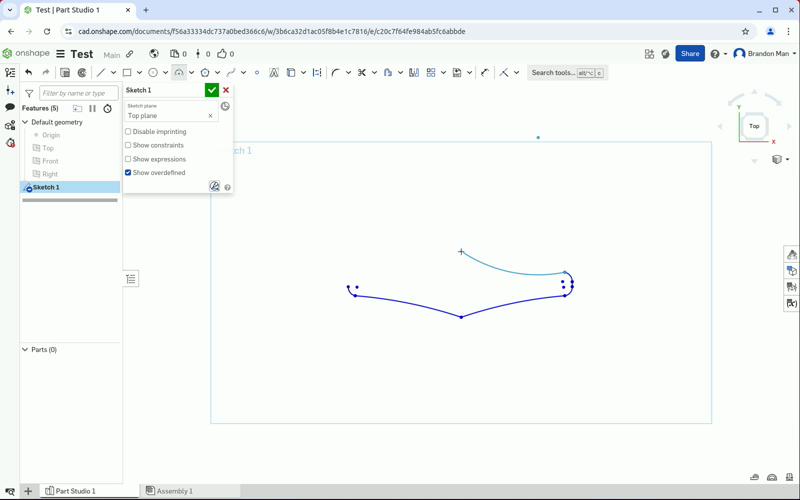
mouse_move(512, 264)
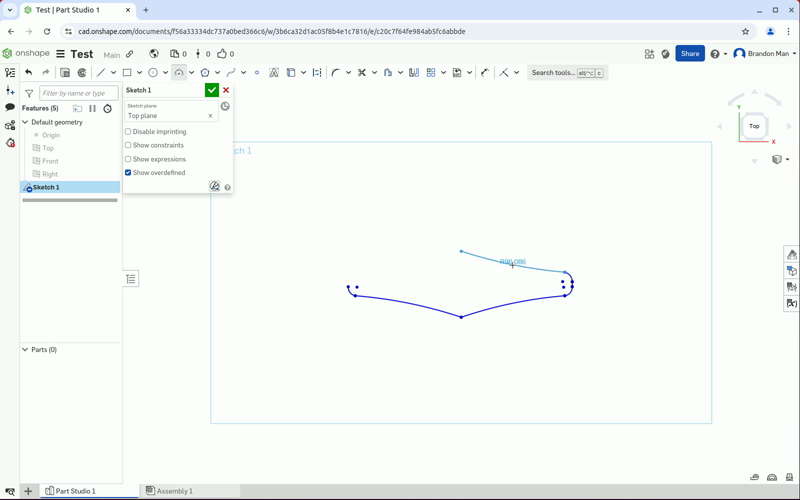
click(512, 264)
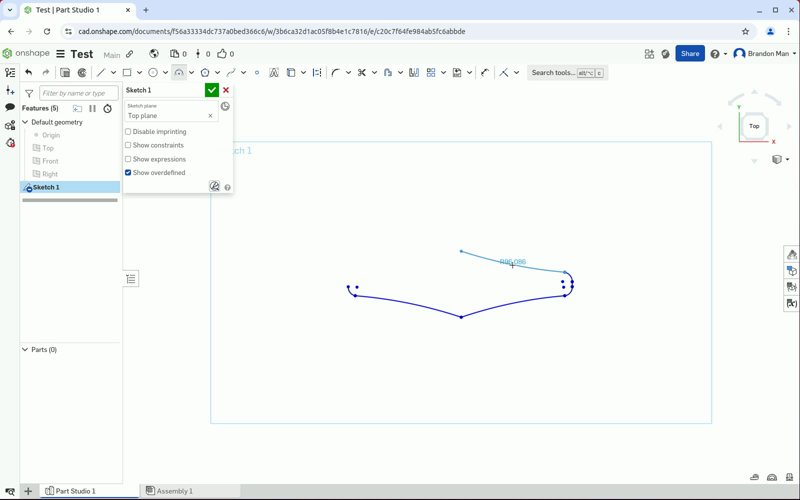
key_up(shift)
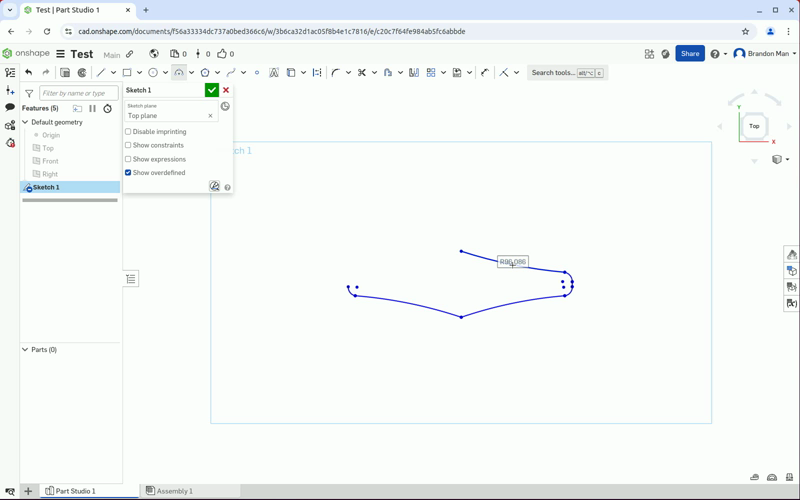
mouse_move(461, 251)
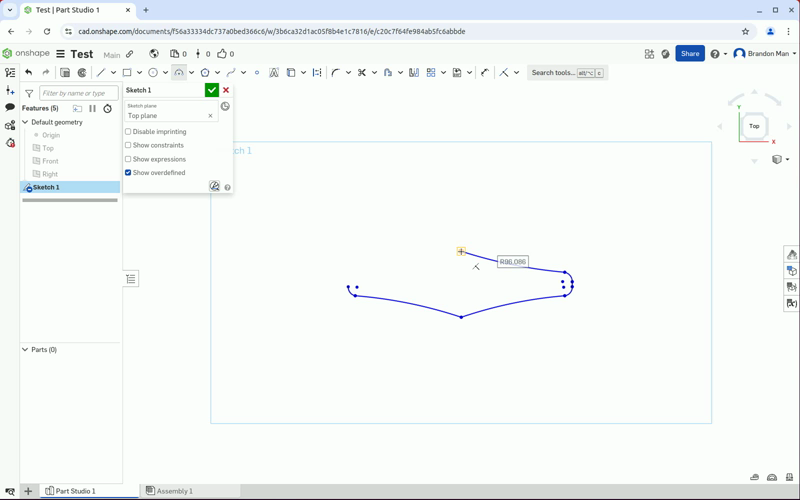
click(461, 251)
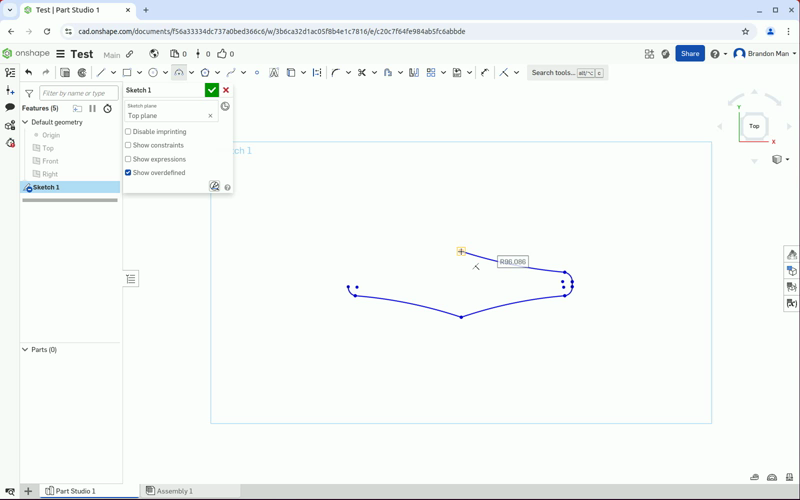
key_down(shift)
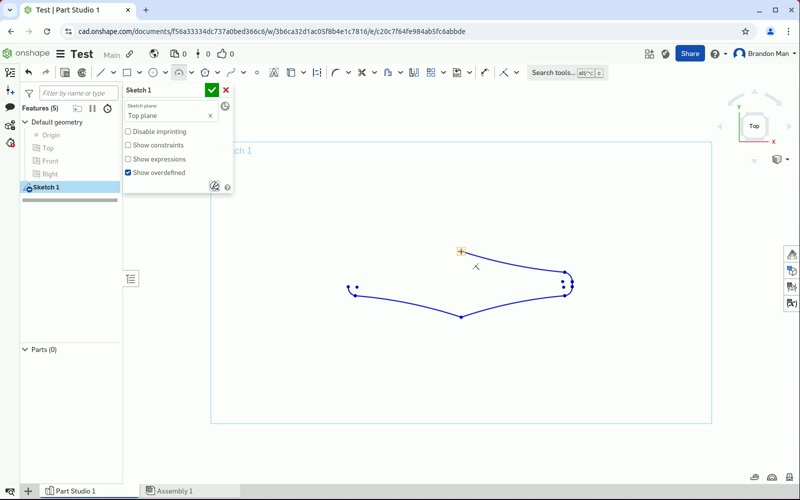
mouse_move(355, 272)
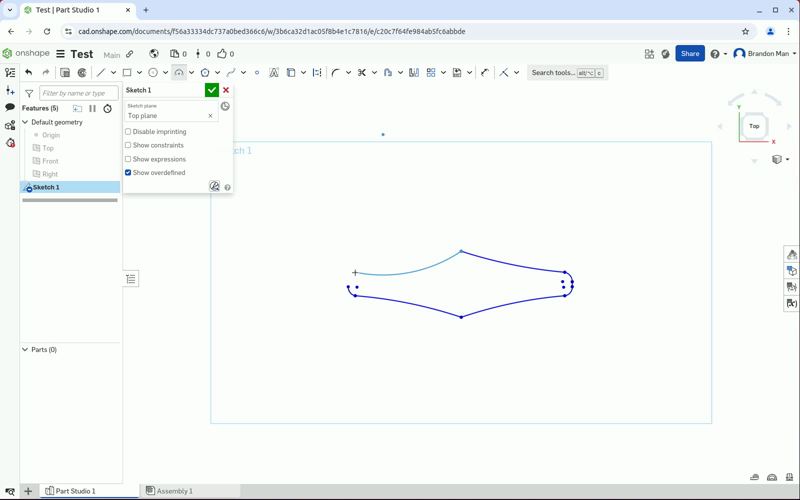
click(355, 272)
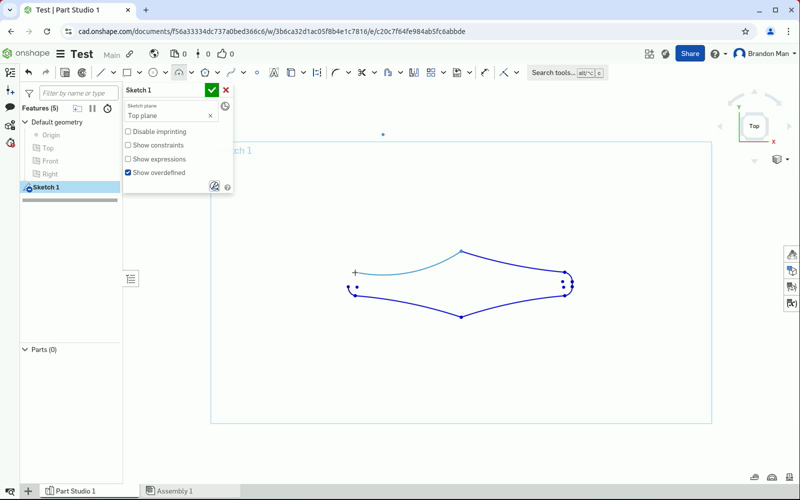
mouse_move(408, 264)
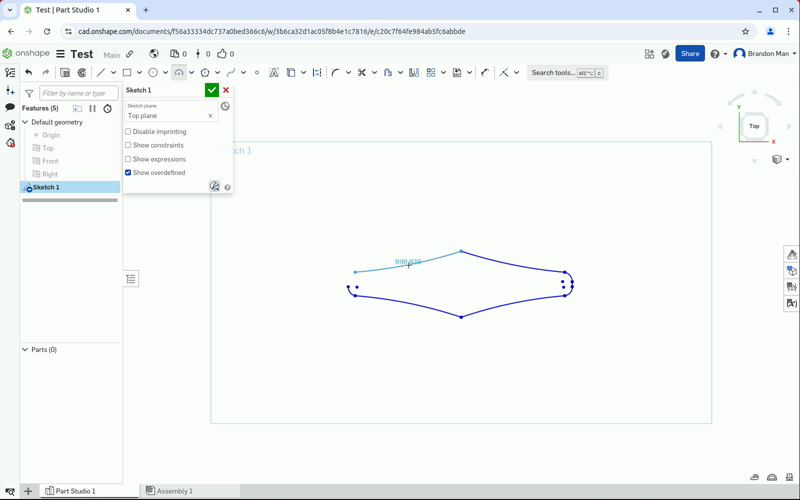
click(408, 264)
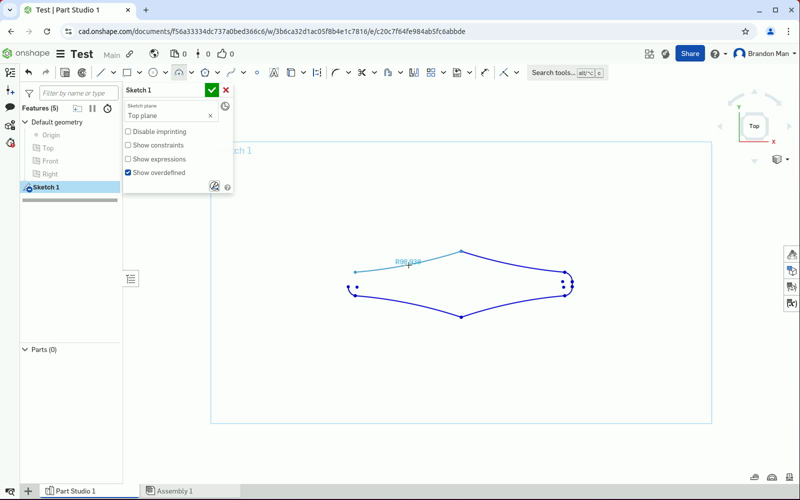
key_up(shift)
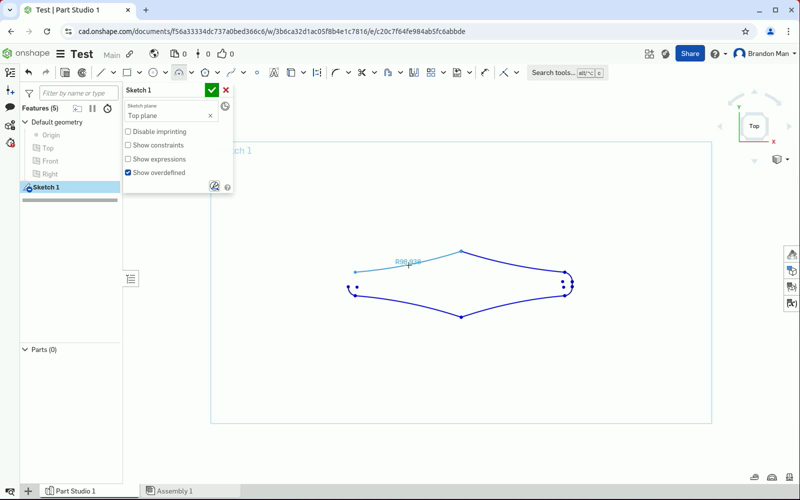
mouse_move(355, 272)
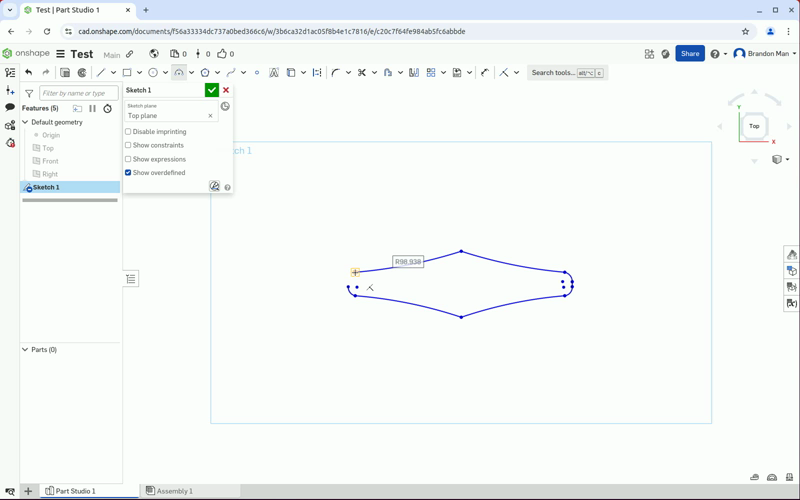
click(355, 272)
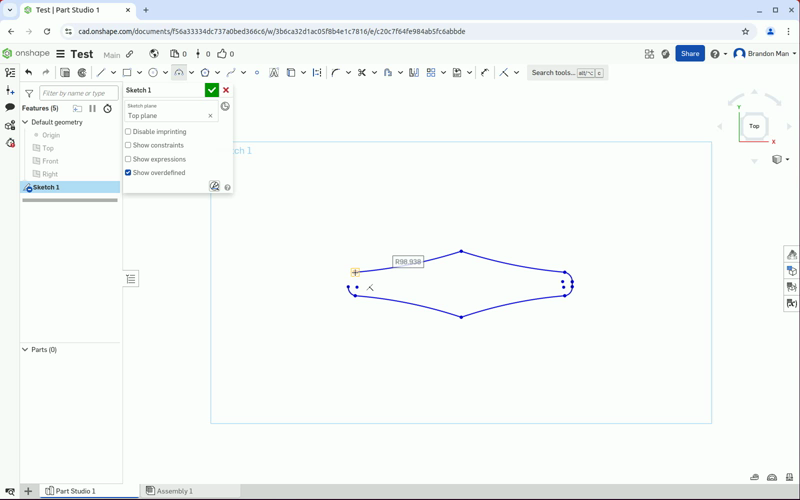
key_down(shift)
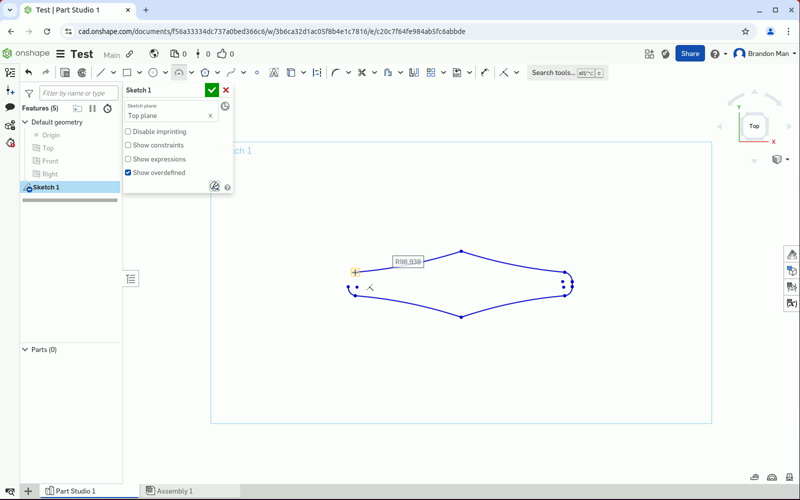
mouse_move(348, 281)
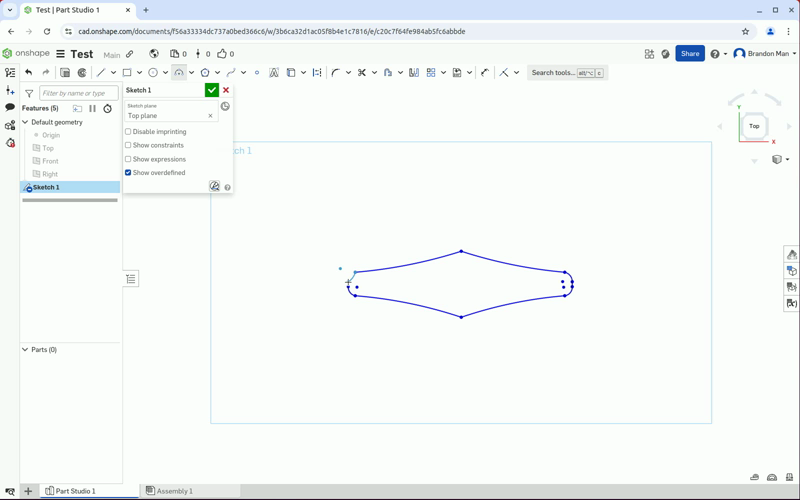
click(348, 281)
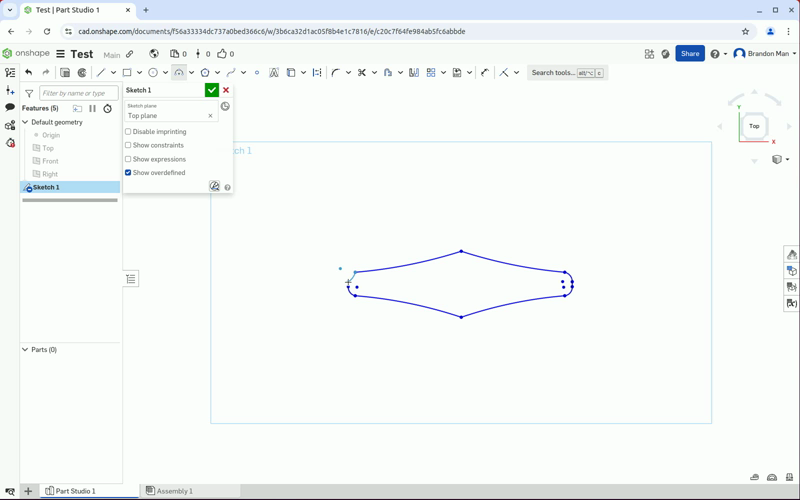
mouse_move(350, 275)
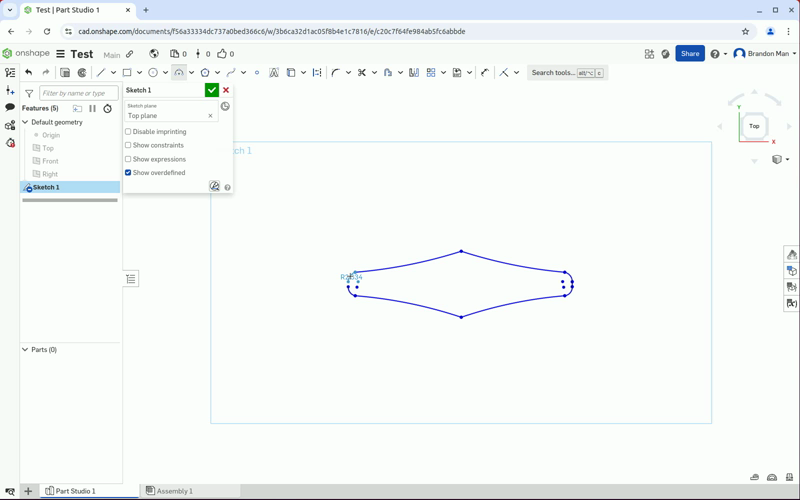
click(350, 275)
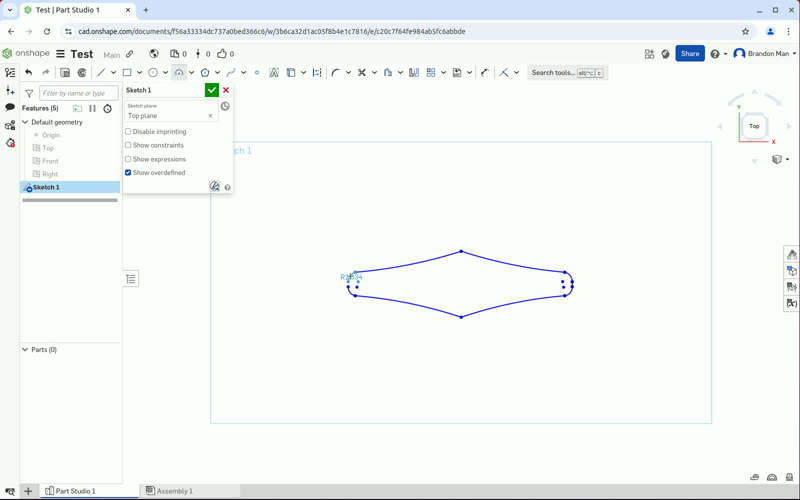
key_up(shift)
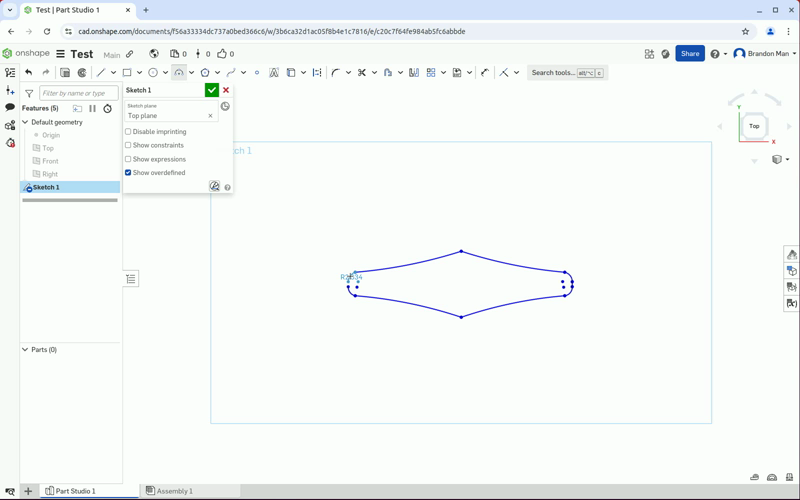
key(esc)
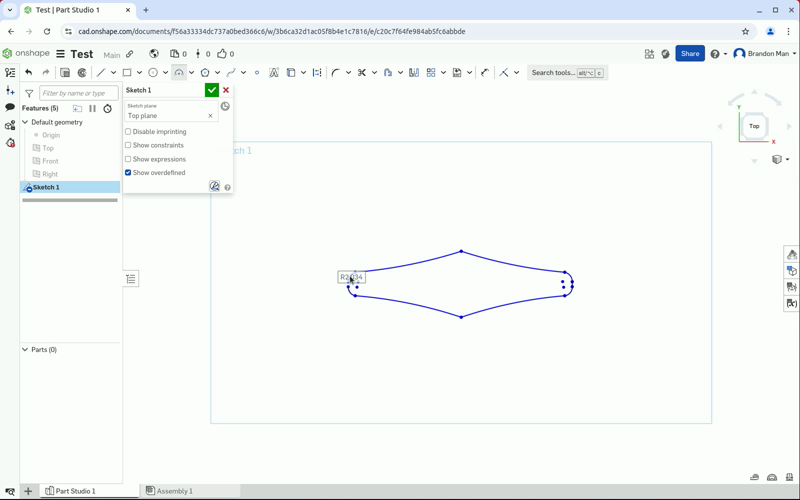
key(l)
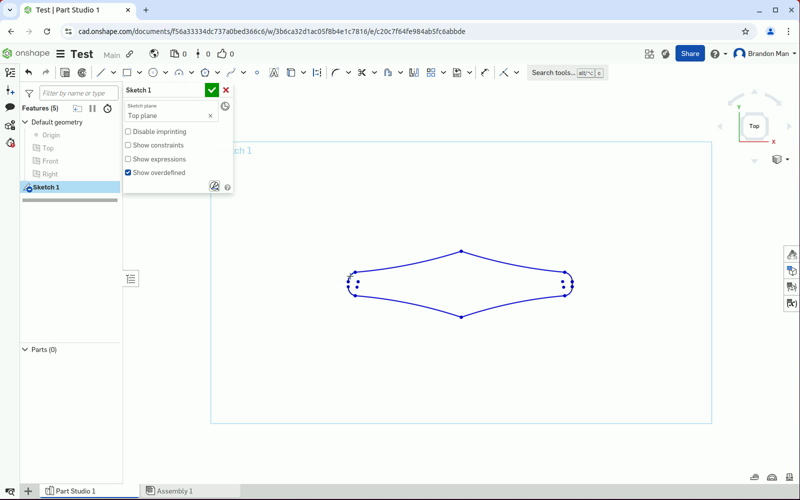
mouse_move(348, 281)
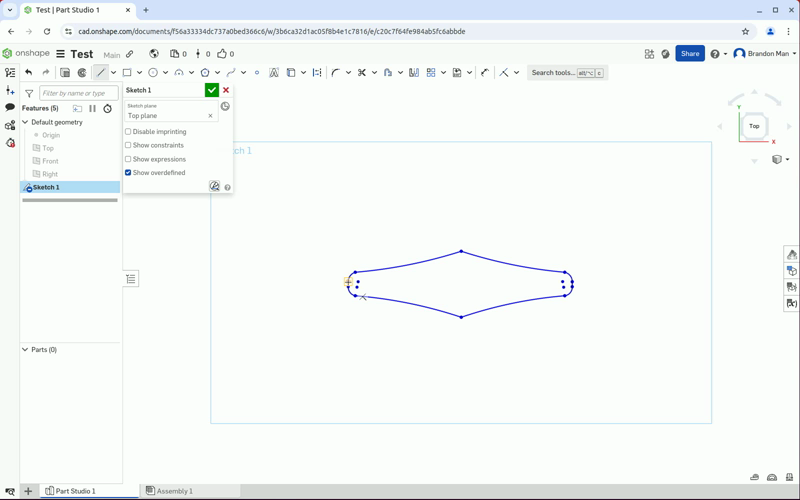
click(348, 281)
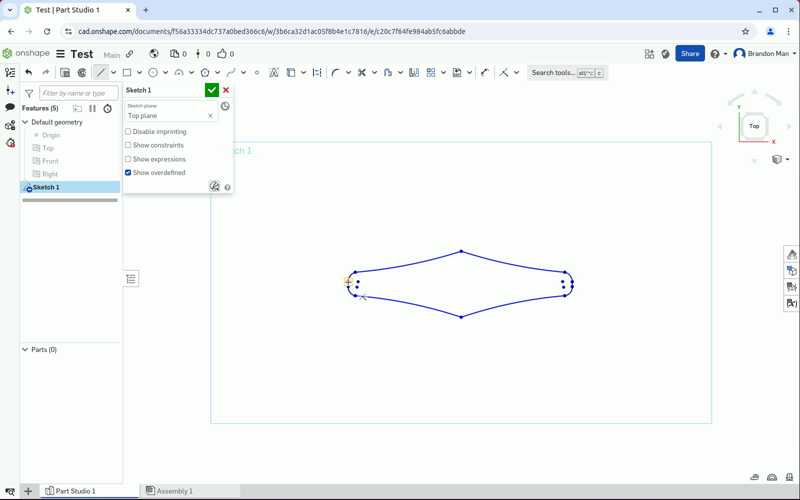
mouse_move(378, 281)
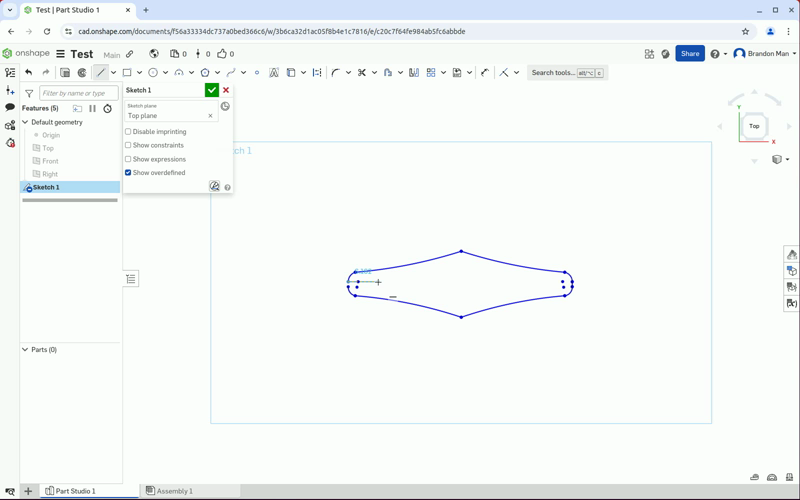
key_down(shift)
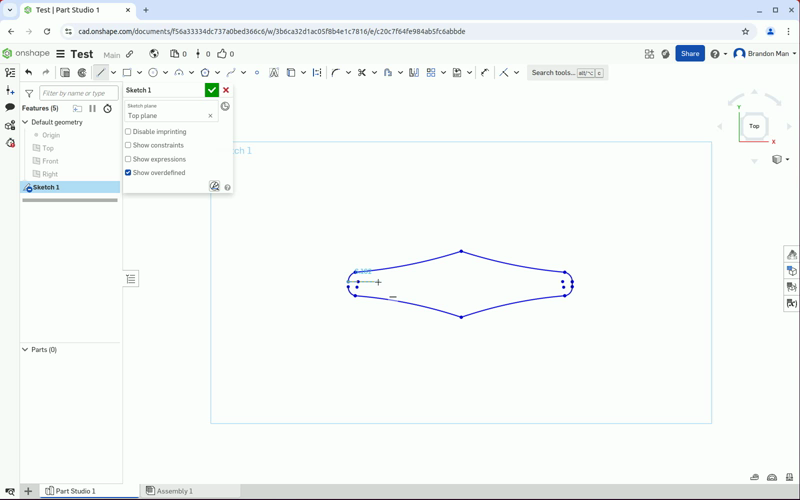
mouse_move(348, 286)
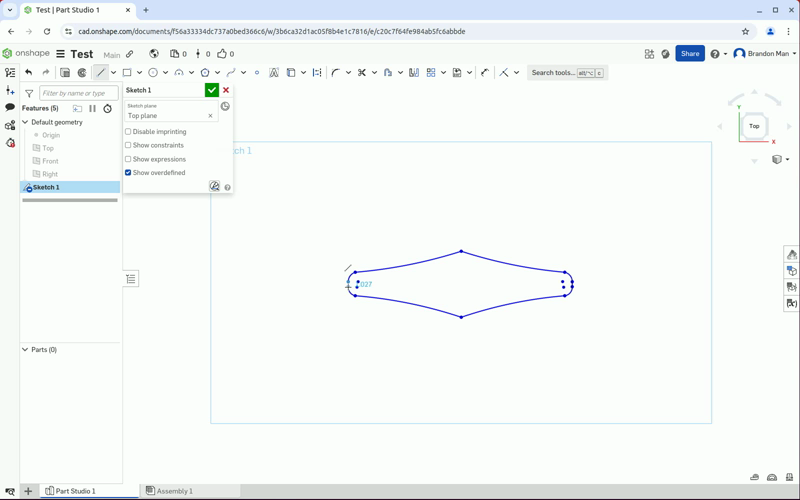
scroll(6)
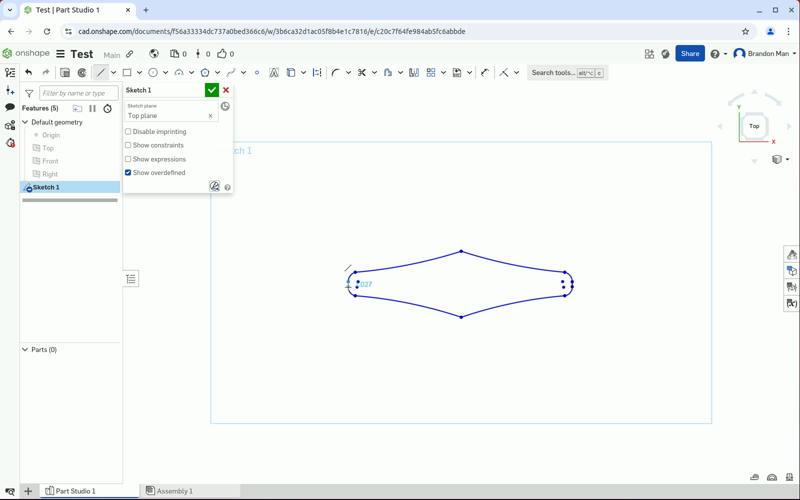
scroll(6)
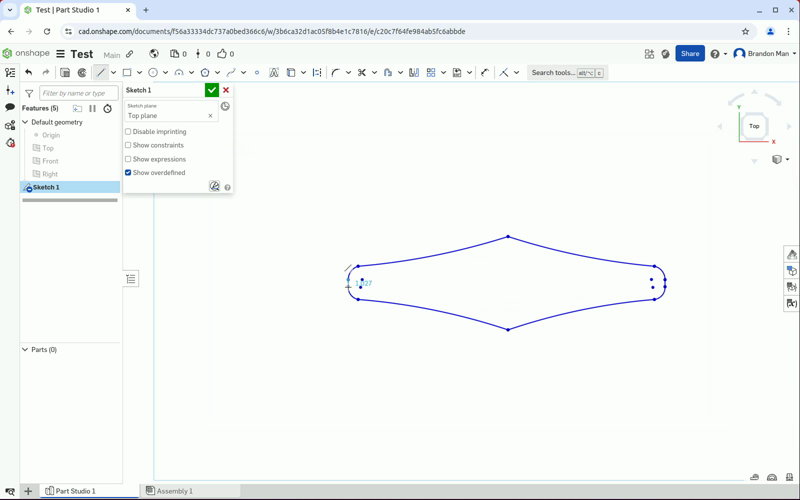
scroll(6)
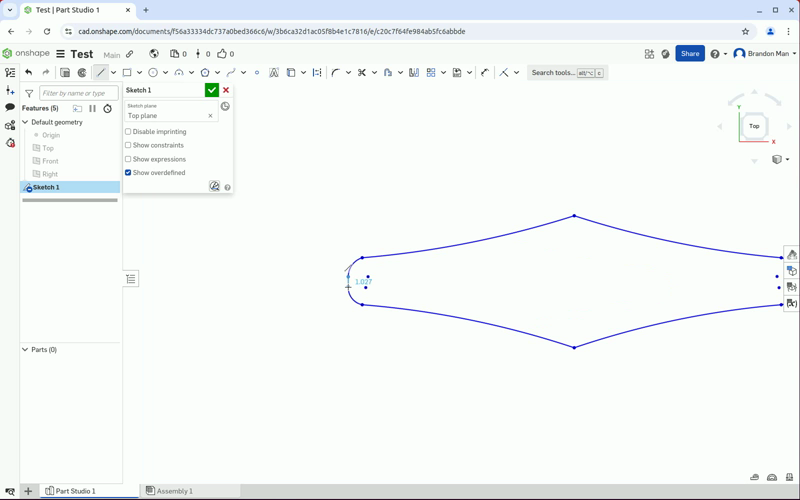
scroll(6)
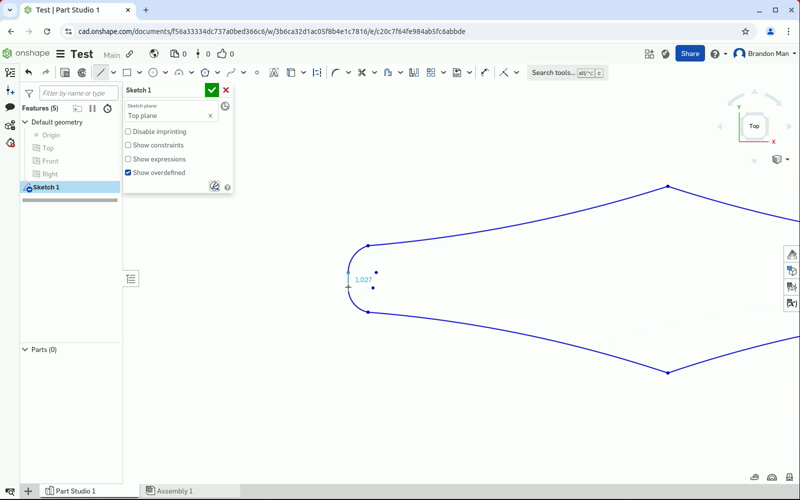
scroll(6)
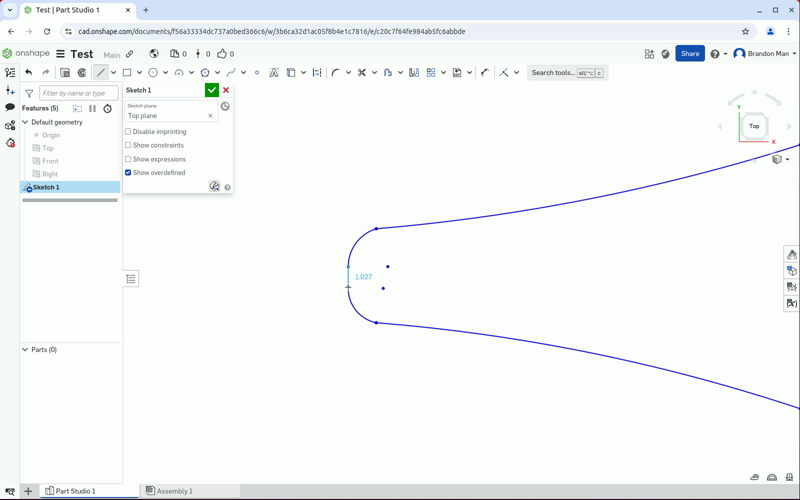
scroll(6)
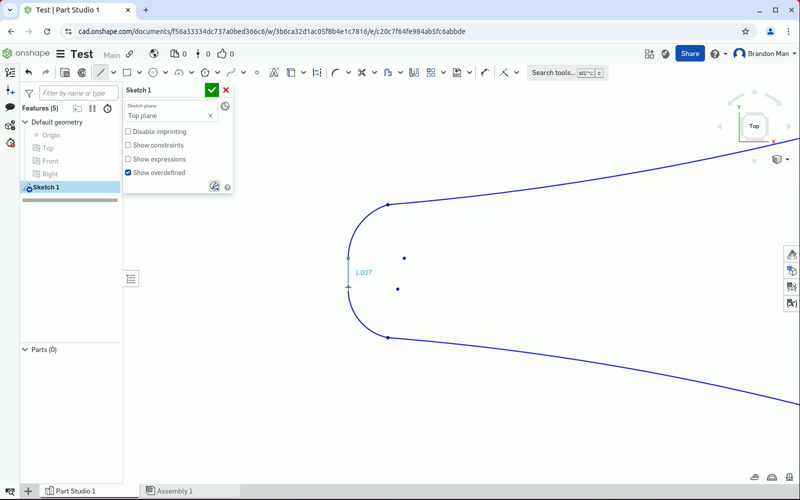
scroll(6)
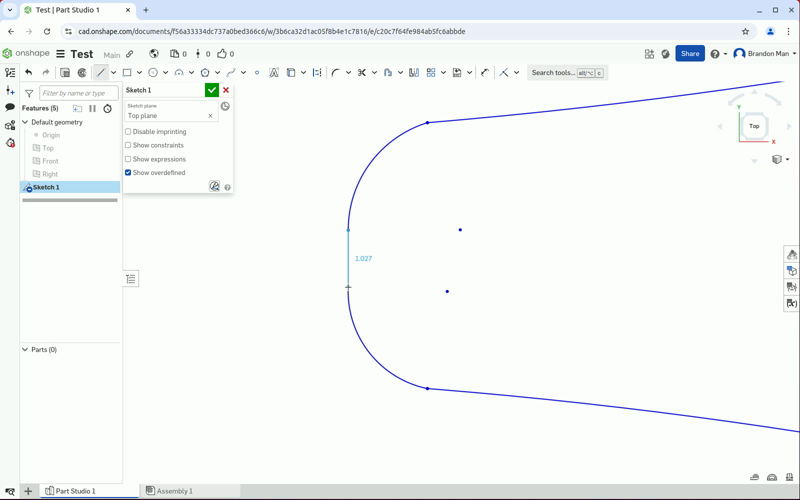
key_up(shift)
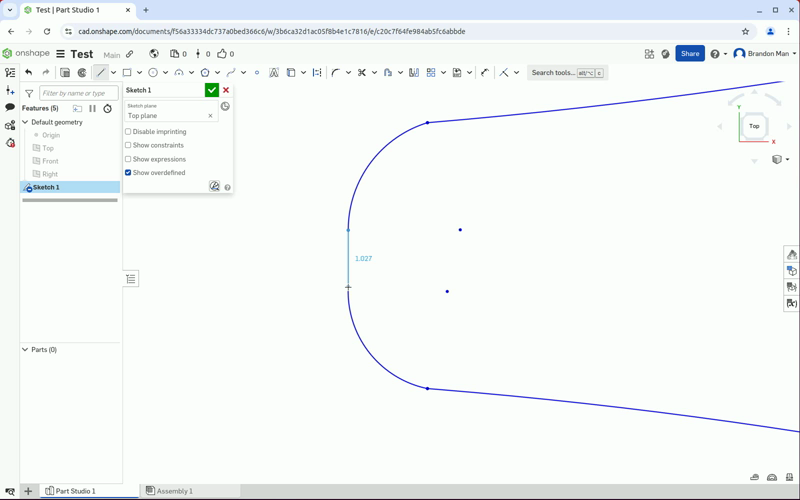
click(348, 286)
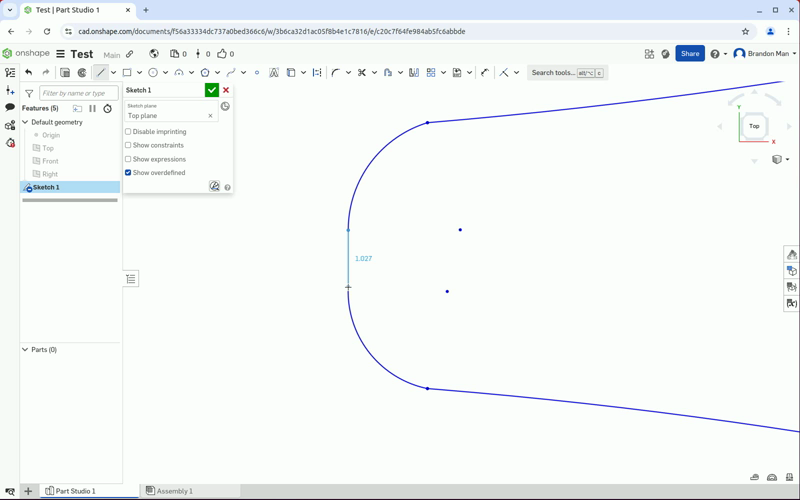
scroll(-6)
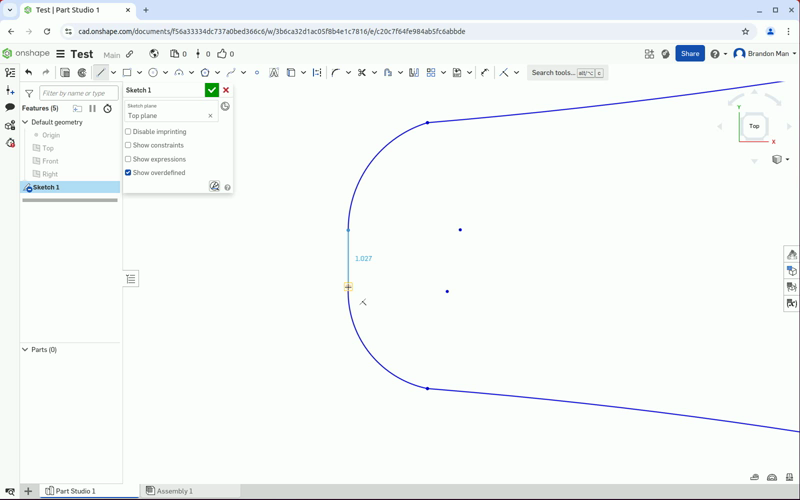
scroll(-6)
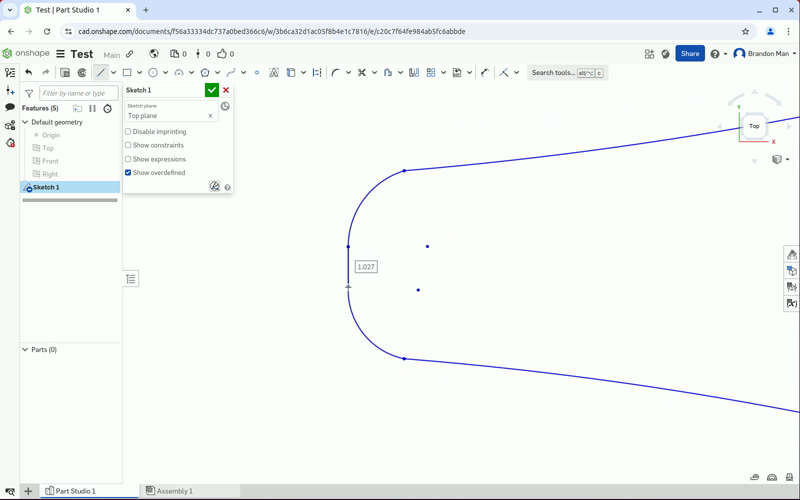
scroll(-6)
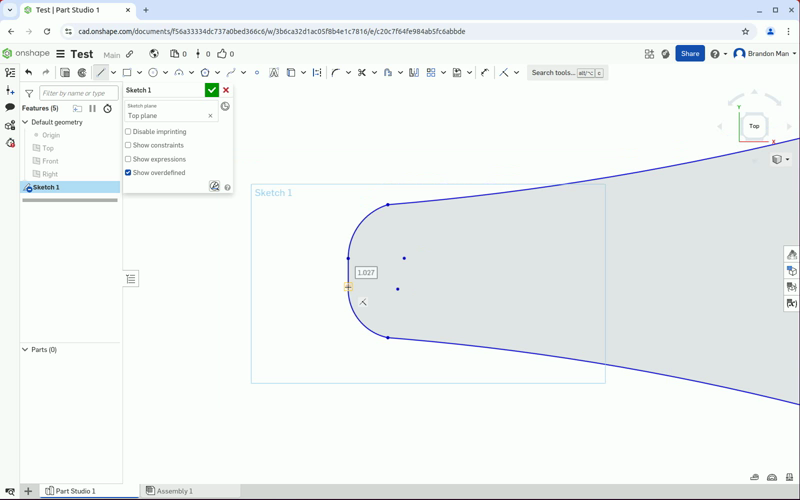
scroll(-6)
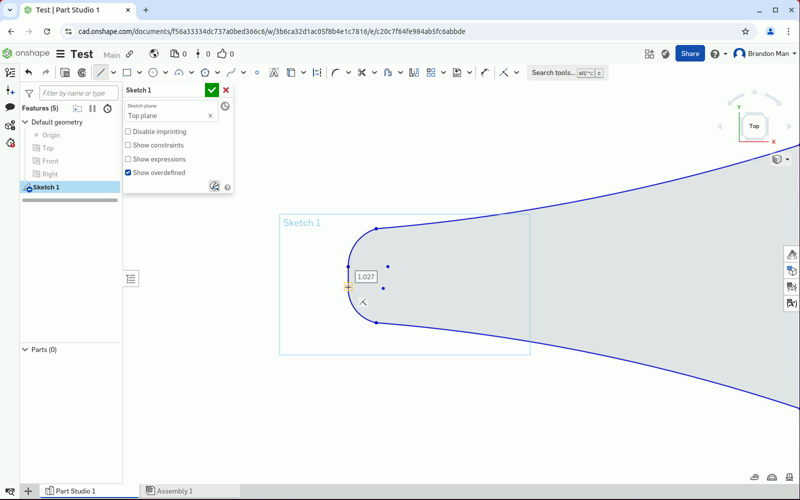
scroll(-6)
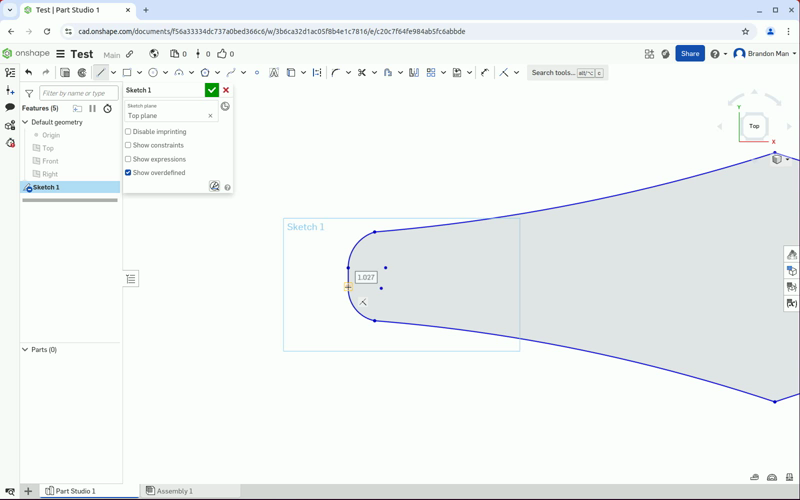
scroll(-6)
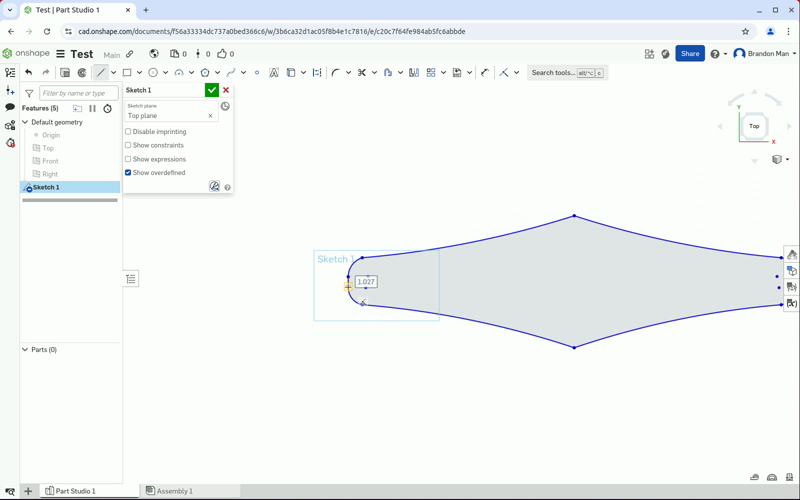
scroll(-6)
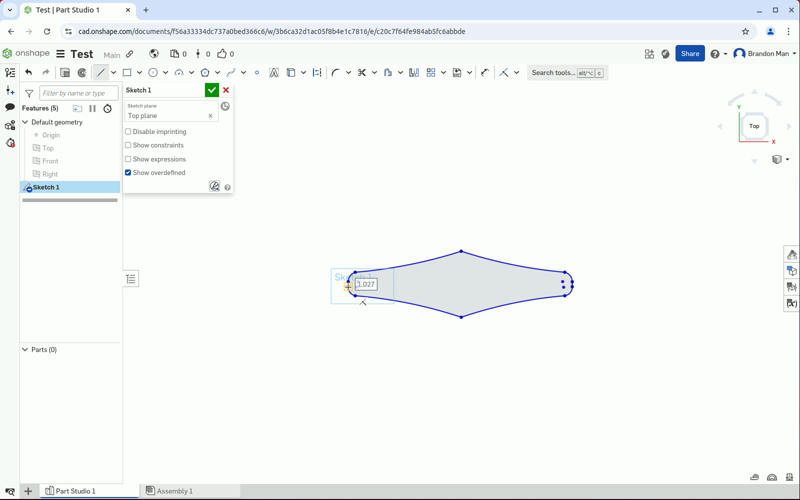
key(esc)
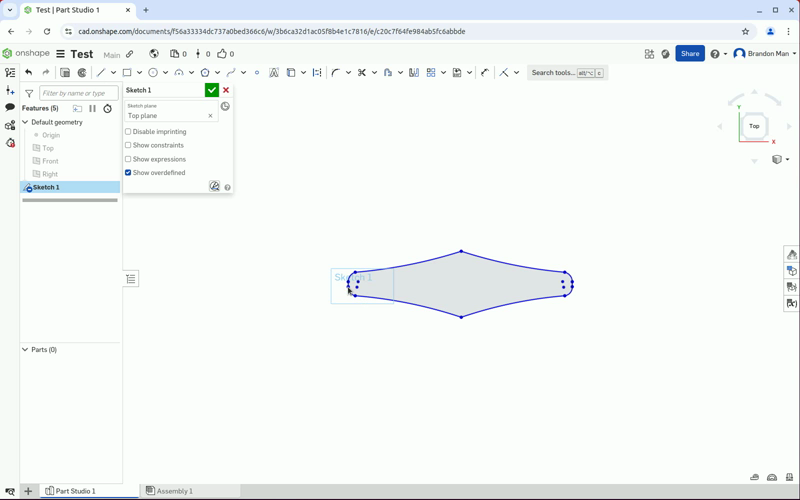
key(c)
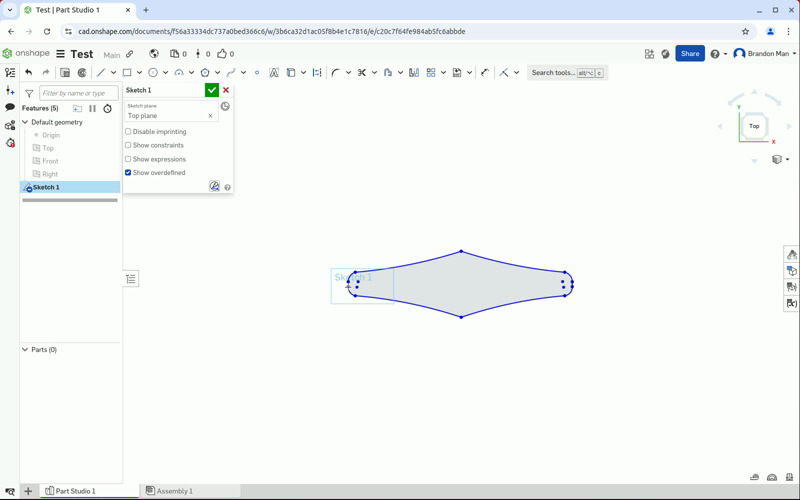
key_down(shift)
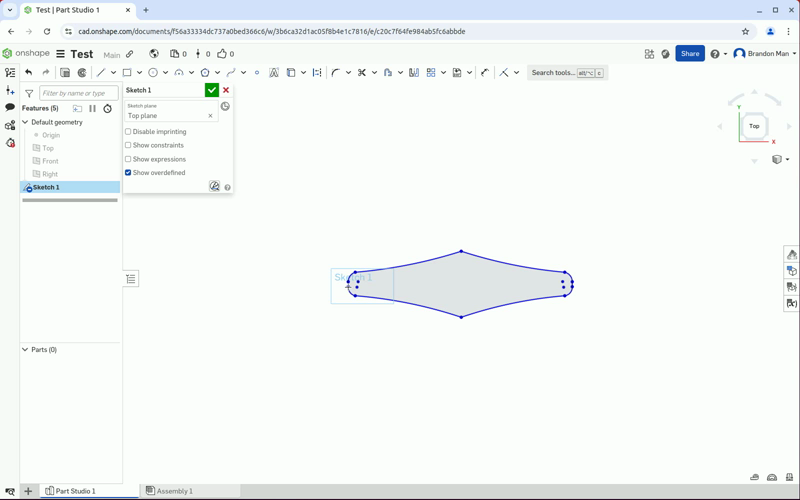
mouse_move(461, 284)
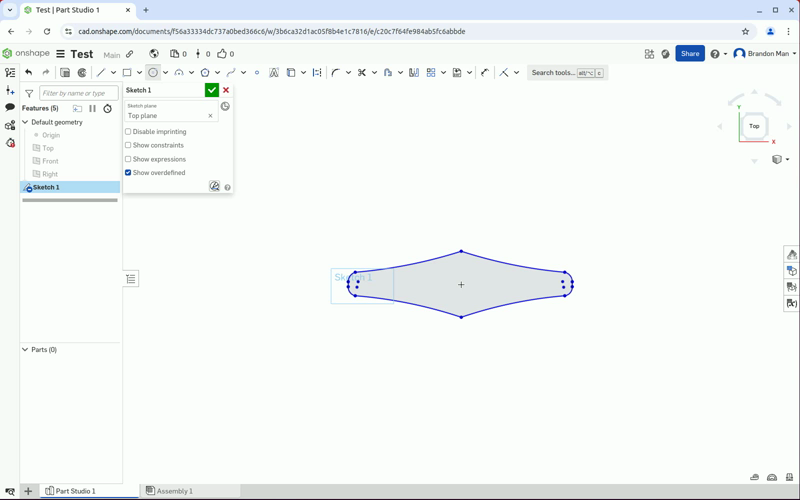
click(461, 284)
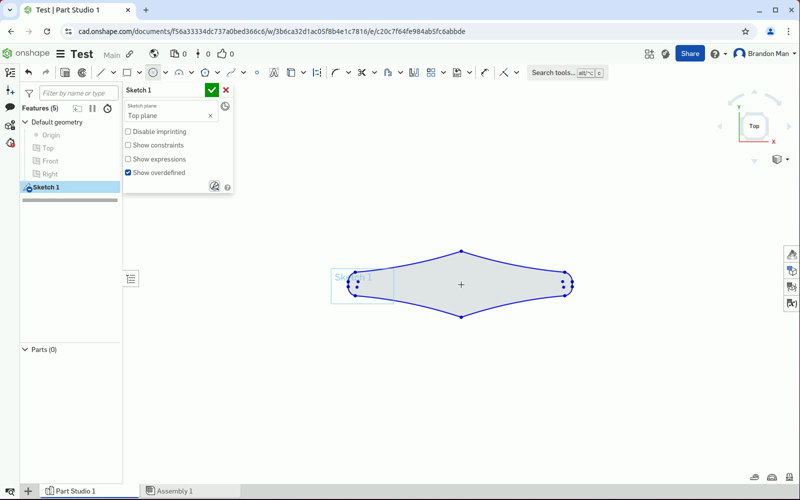
key_up(shift)
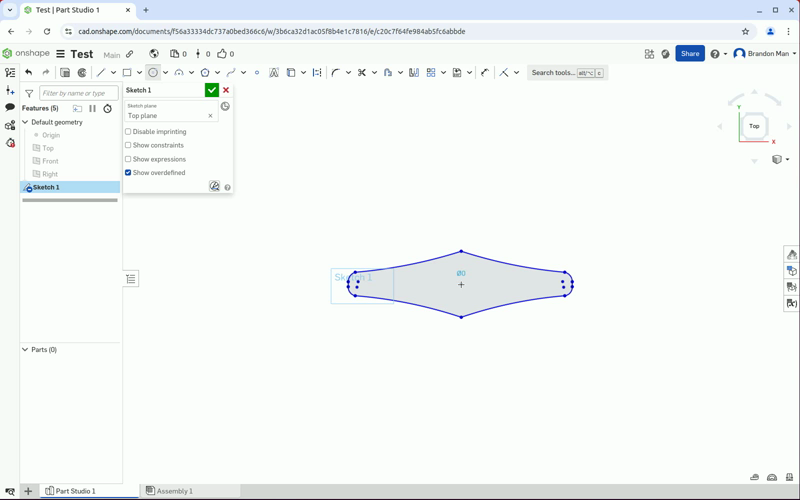
mouse_move(477, 284)
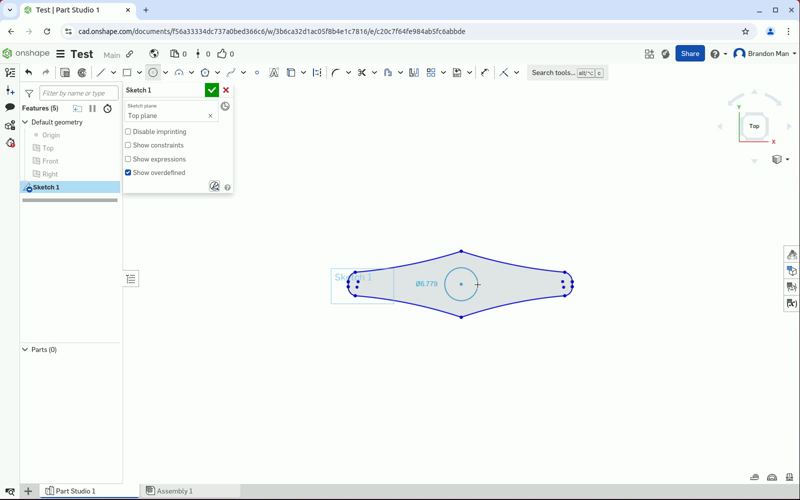
click(477, 284)
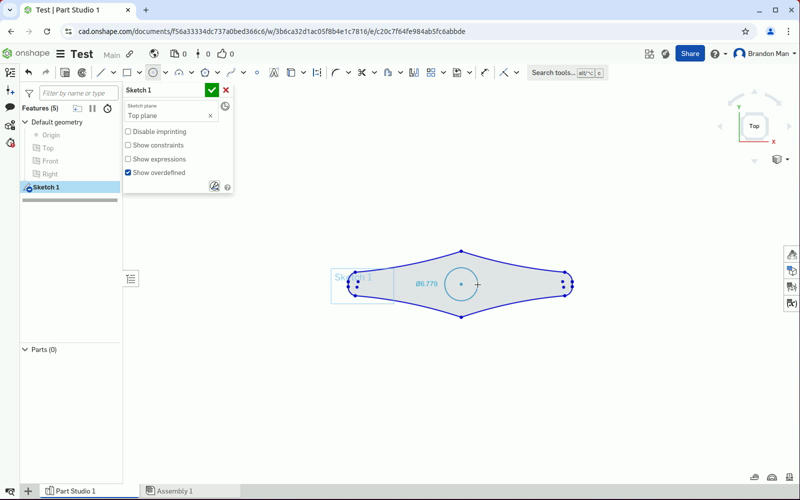
key(esc)
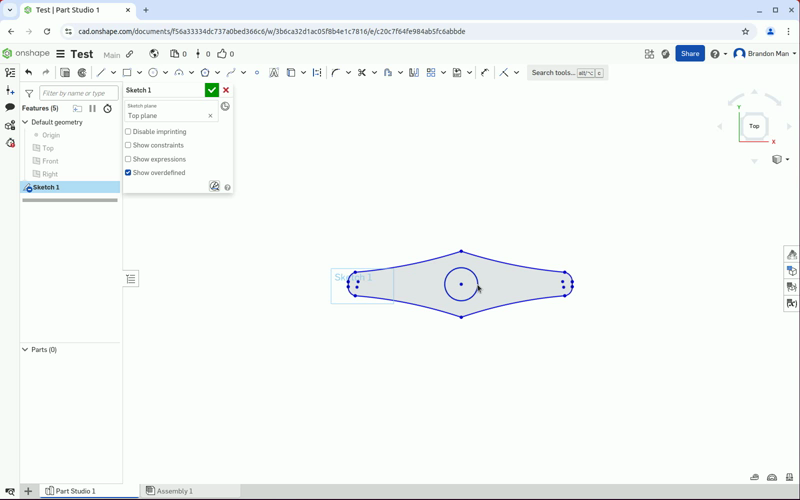
mouse_move(401, 284)
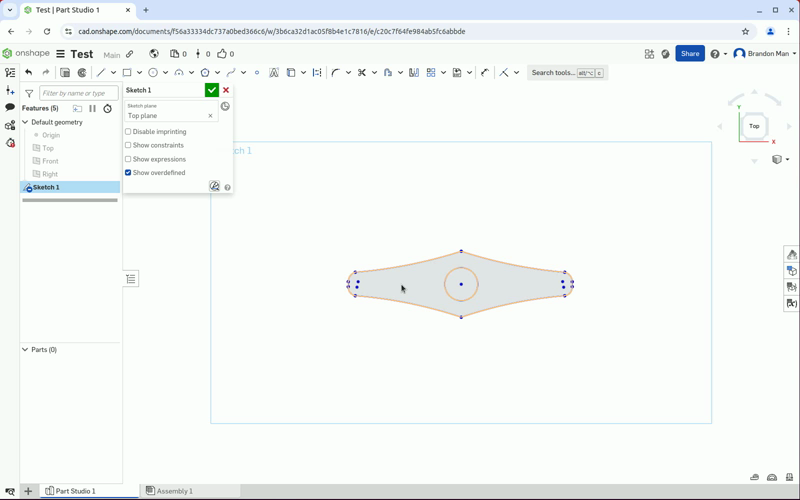
click(401, 284)
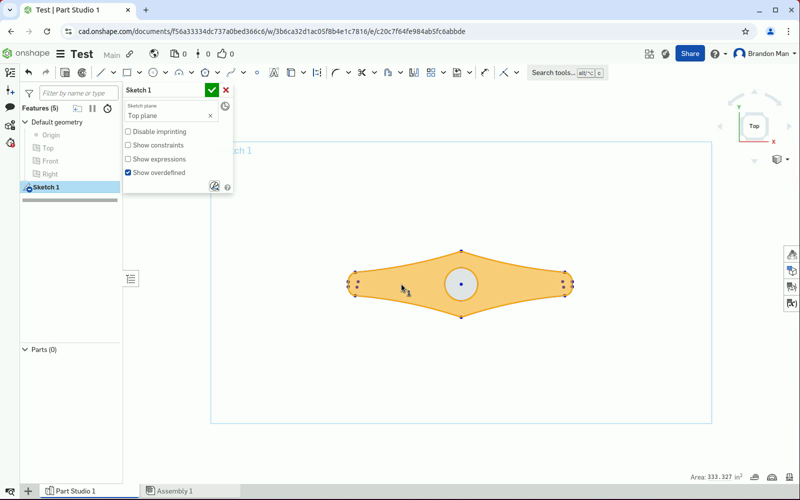
mouse_move(73, 352)
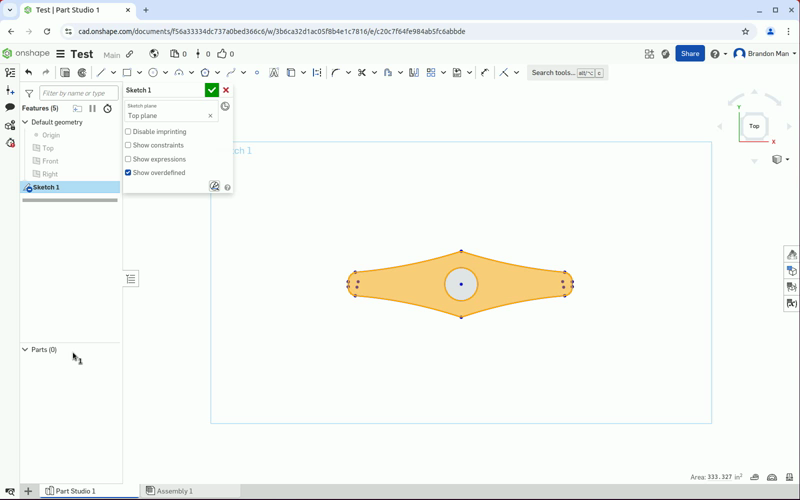
key(shift+y)
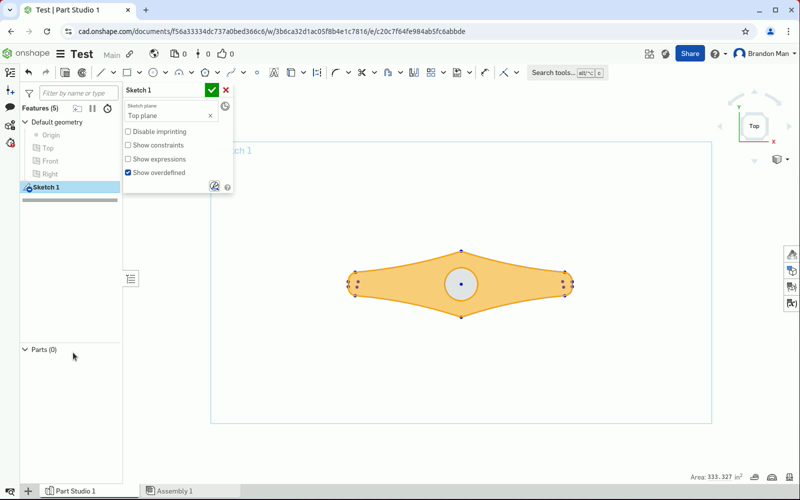
key(shift+e)
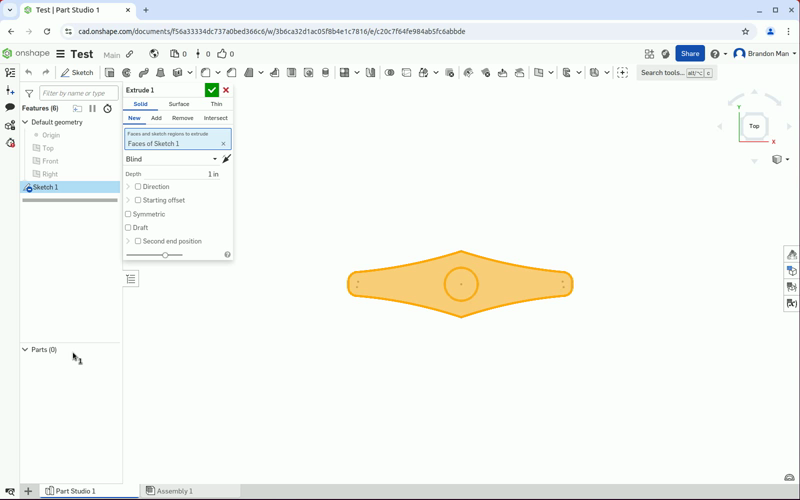
mouse_move(143, 106)
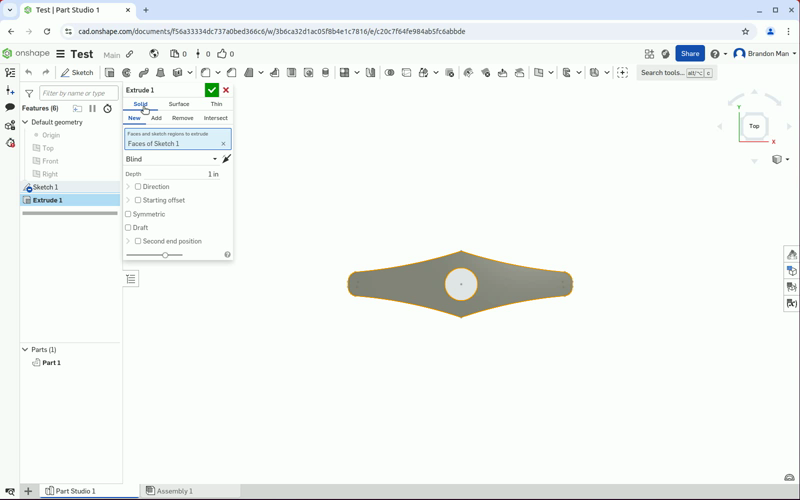
click(143, 106)
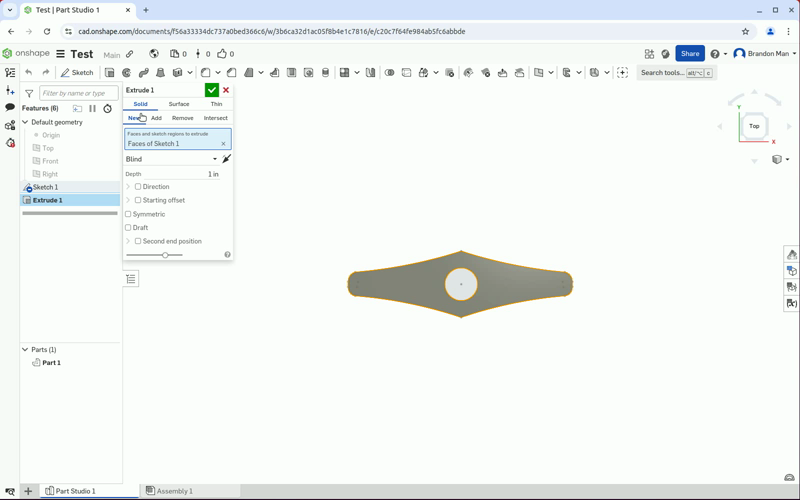
mouse_move(137, 120)
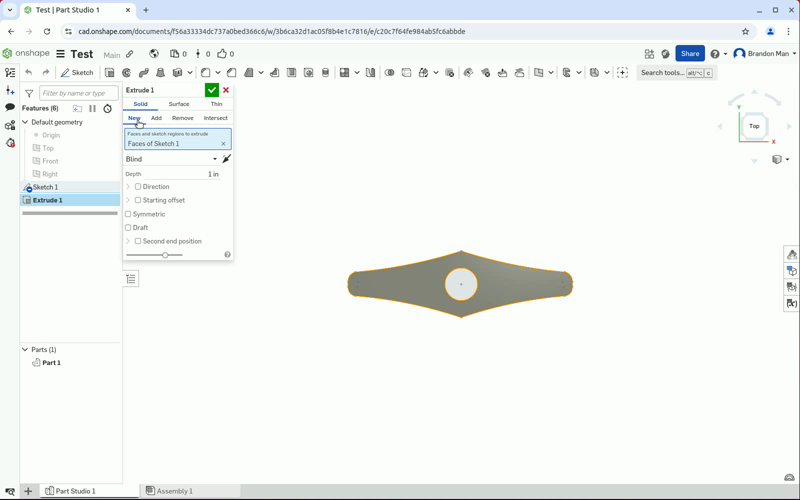
click(137, 120)
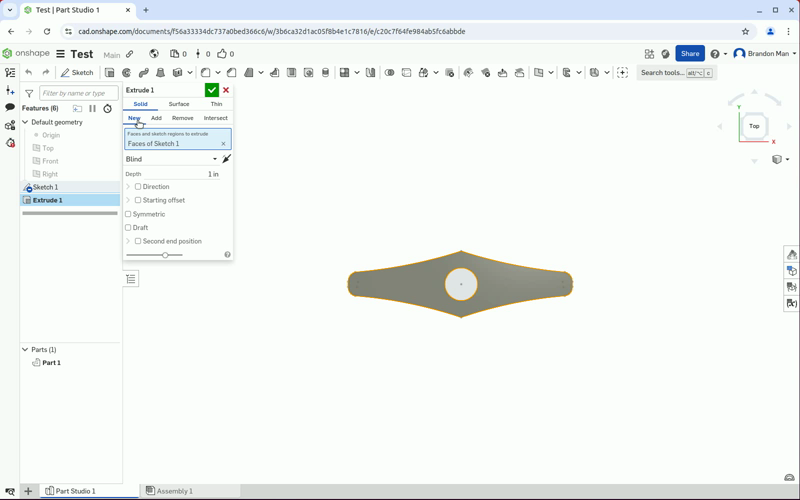
key(tab, 4)
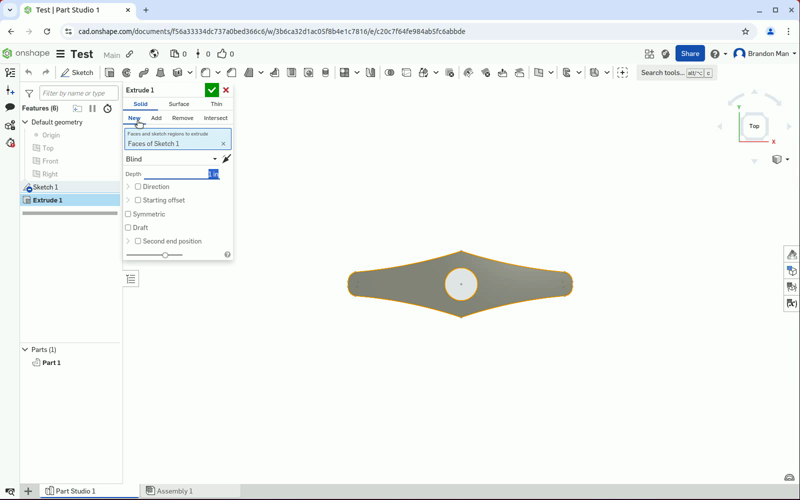
text(20.22)
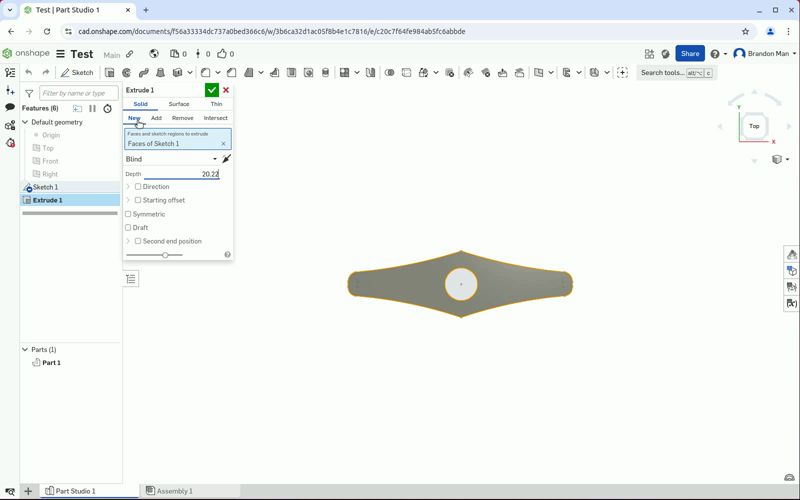
key(enter)
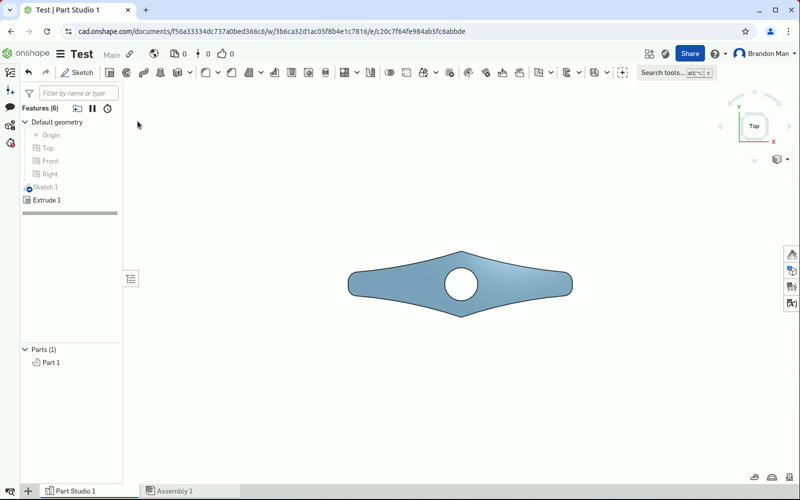
key(shift+h)
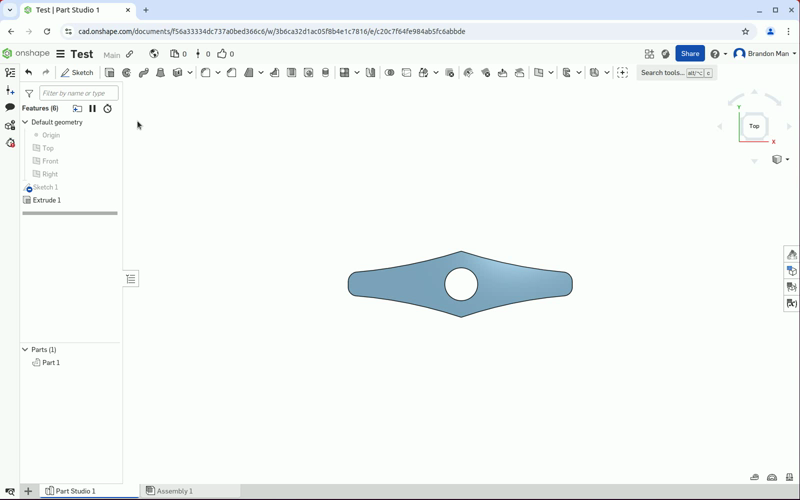
key(shift+h)
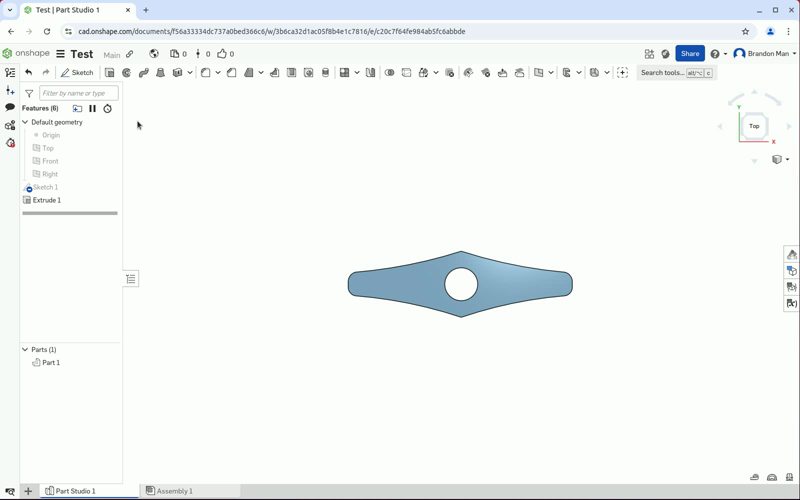
mouse_move(73, 189)
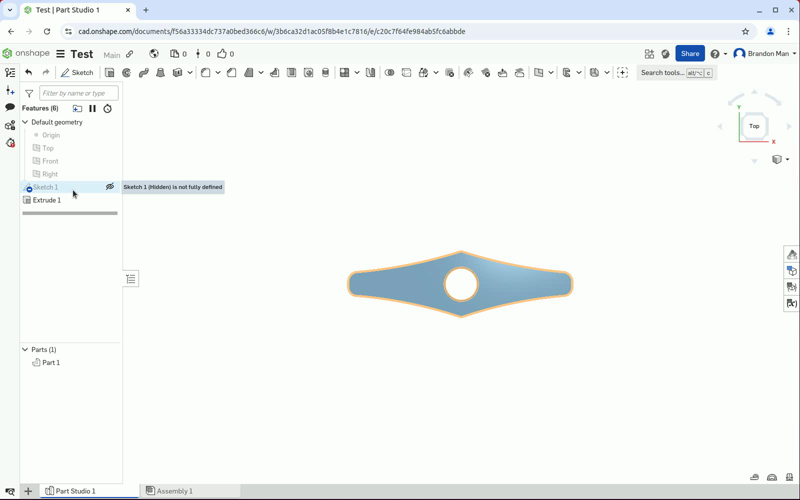
click(73, 189)
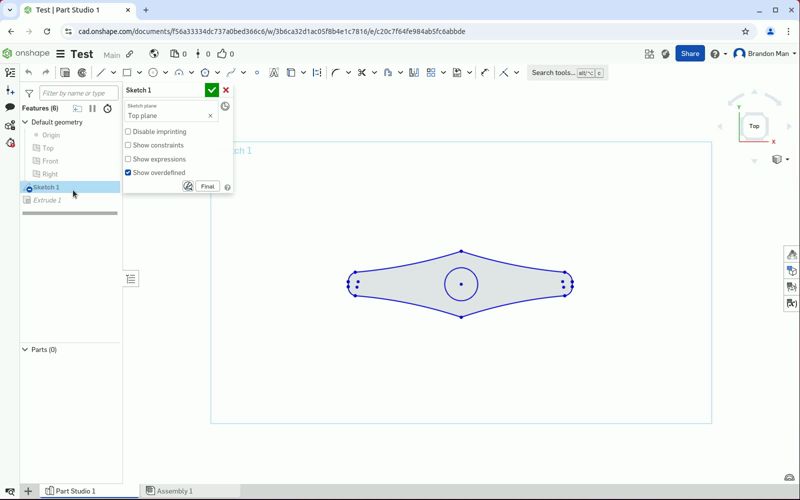
mouse_move(229, 92)
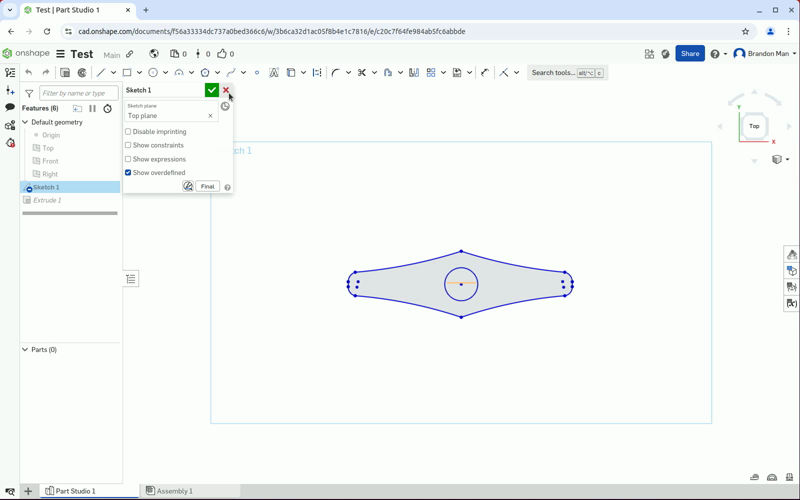
click(229, 92)
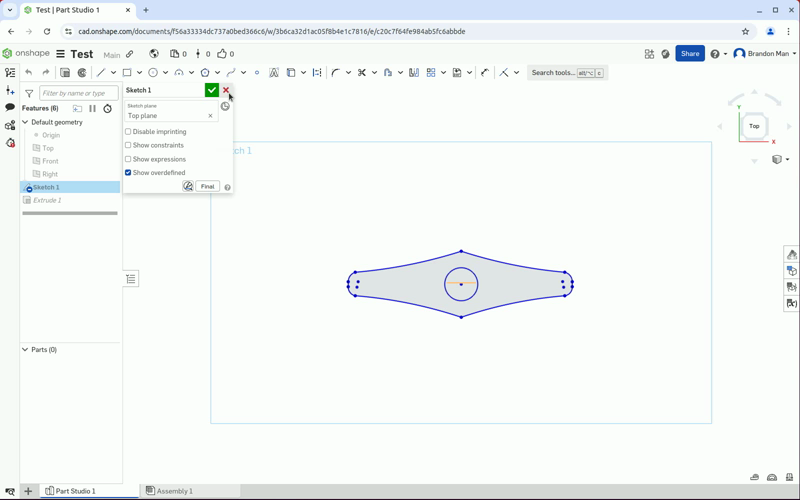
key(shift+s)
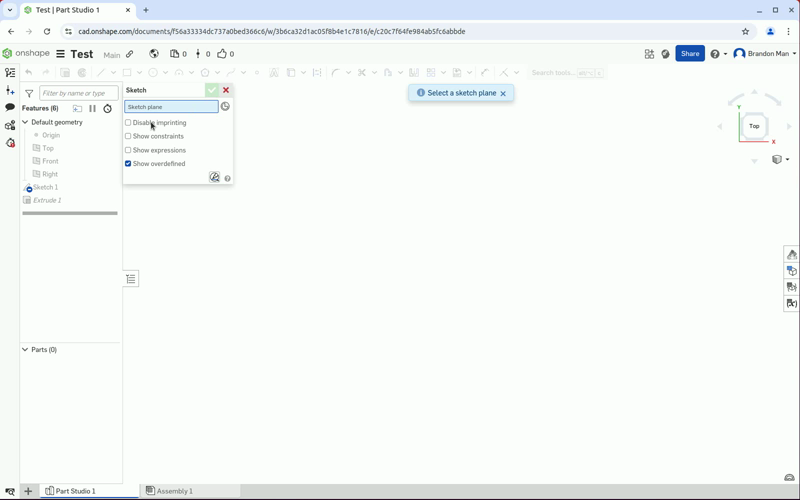
mouse_move(73, 150)
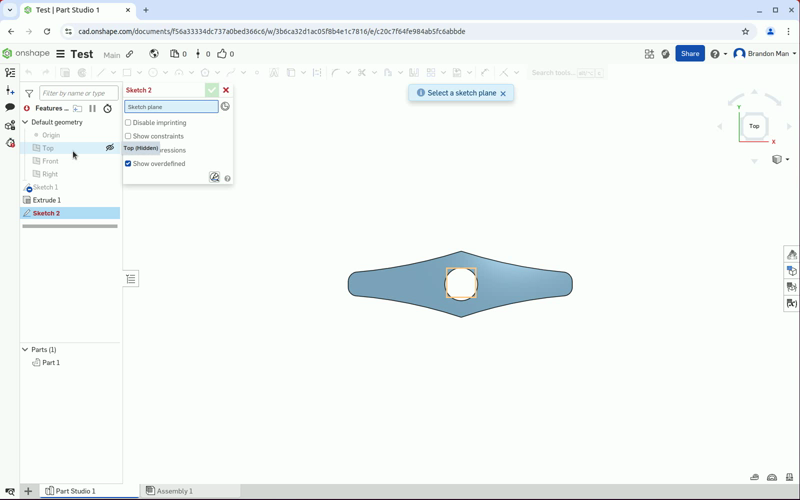
click(73, 150)
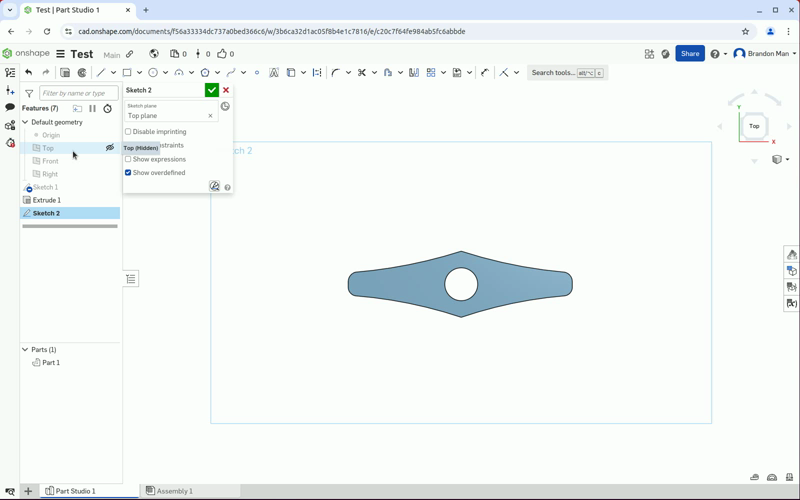
mouse_move(73, 352)
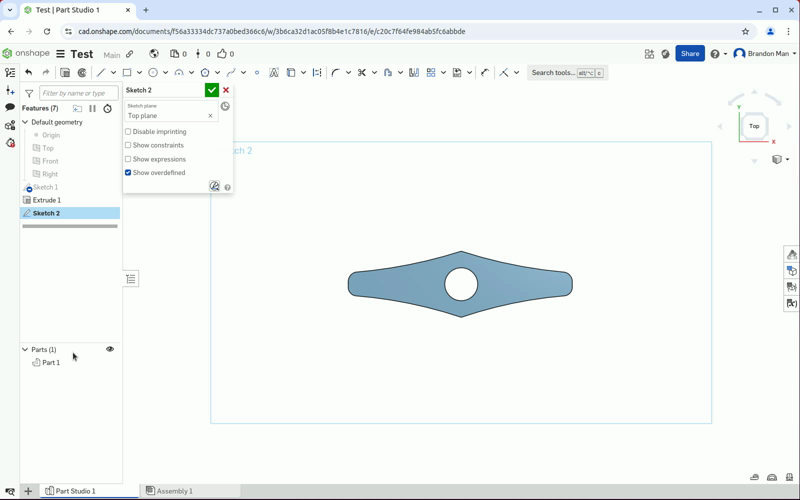
key(y)
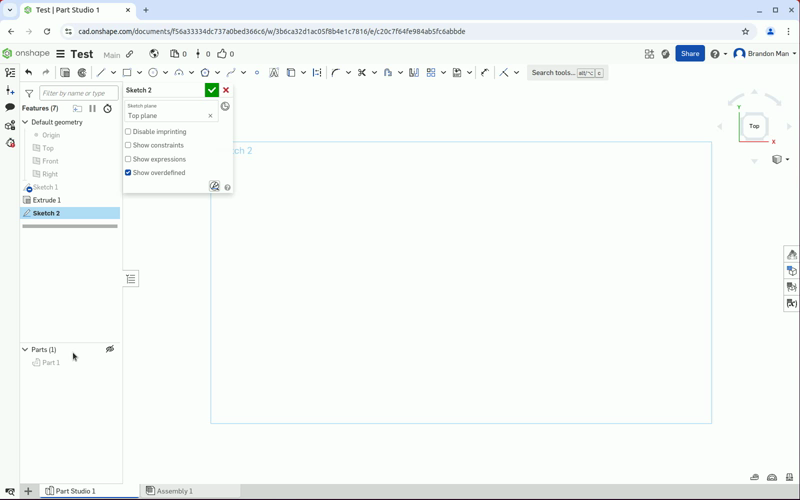
key(c)
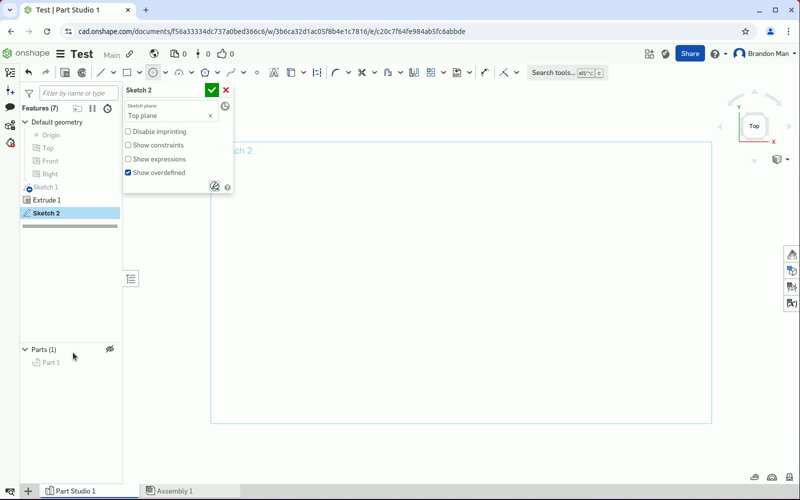
key_down(shift)
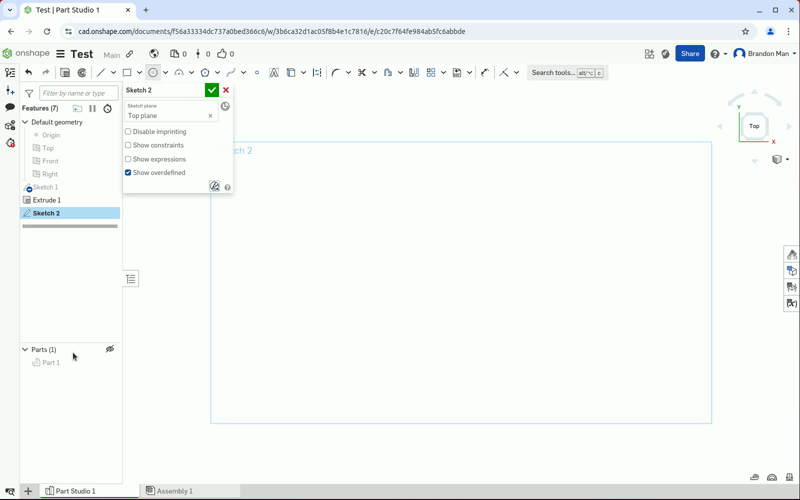
mouse_move(461, 282)
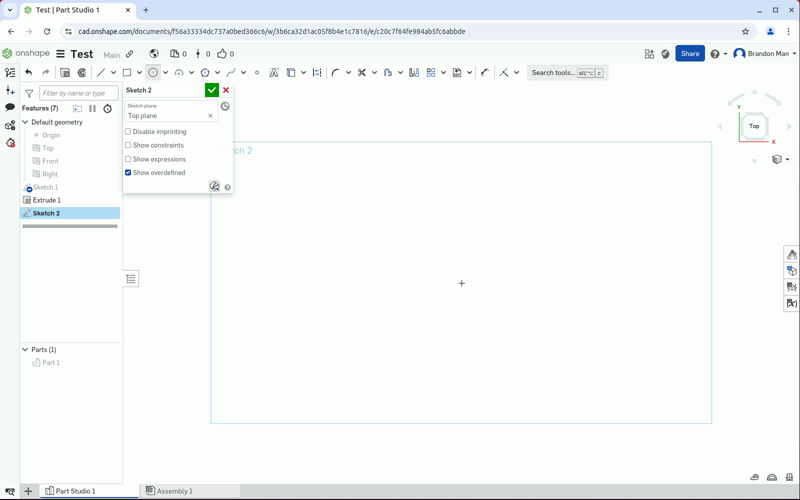
click(461, 282)
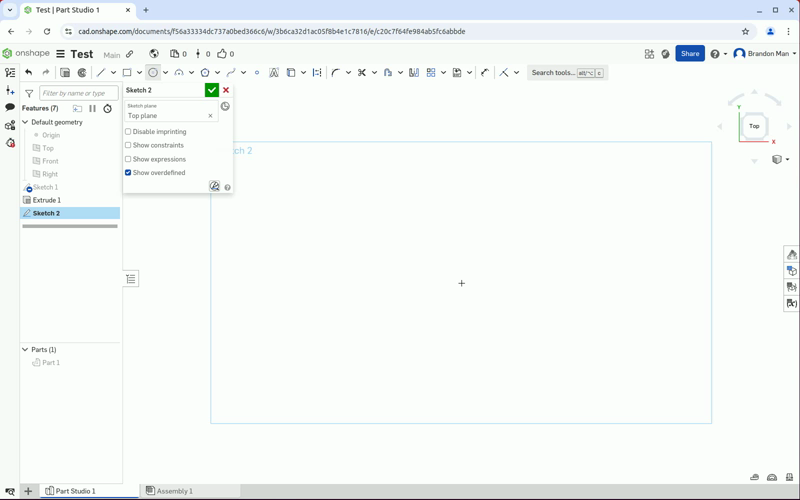
key_up(shift)
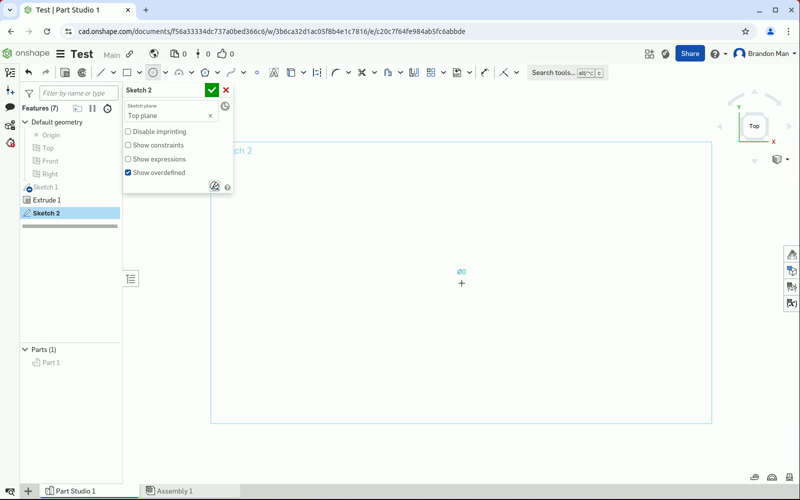
mouse_move(479, 282)
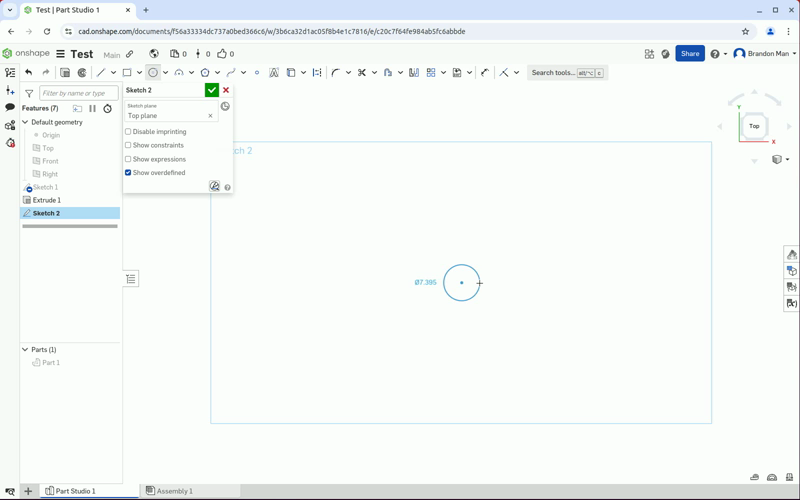
click(479, 282)
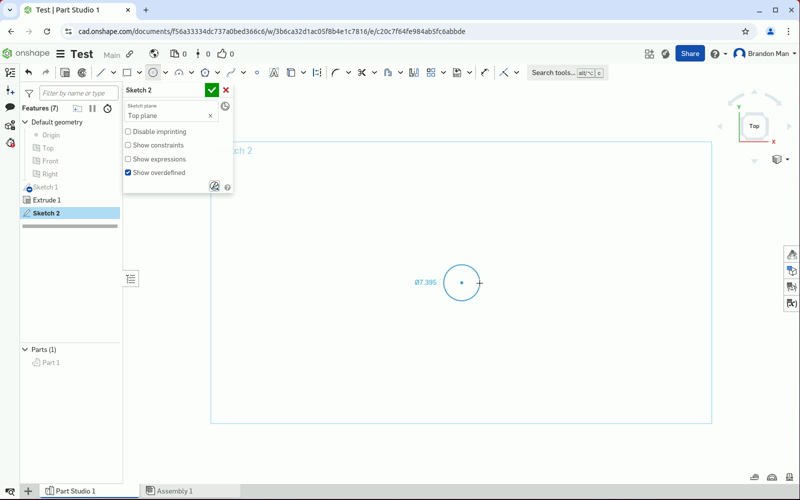
key(esc)
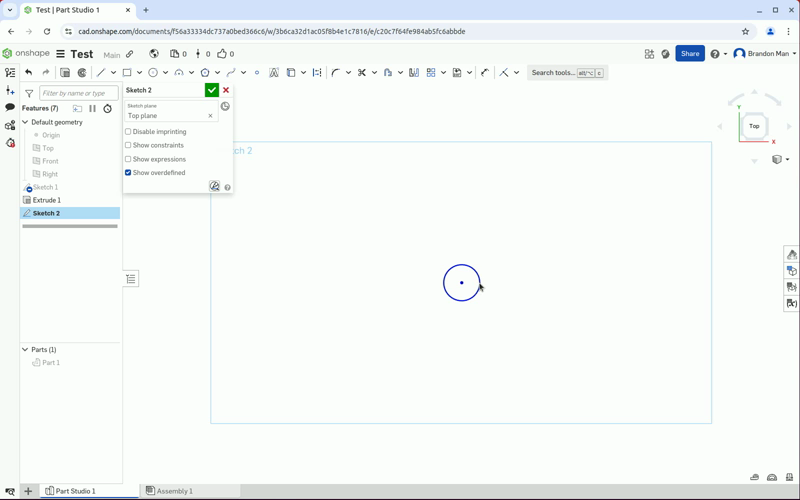
key(c)
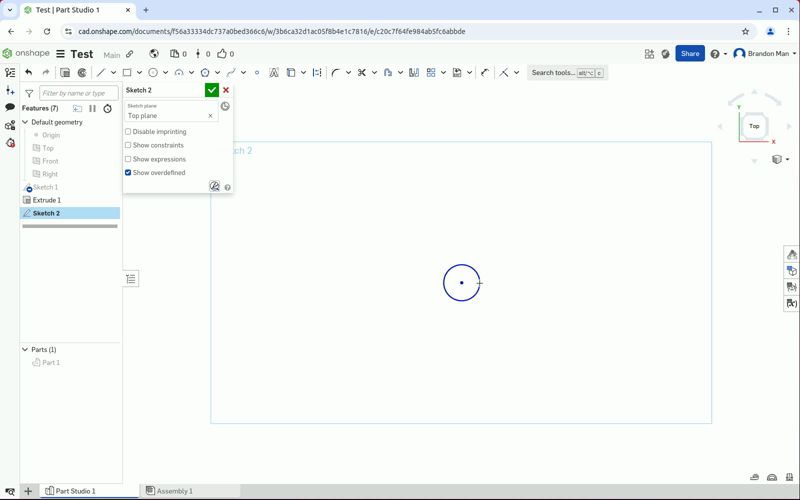
key_down(shift)
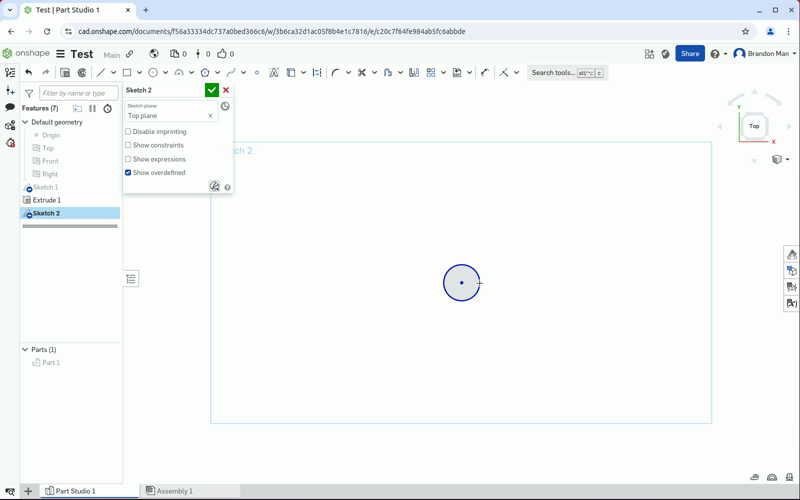
mouse_move(461, 282)
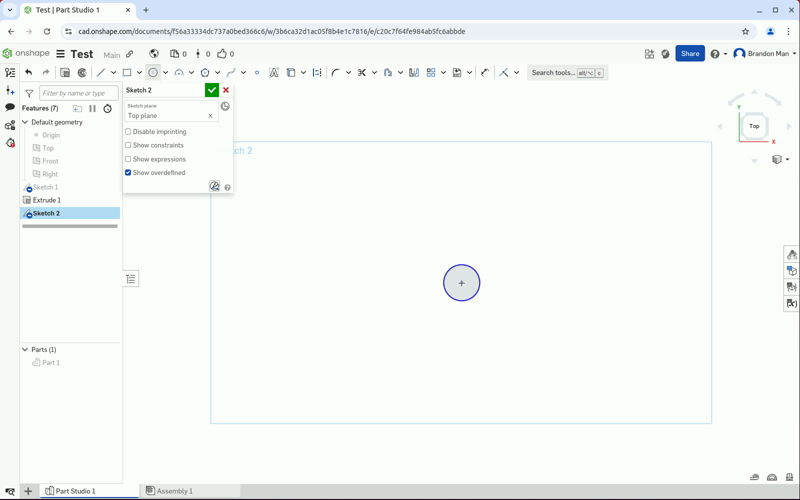
click(461, 282)
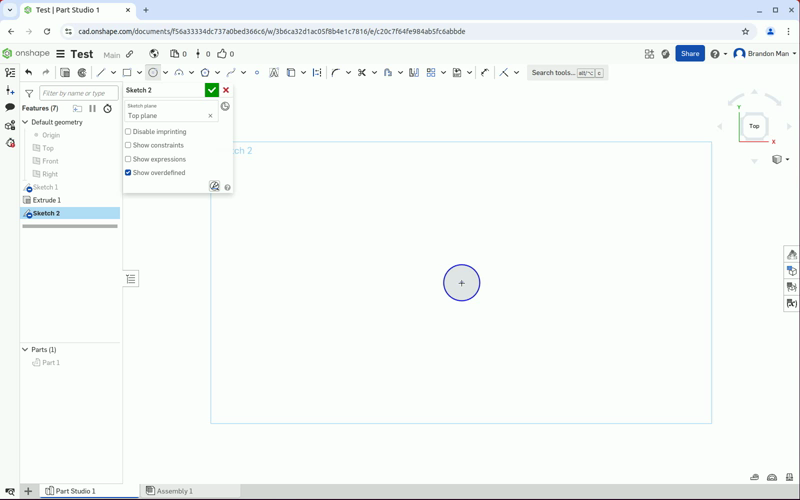
key_up(shift)
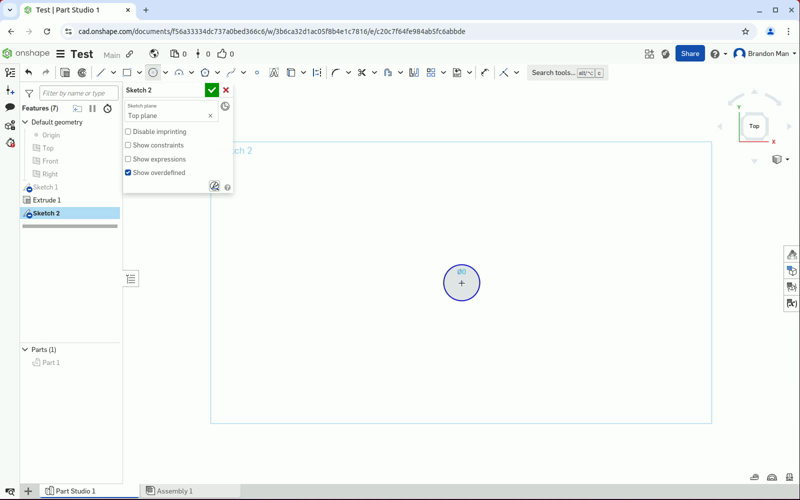
mouse_move(475, 282)
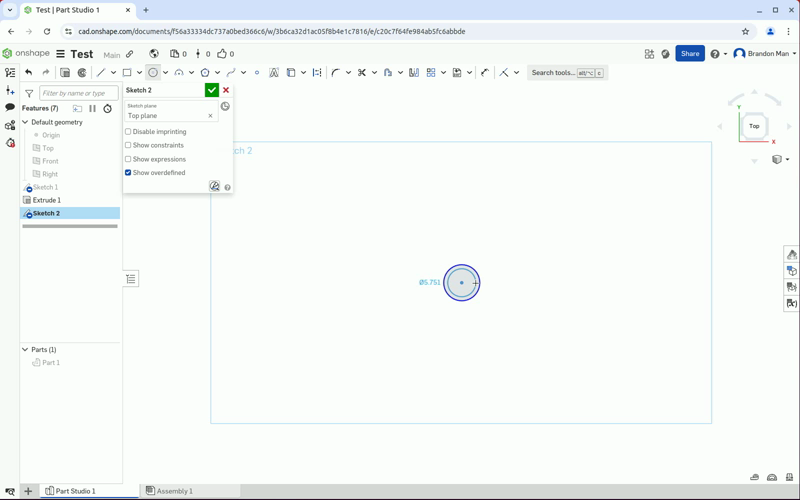
scroll(6)
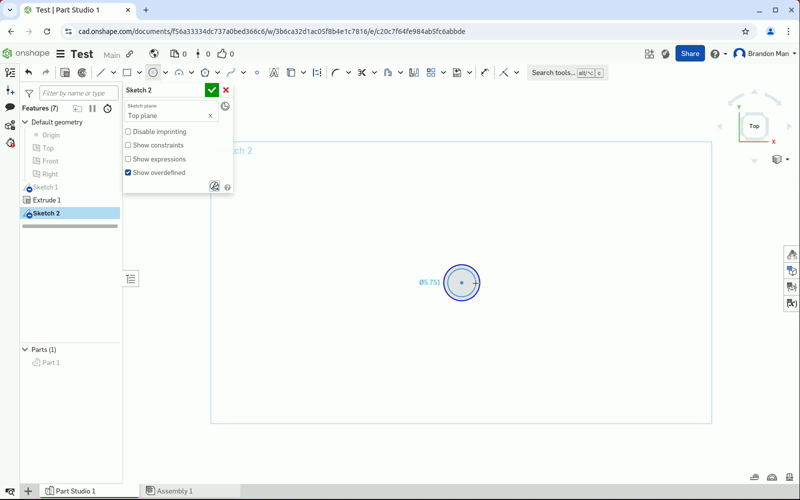
scroll(6)
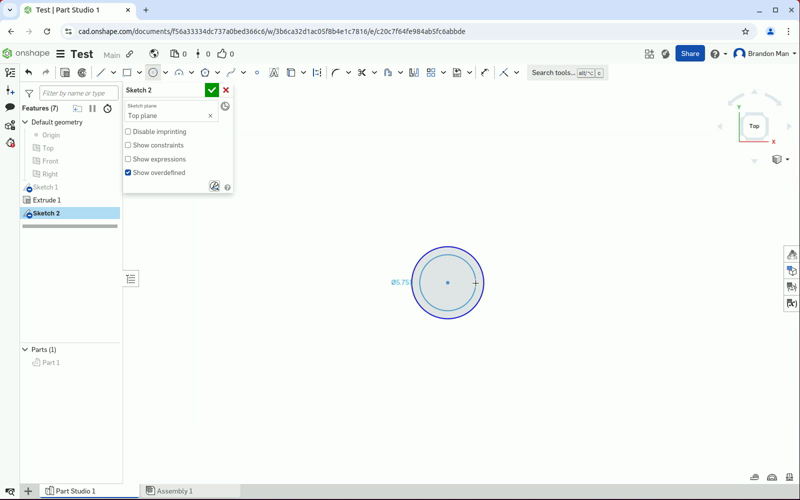
scroll(6)
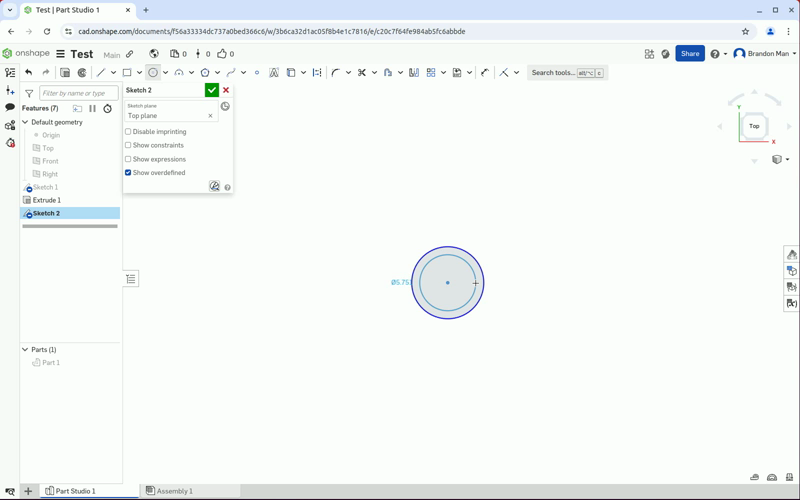
scroll(6)
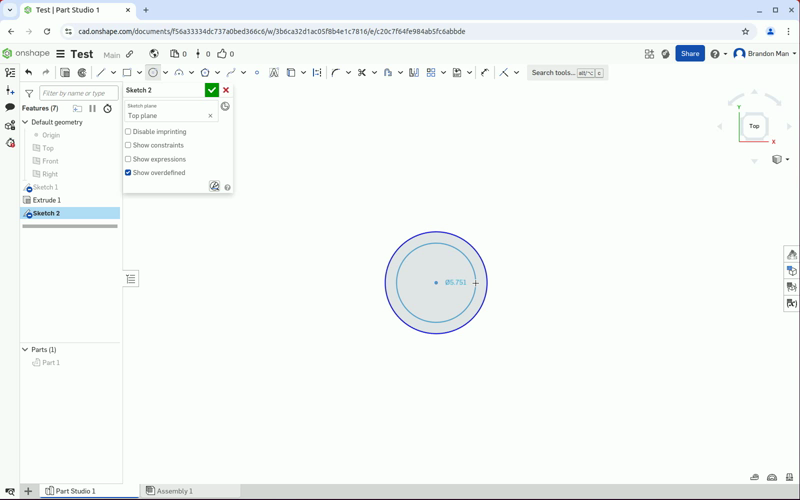
scroll(6)
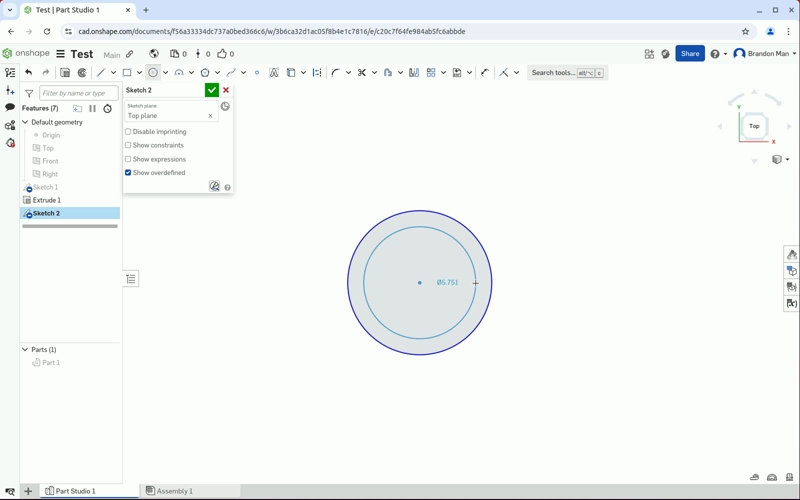
scroll(6)
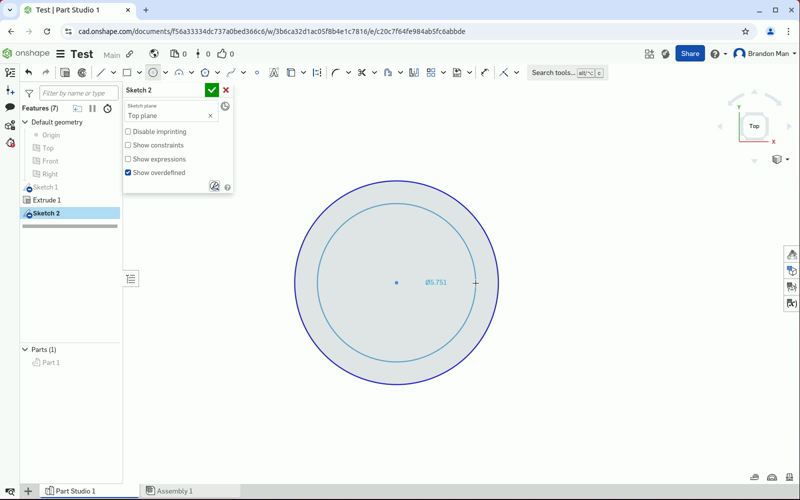
scroll(6)
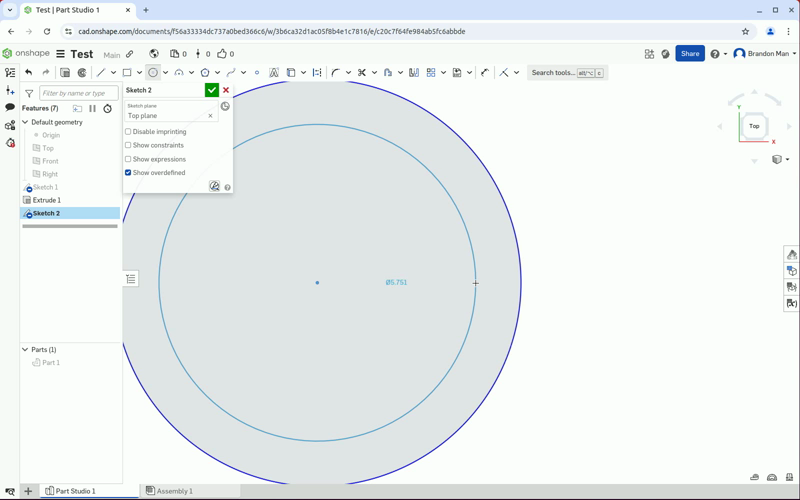
click(475, 282)
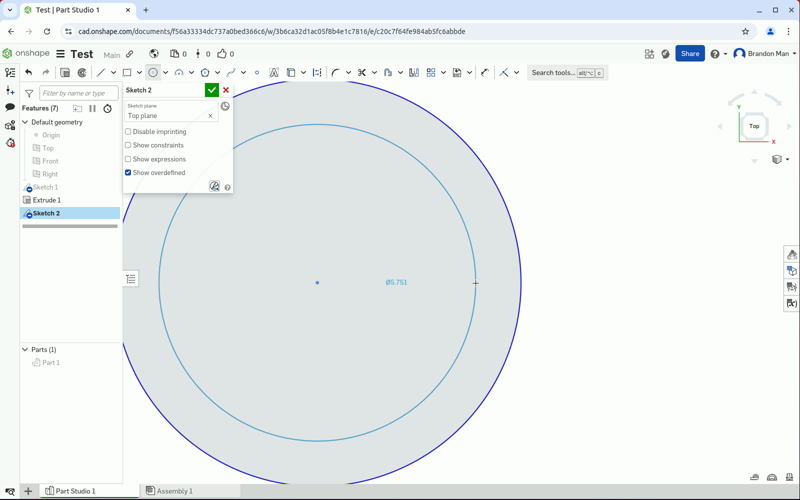
scroll(-6)
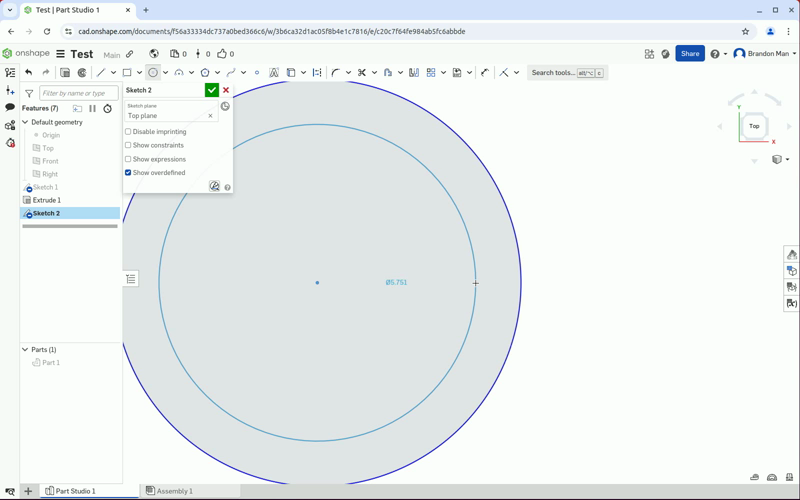
scroll(-6)
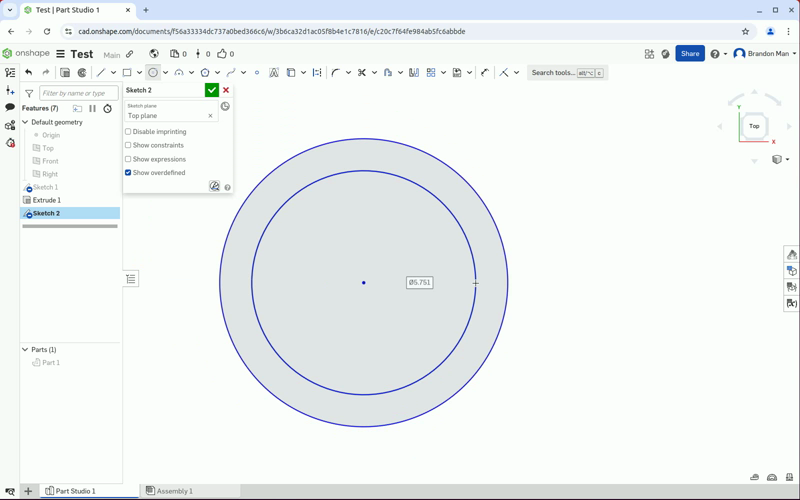
scroll(-6)
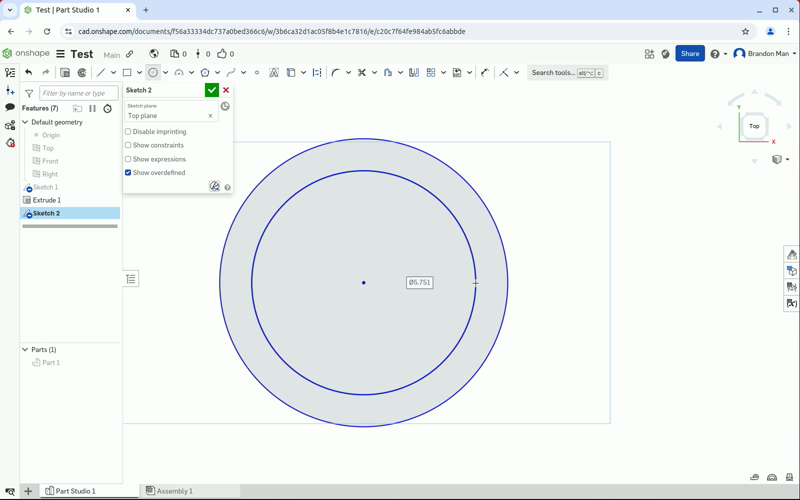
scroll(-6)
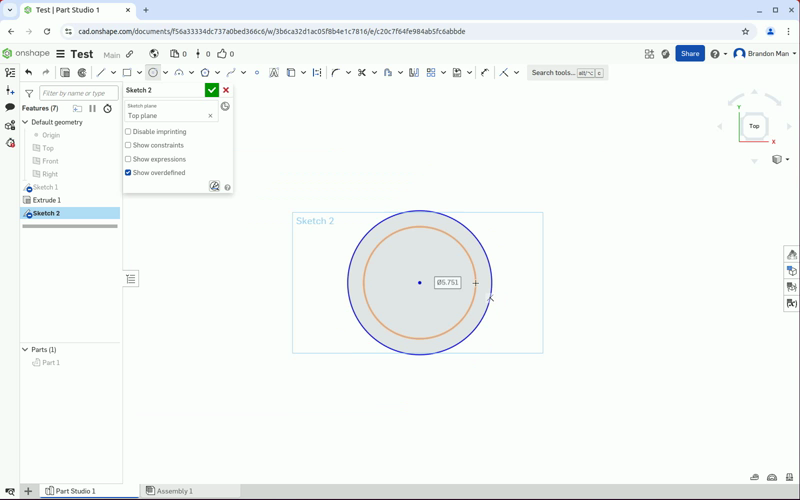
scroll(-6)
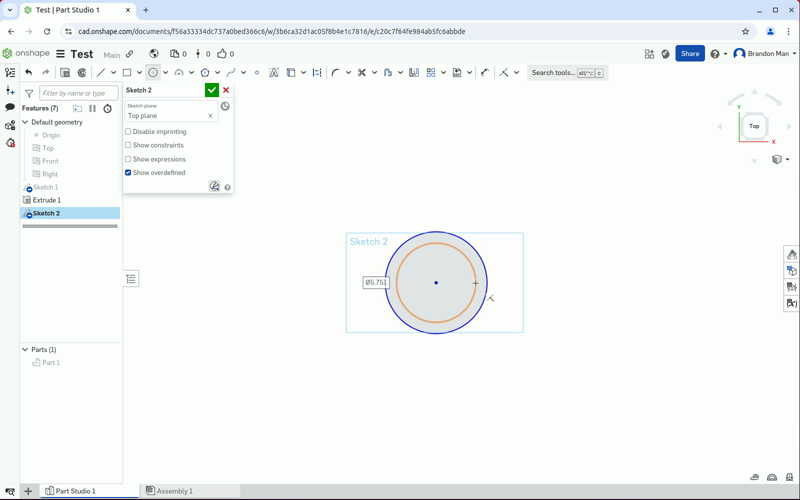
scroll(-6)
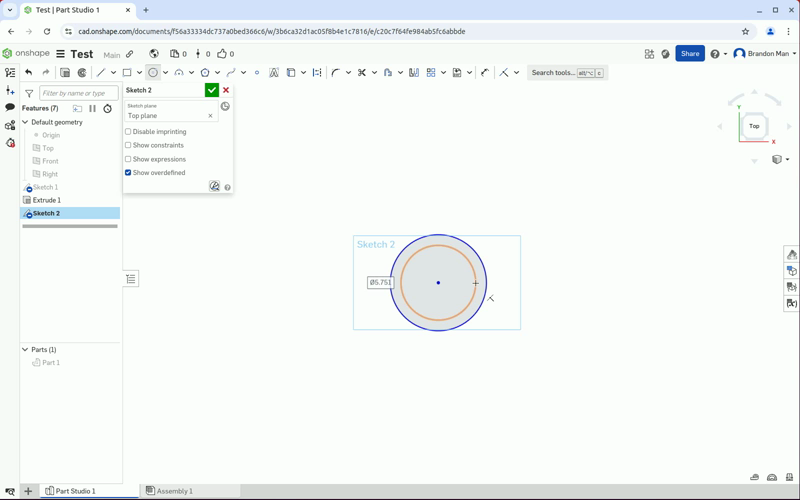
scroll(-6)
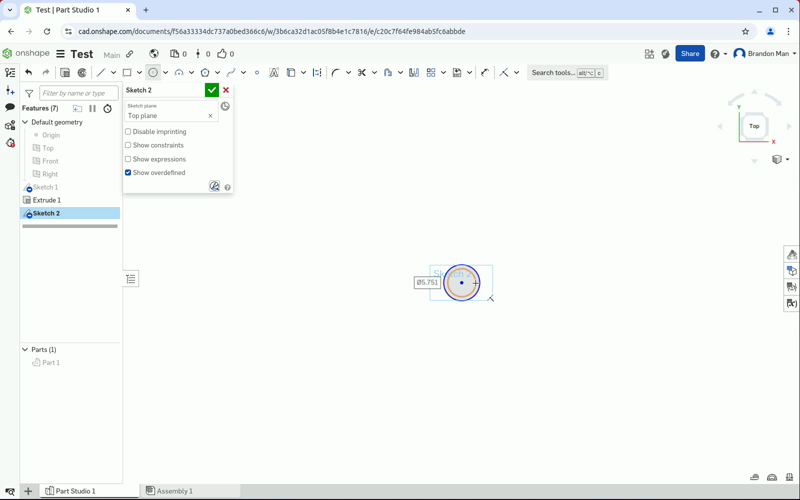
key(esc)
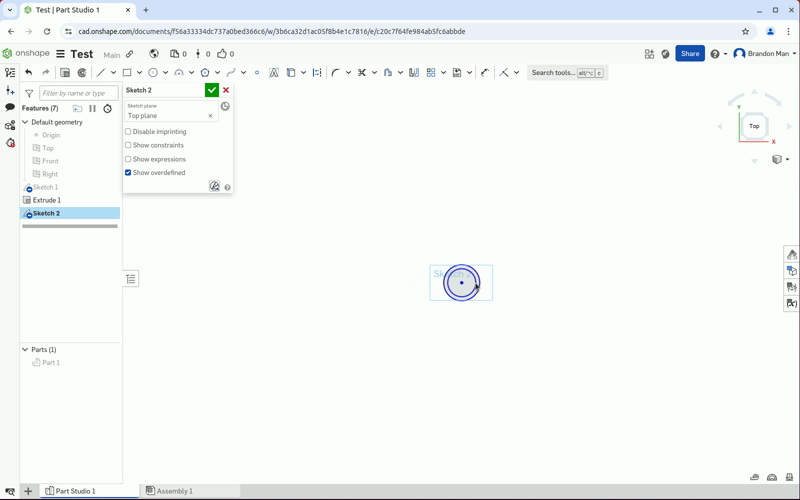
mouse_move(454, 294)
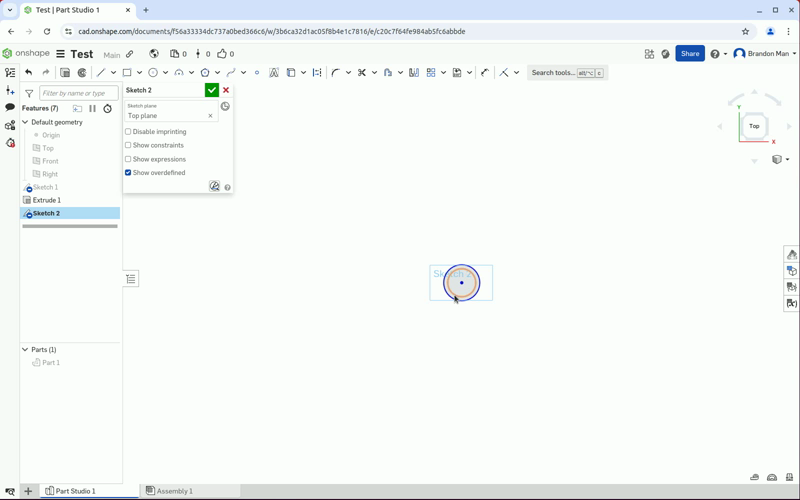
scroll(6)
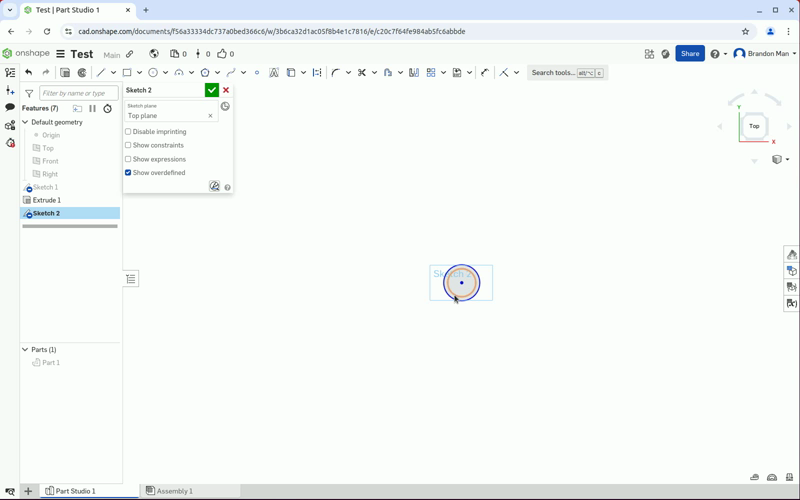
scroll(6)
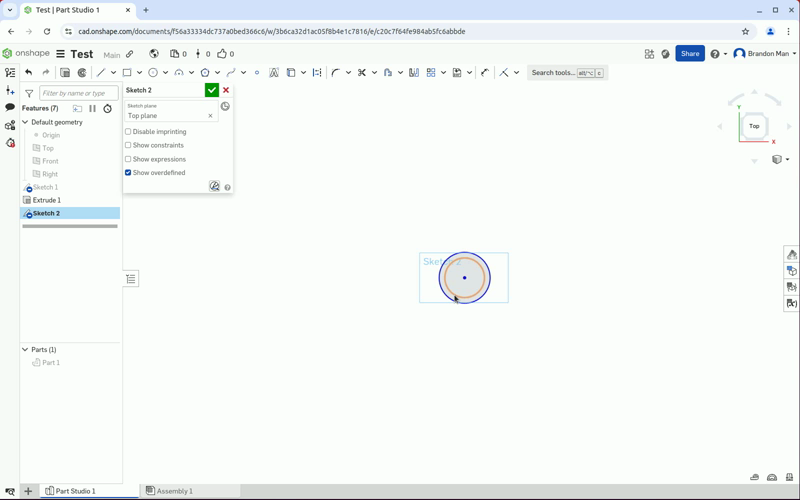
scroll(6)
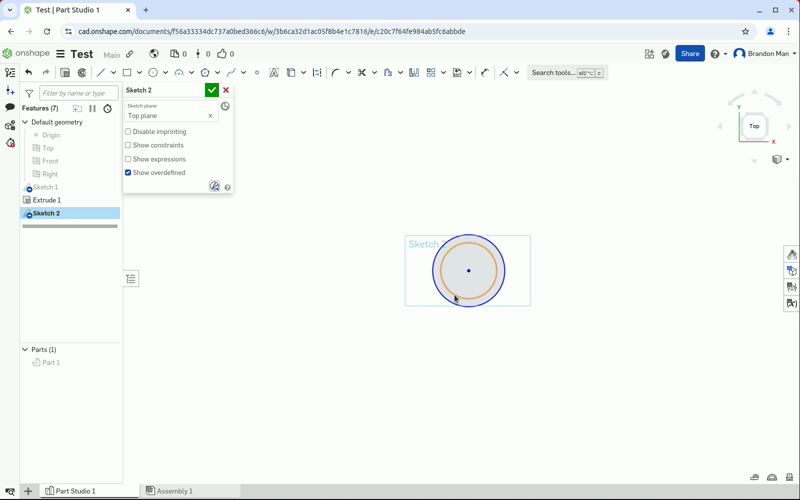
scroll(6)
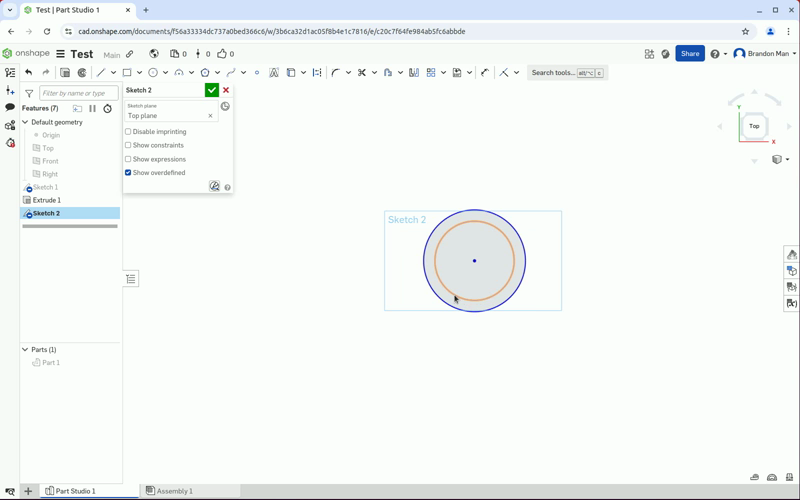
scroll(6)
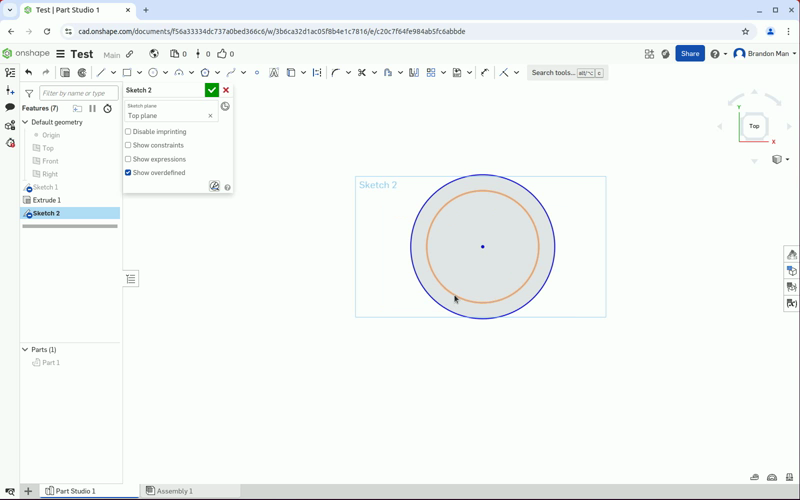
scroll(6)
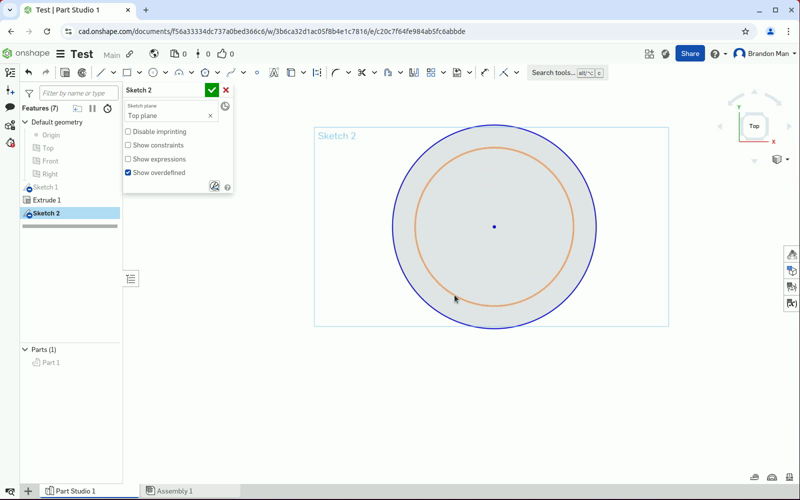
scroll(6)
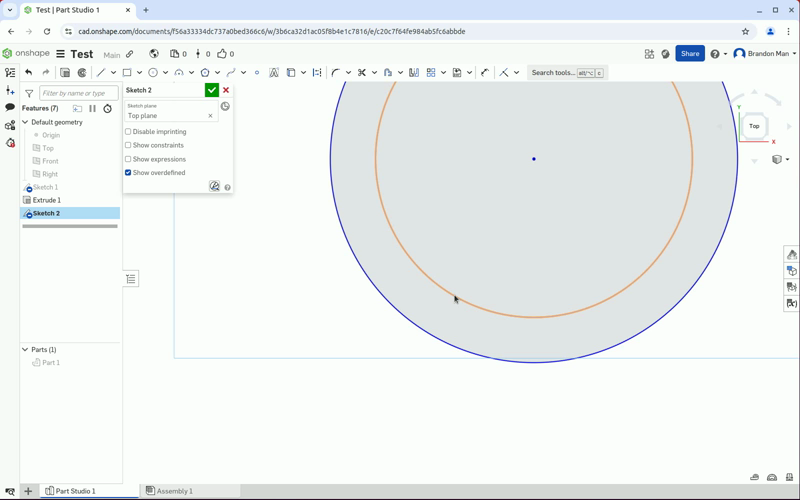
click(454, 294)
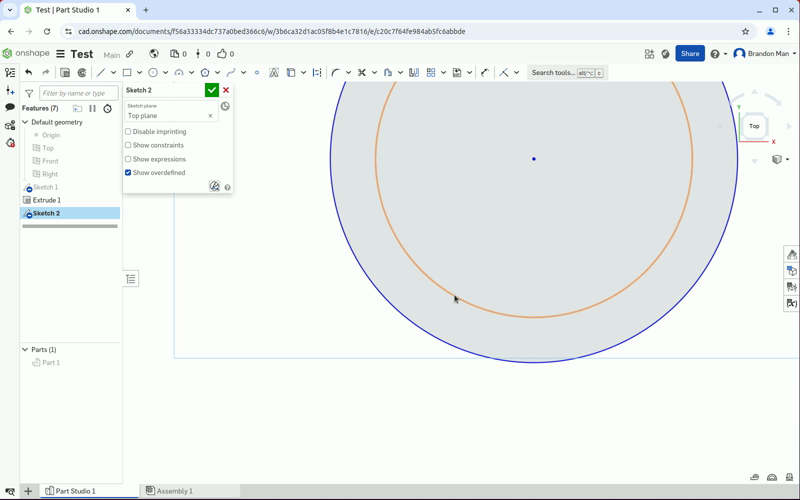
scroll(-6)
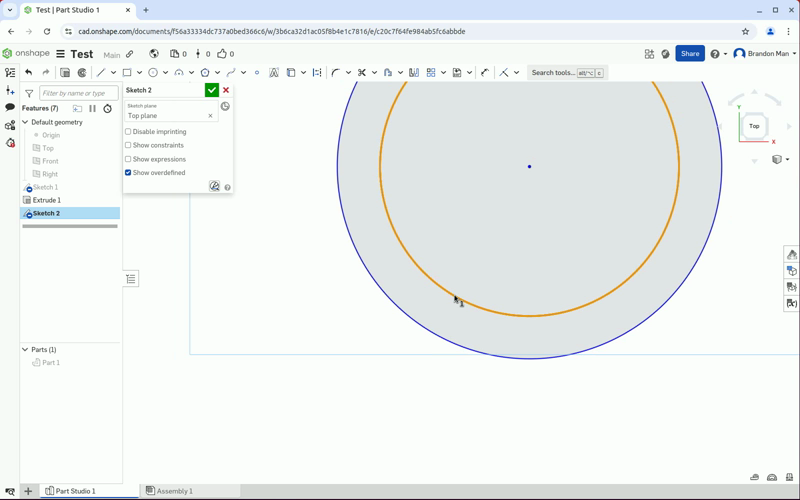
scroll(-6)
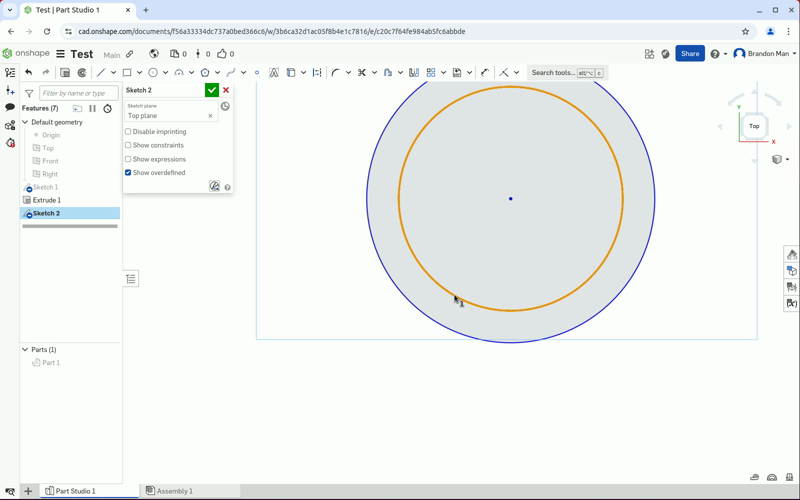
scroll(-6)
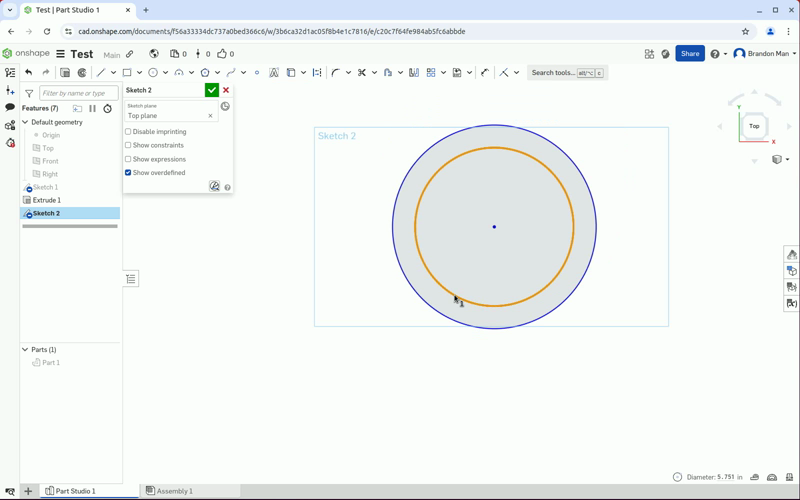
scroll(-6)
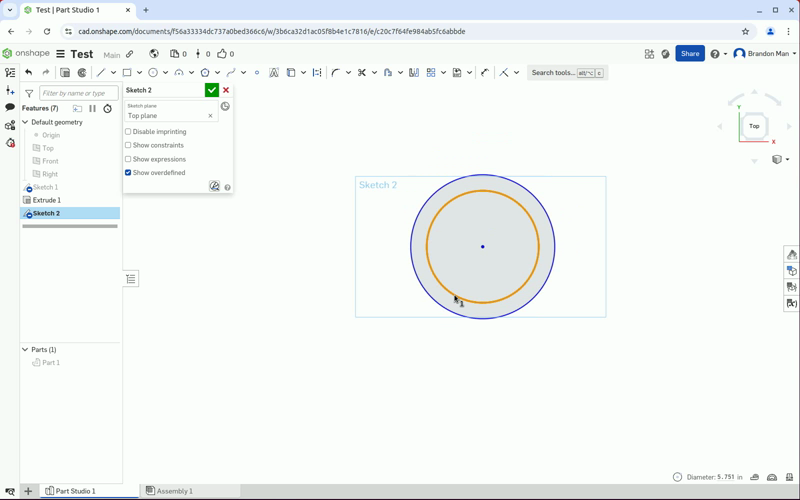
scroll(-6)
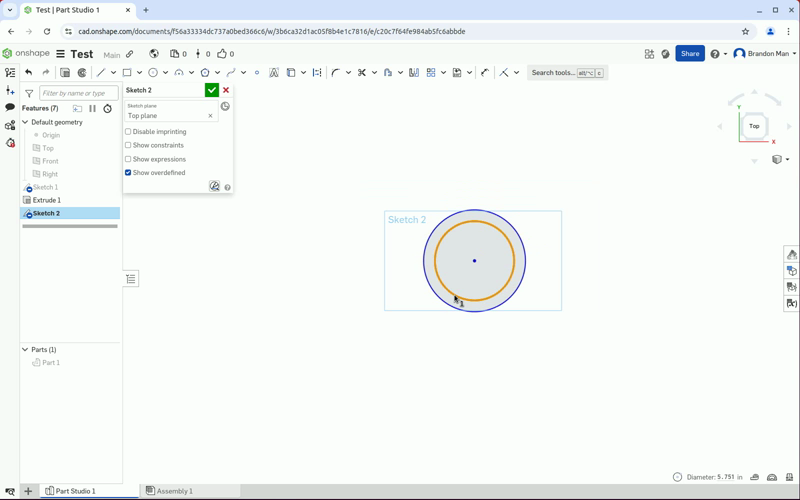
scroll(-6)
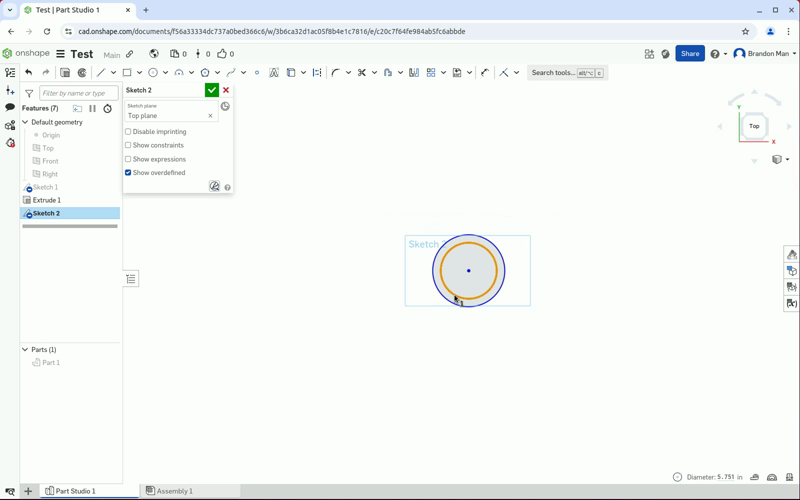
scroll(-6)
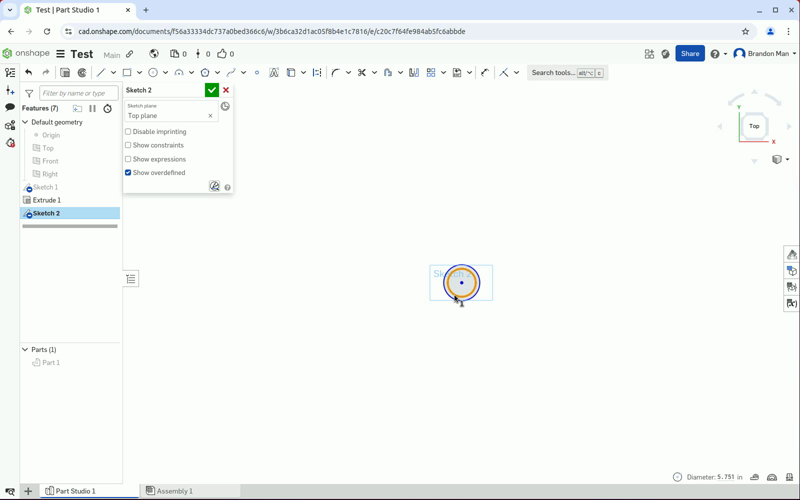
mouse_move(73, 352)
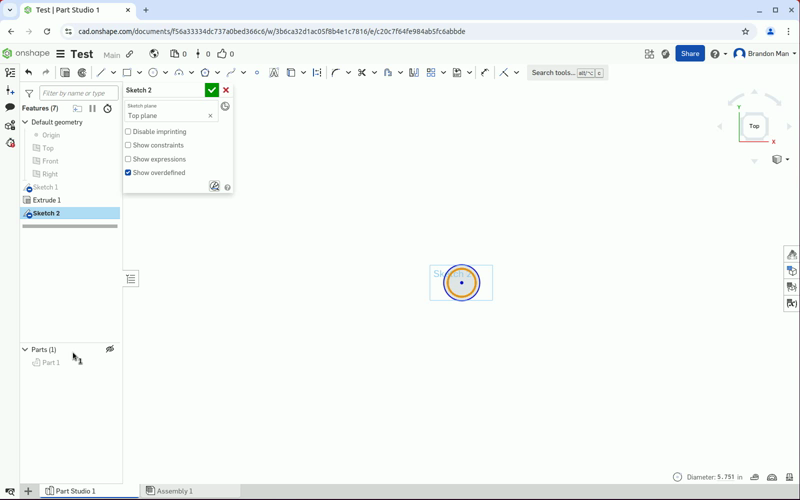
key(shift+y)
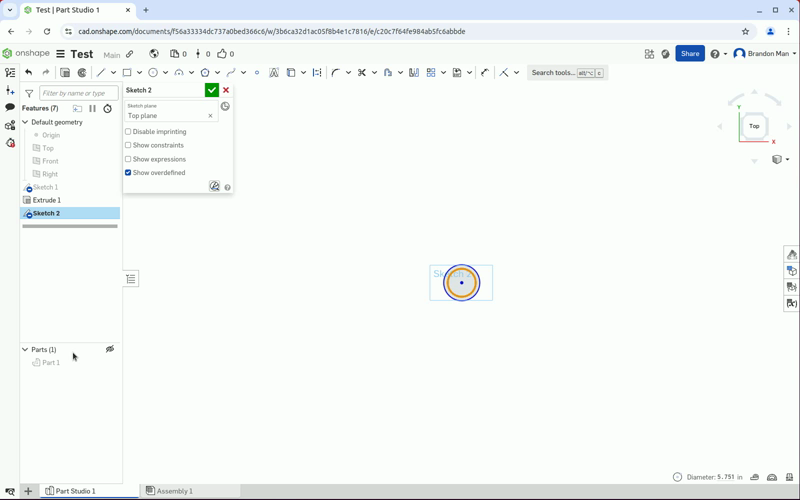
key(shift+e)
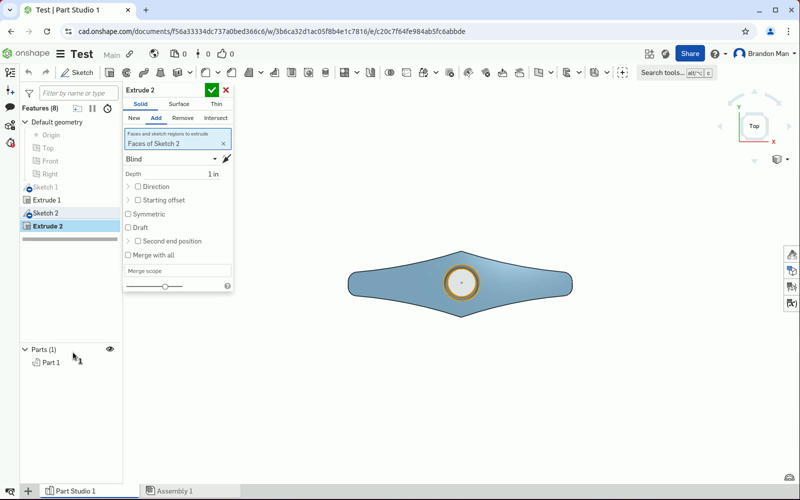
mouse_move(143, 106)
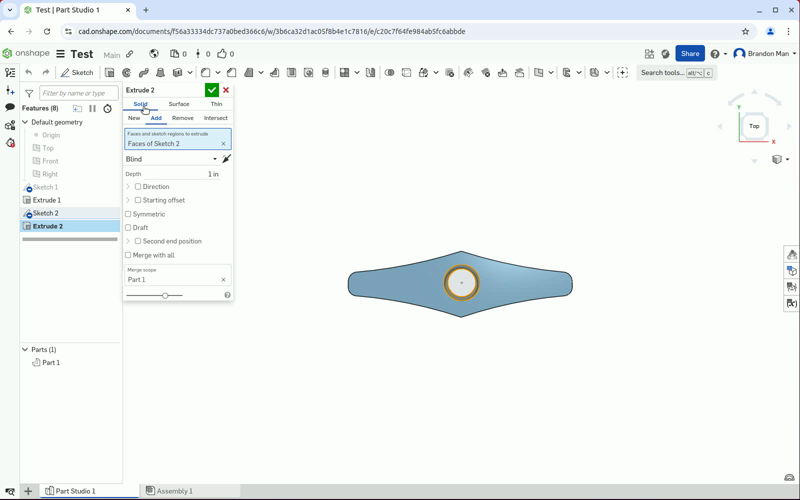
click(143, 106)
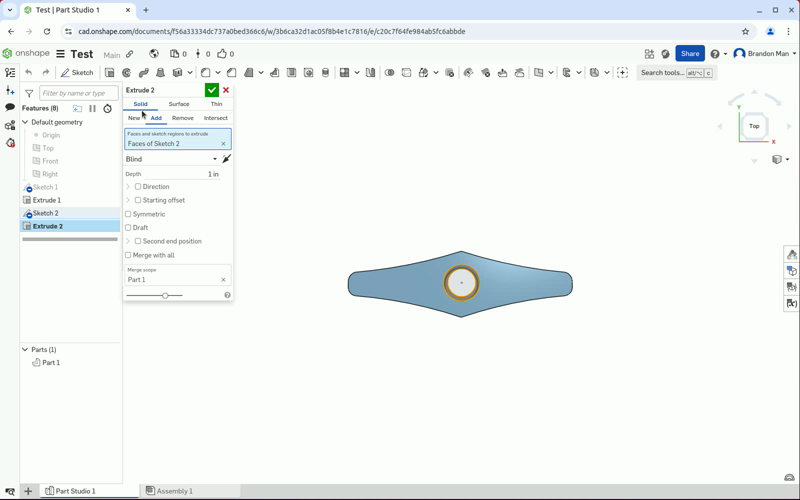
mouse_move(137, 120)
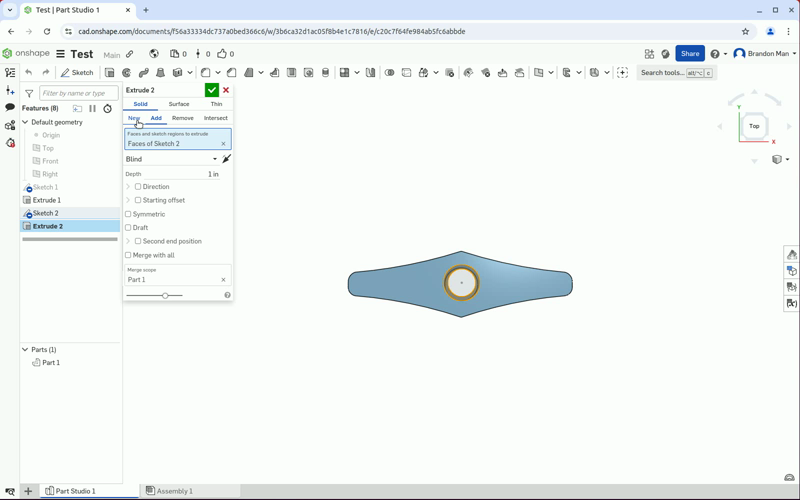
click(137, 120)
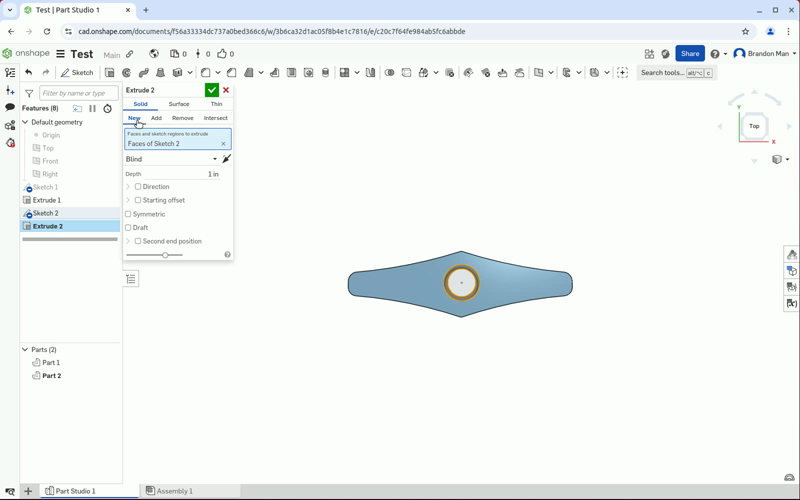
key(tab, 4)
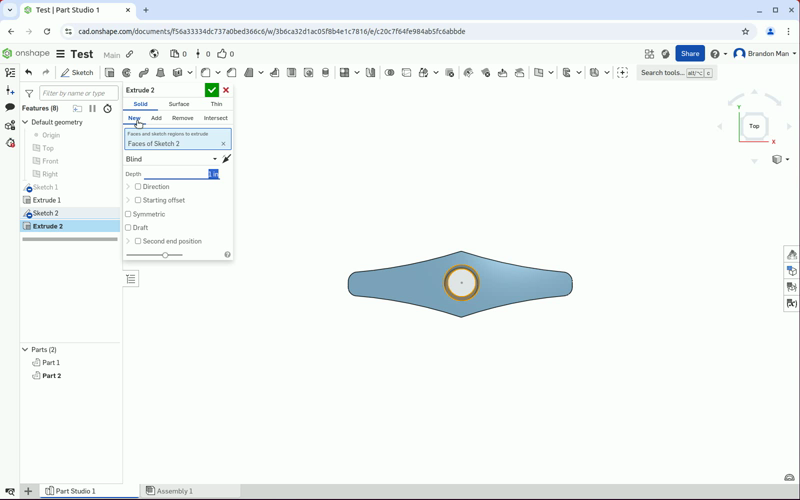
text(20.22)
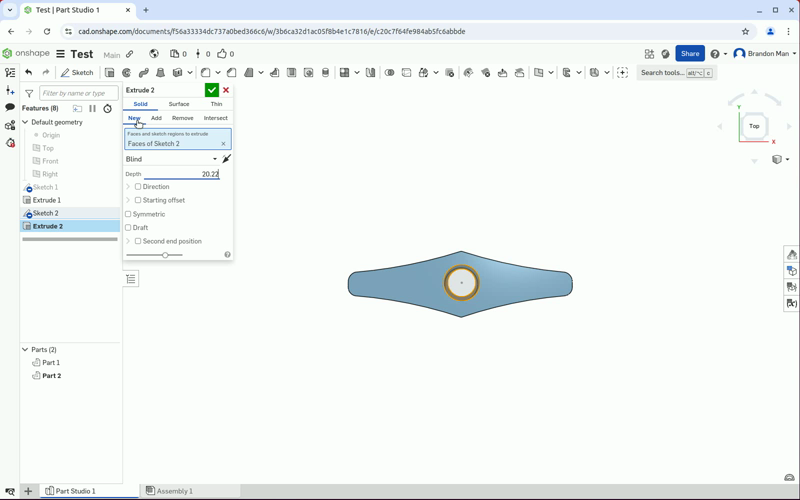
key(enter)
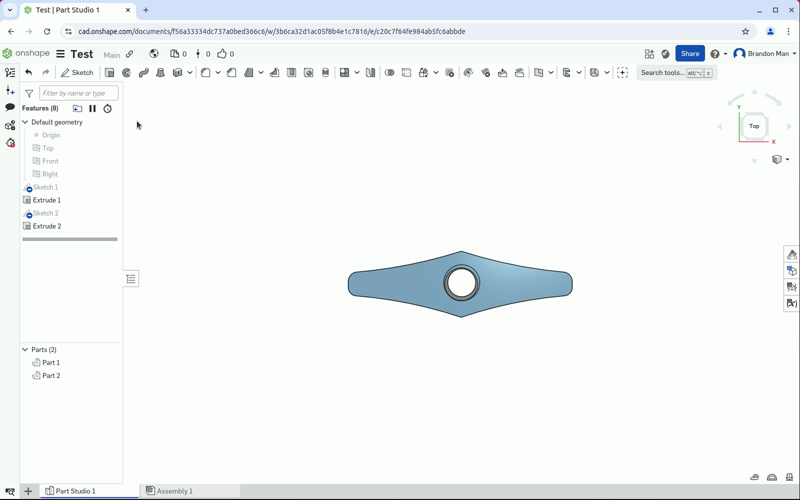
key(shift+h)
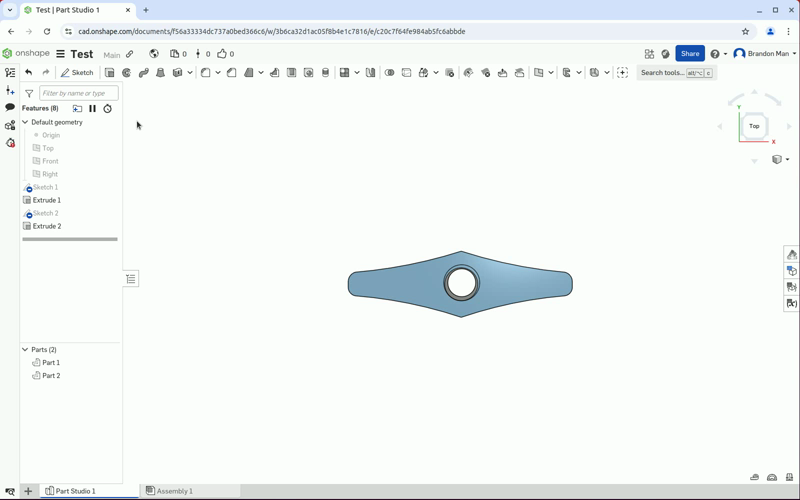
key(shift+h)
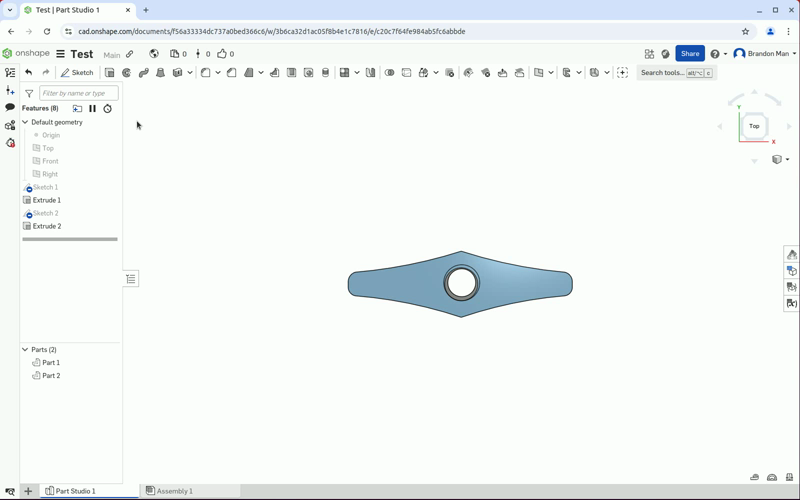
mouse_move(73, 189)
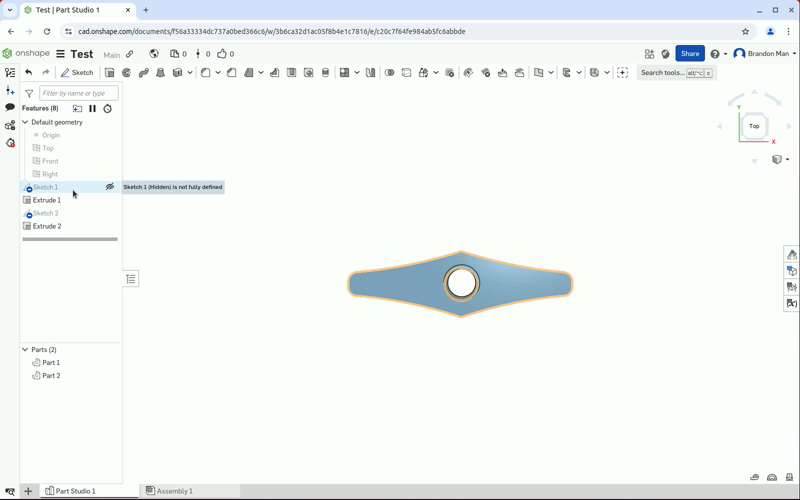
click(73, 189)
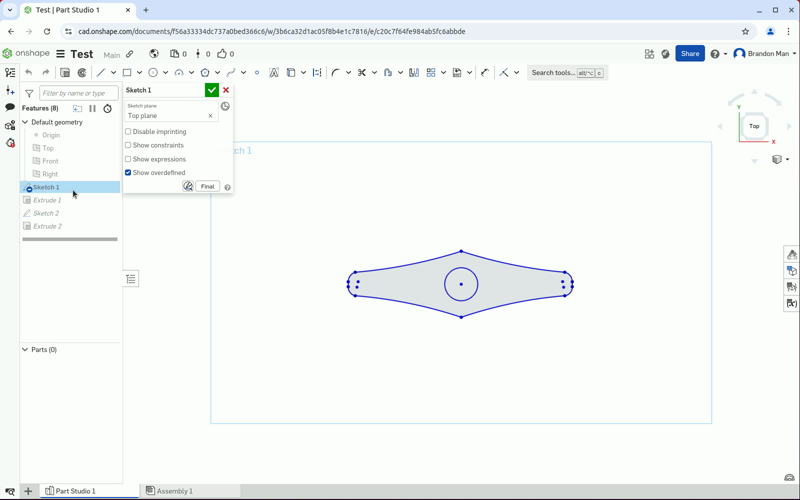
mouse_move(229, 92)
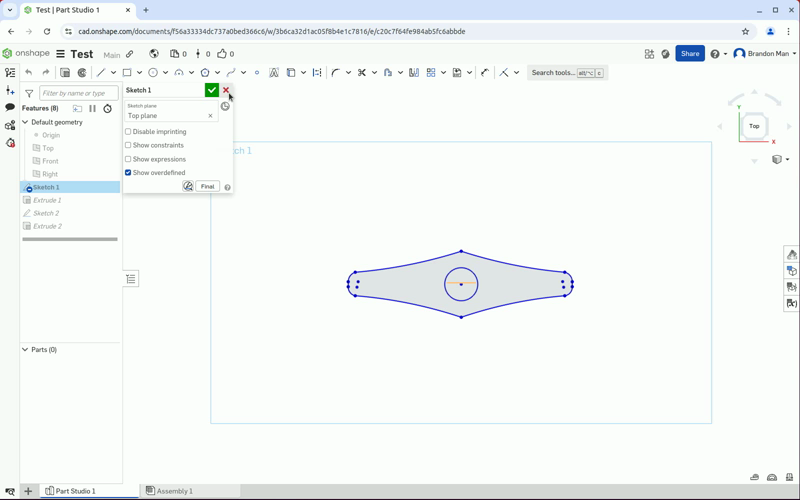
click(229, 92)
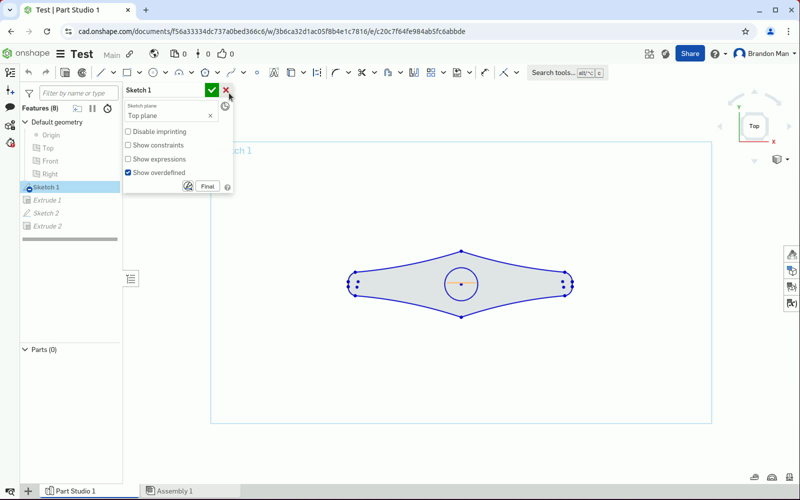
key(shift+s)
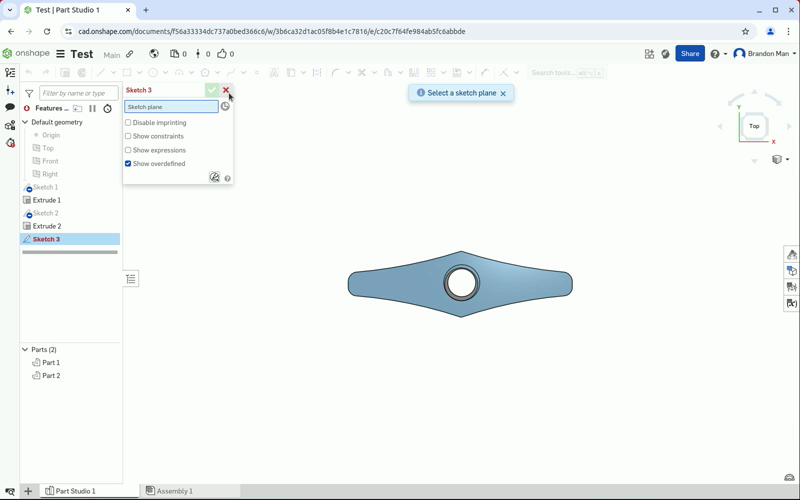
mouse_move(73, 150)
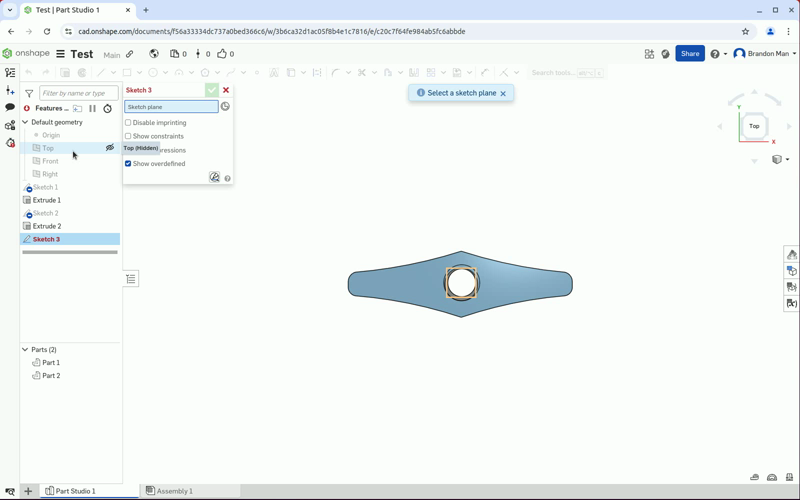
click(73, 150)
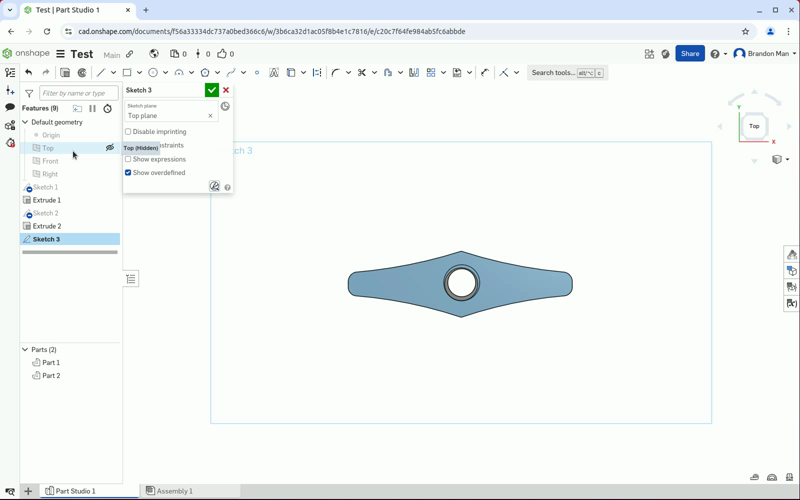
mouse_move(73, 352)
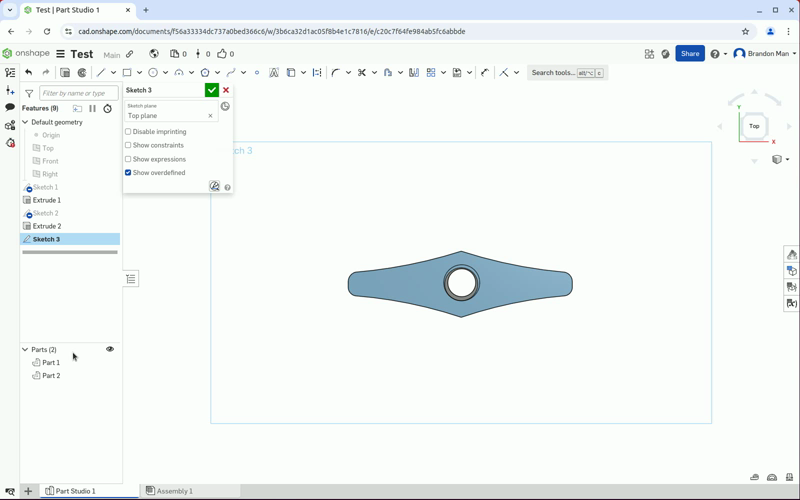
key(y)
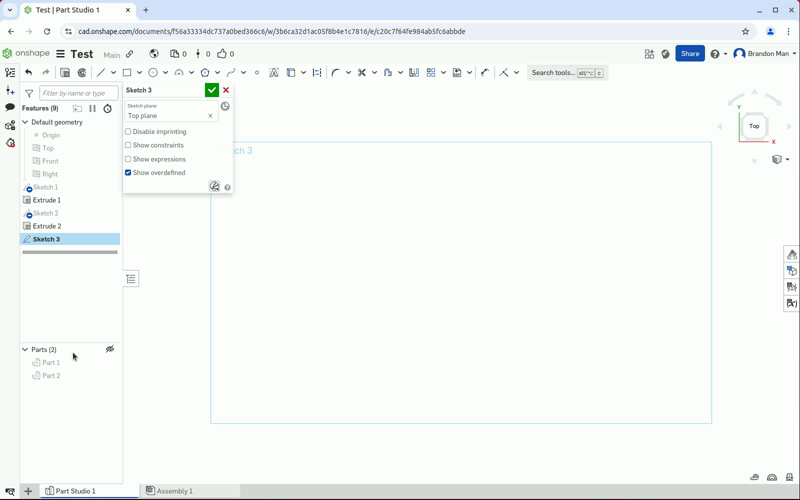
key(c)
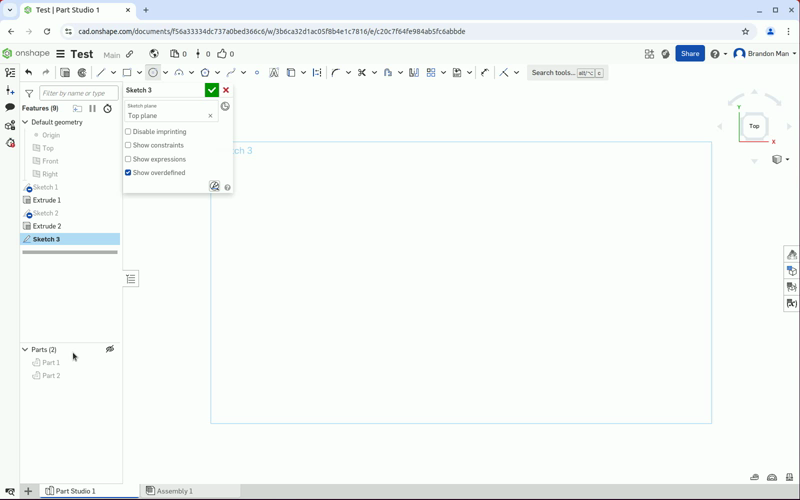
key_down(shift)
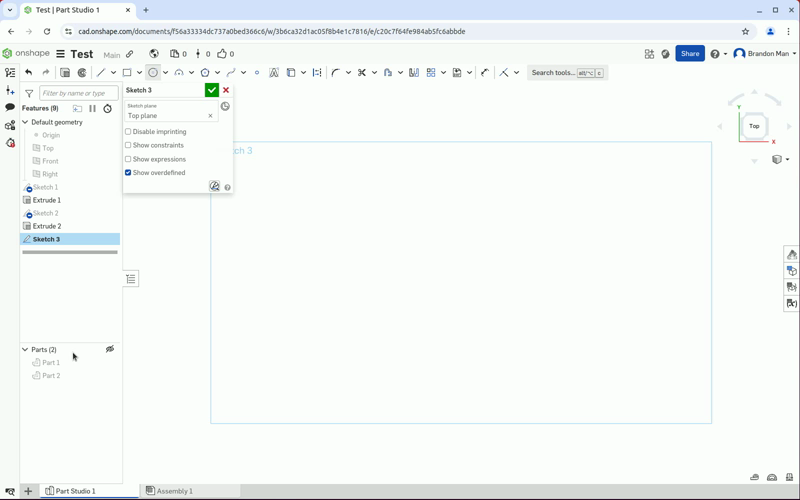
mouse_move(460, 282)
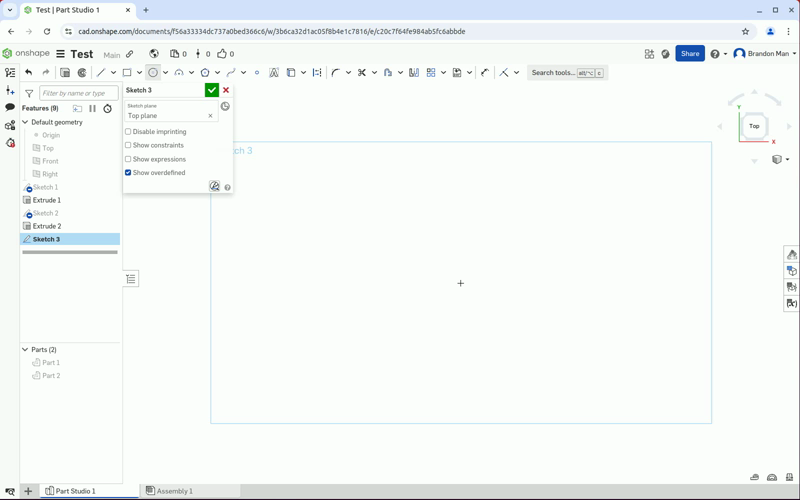
click(460, 282)
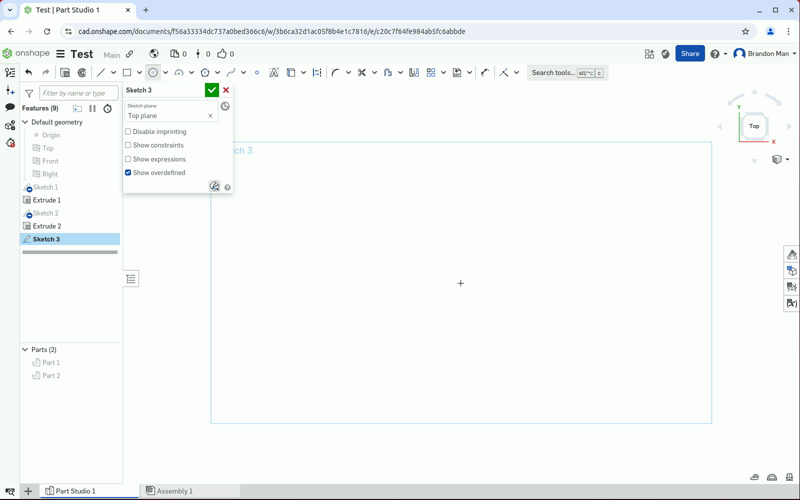
key_up(shift)
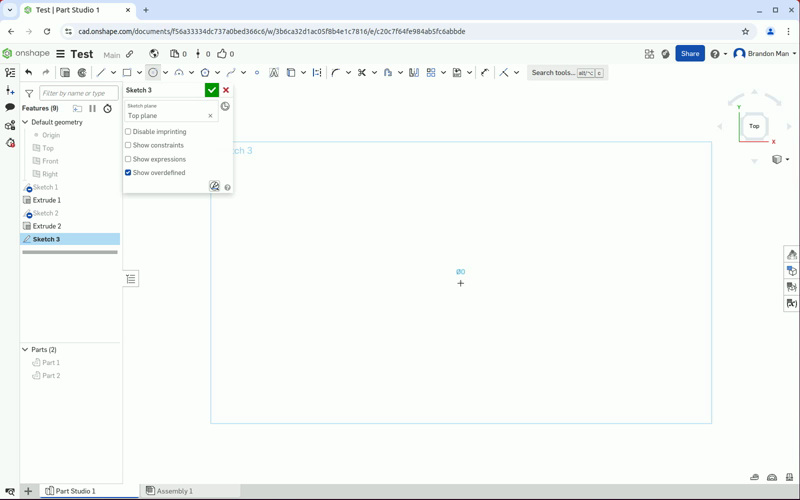
mouse_move(474, 282)
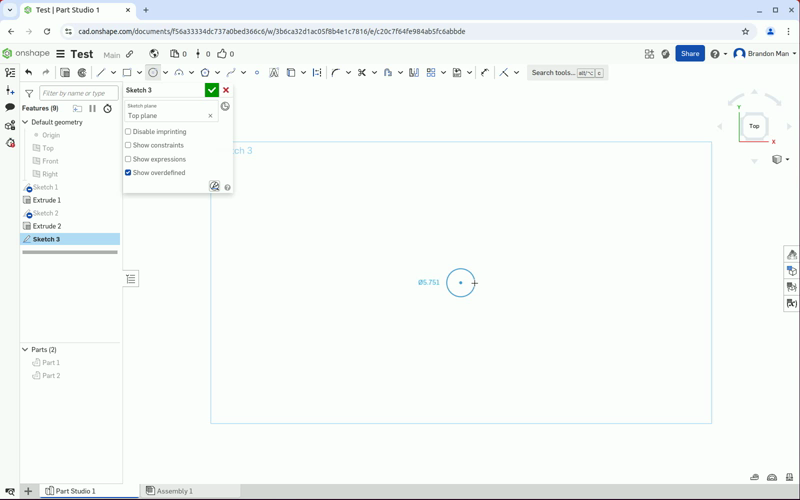
click(474, 282)
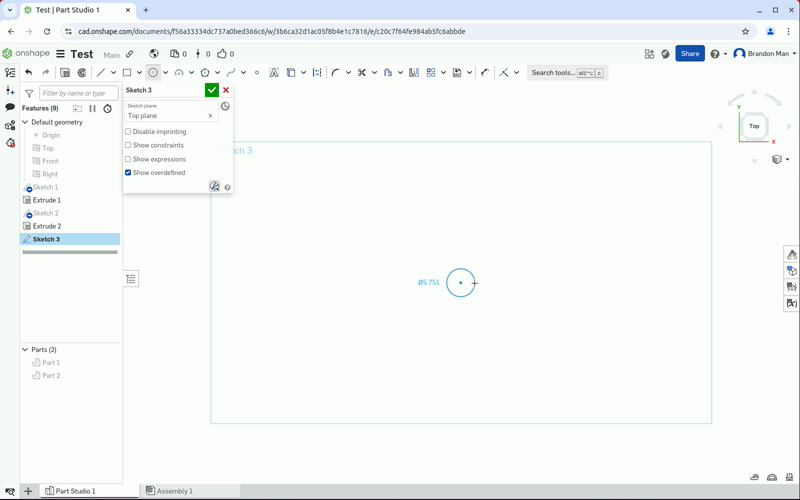
key(esc)
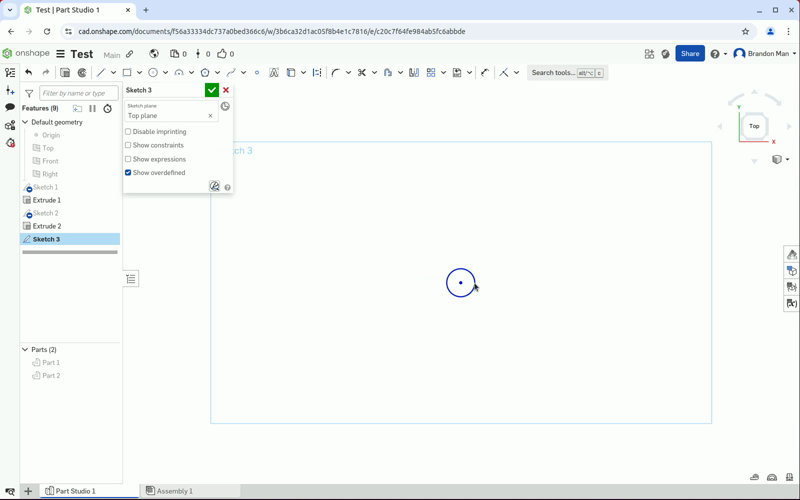
mouse_move(469, 284)
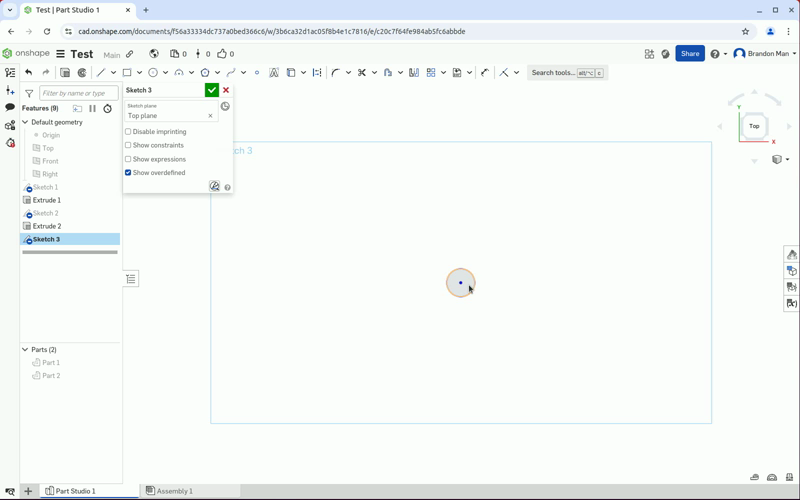
scroll(6)
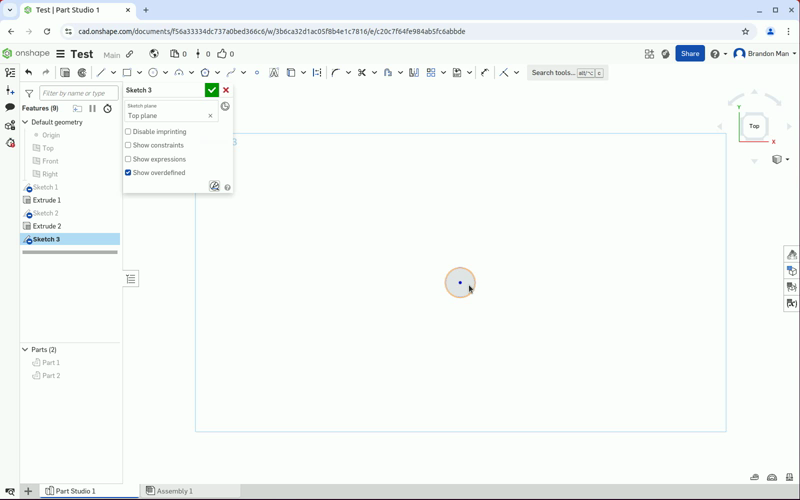
scroll(6)
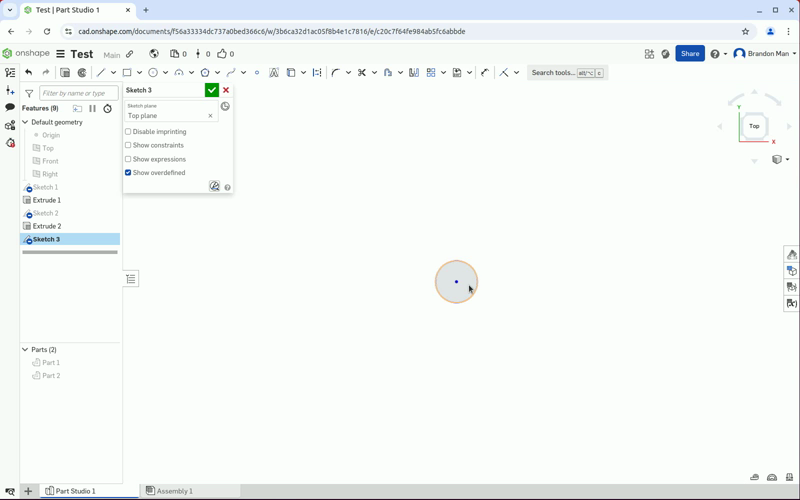
scroll(6)
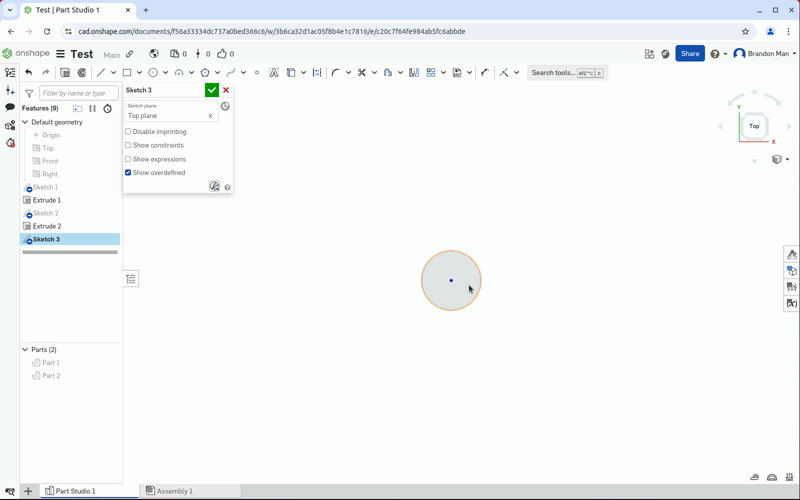
scroll(6)
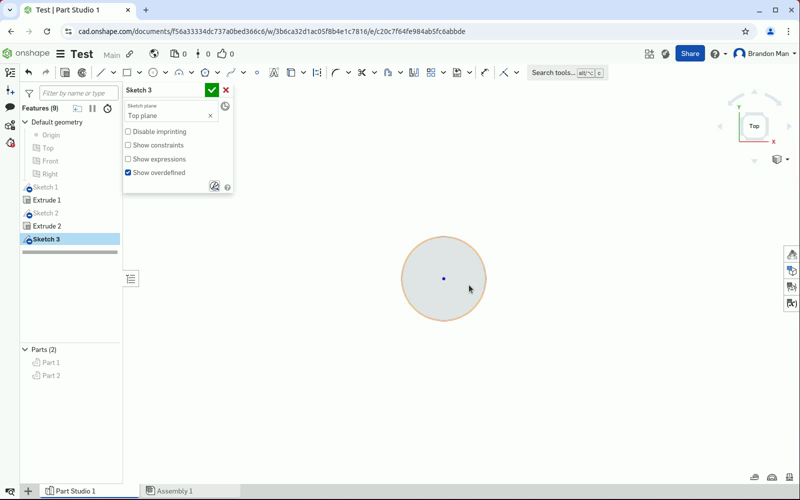
scroll(6)
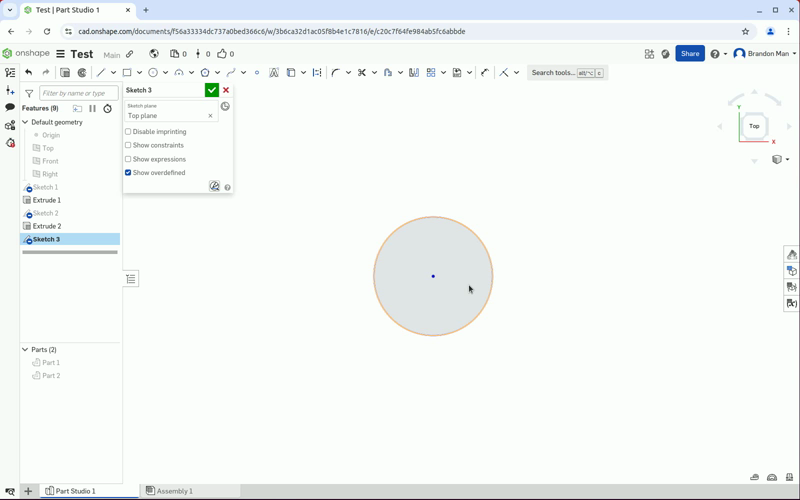
scroll(6)
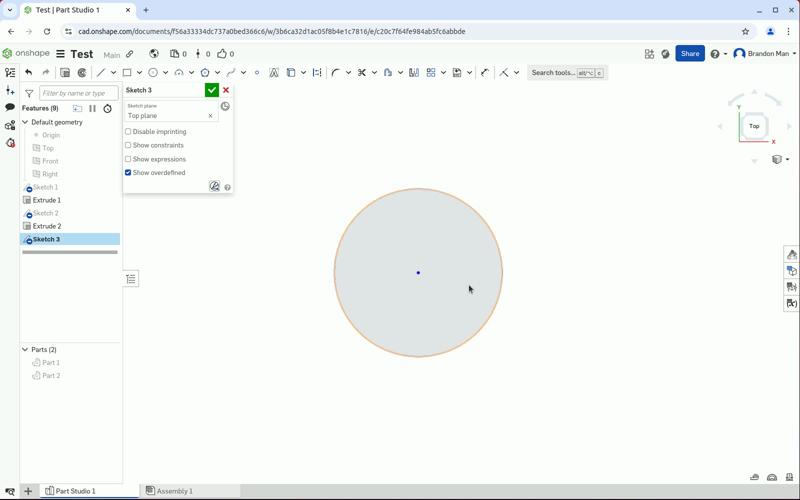
scroll(6)
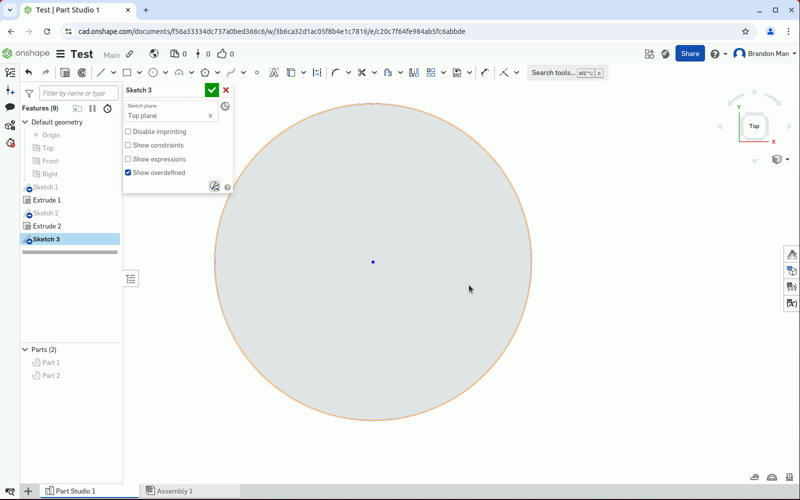
click(469, 284)
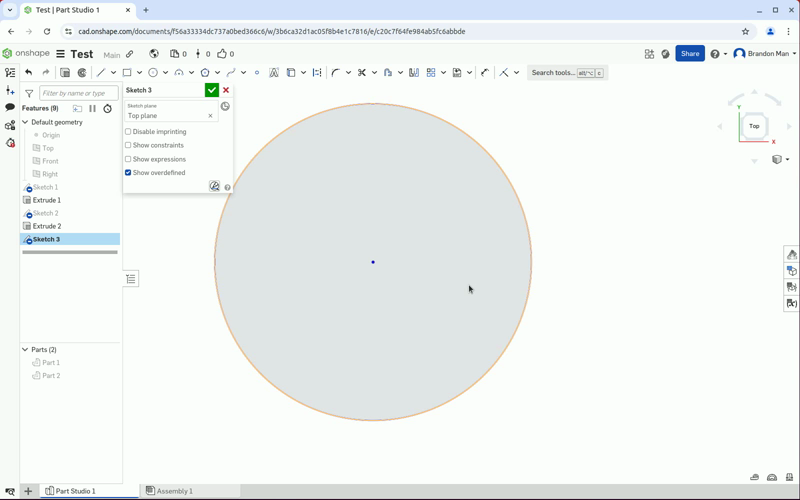
scroll(-6)
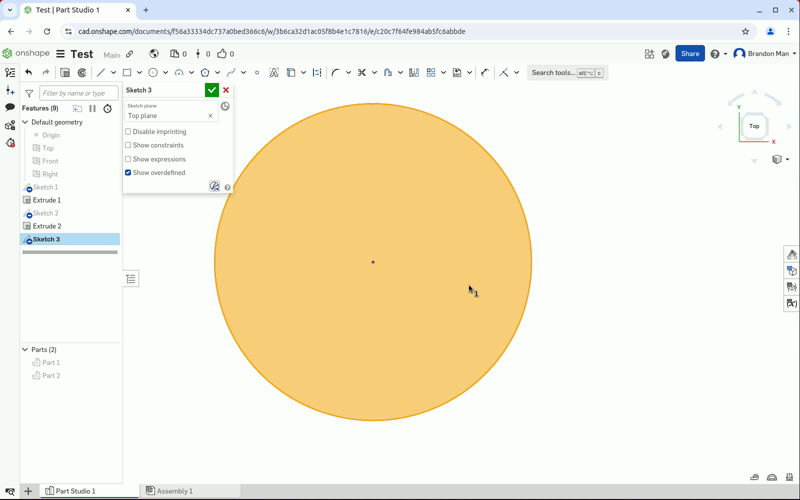
scroll(-6)
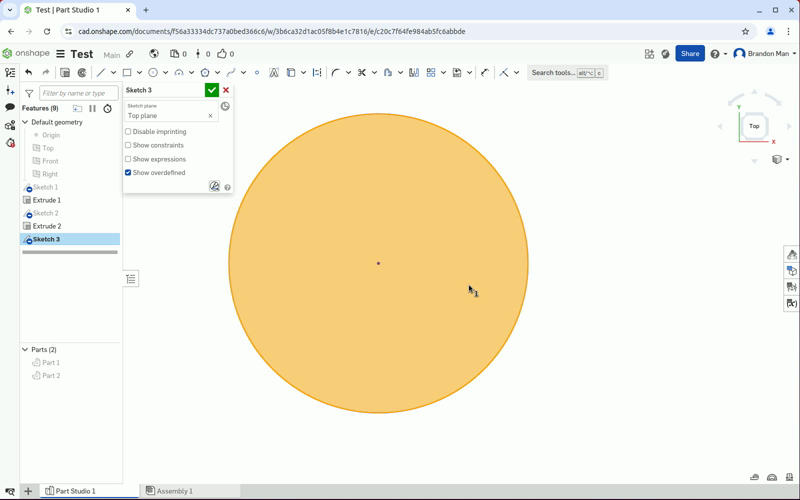
scroll(-6)
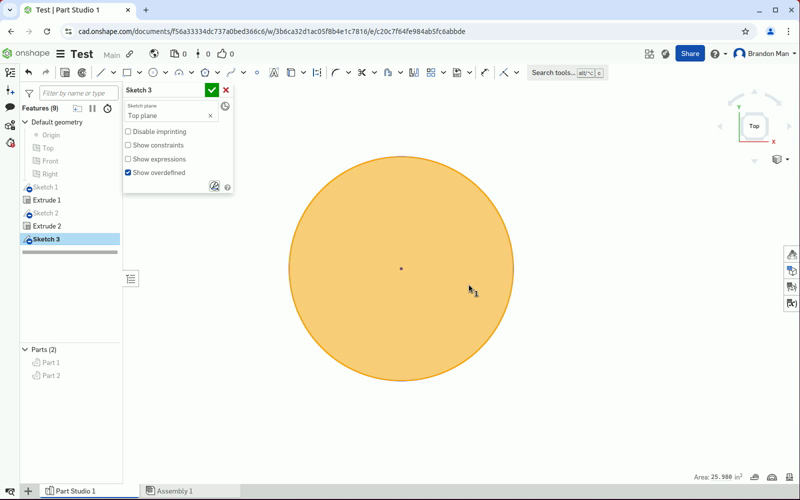
scroll(-6)
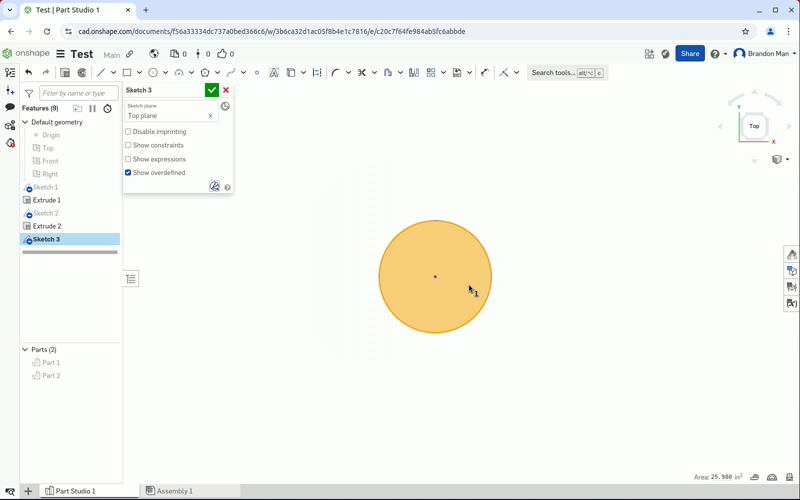
scroll(-6)
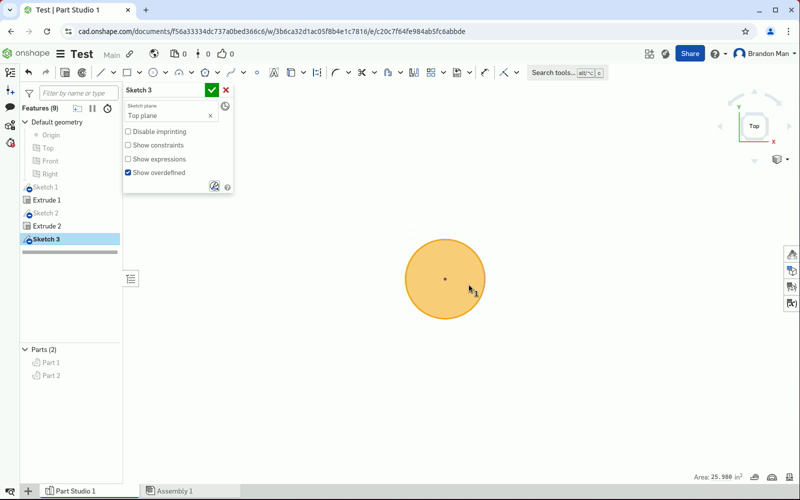
scroll(-6)
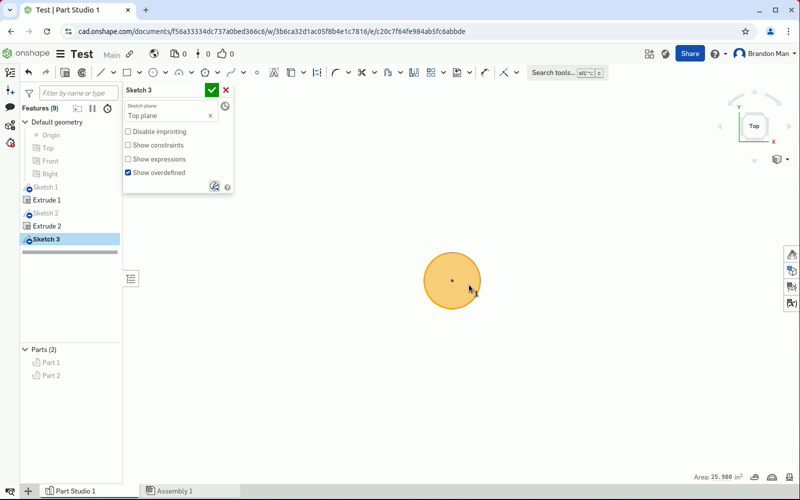
scroll(-6)
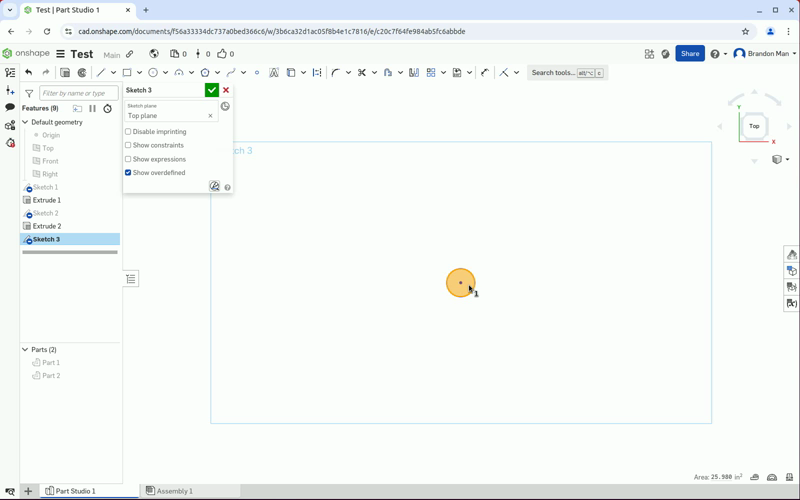
mouse_move(73, 352)
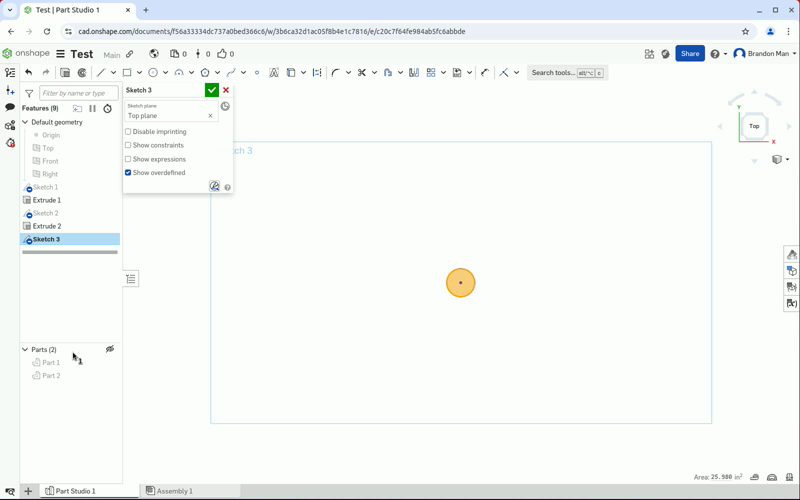
key(shift+y)
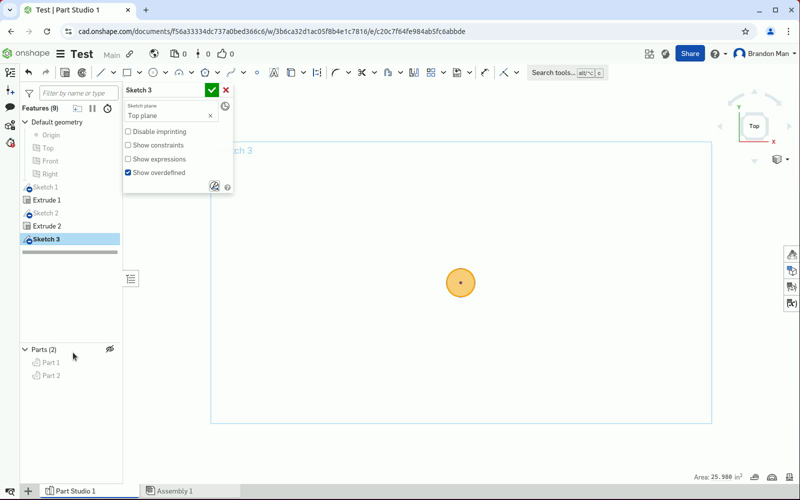
key(shift+e)
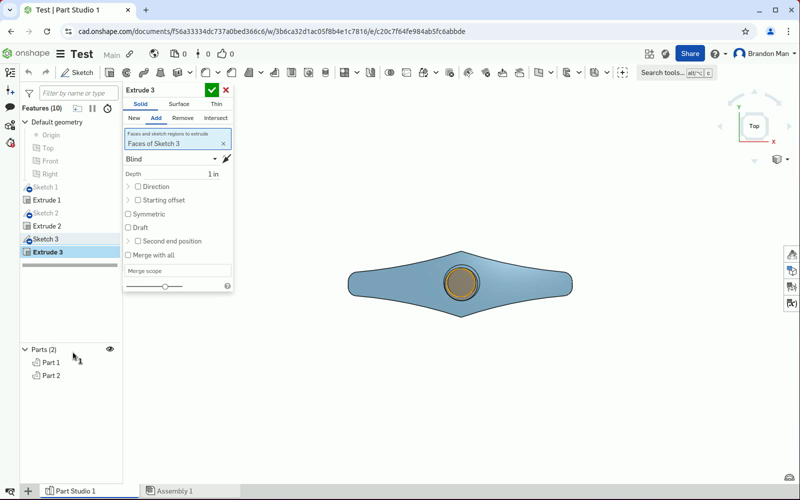
mouse_move(143, 106)
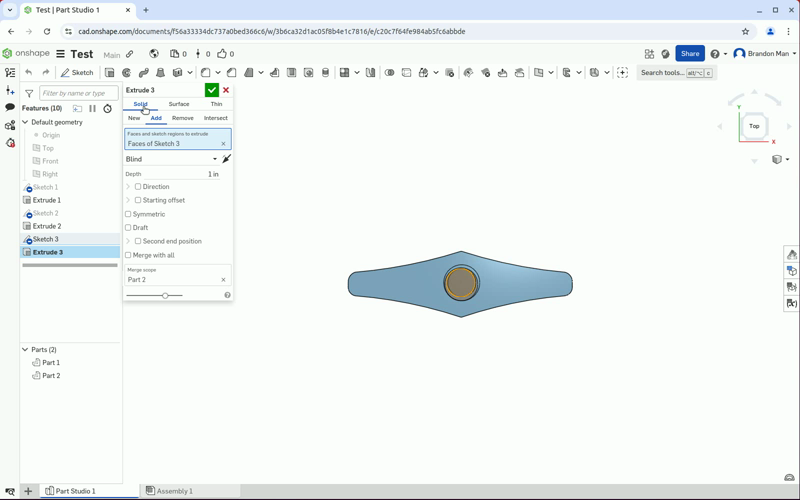
click(143, 106)
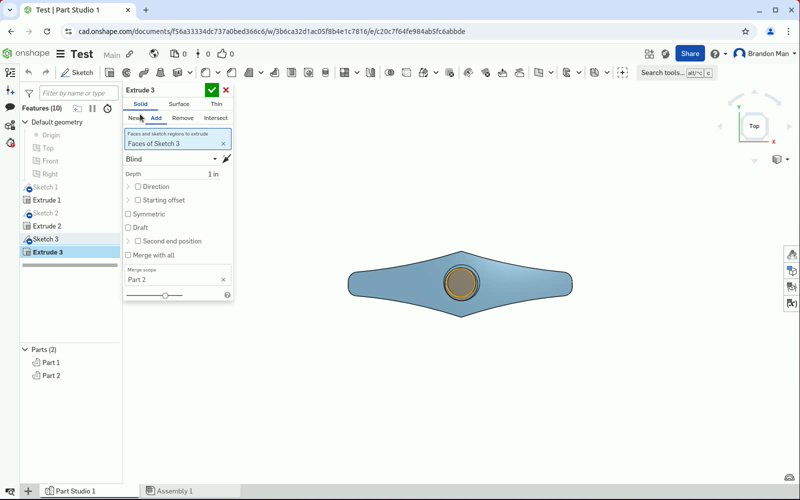
mouse_move(137, 120)
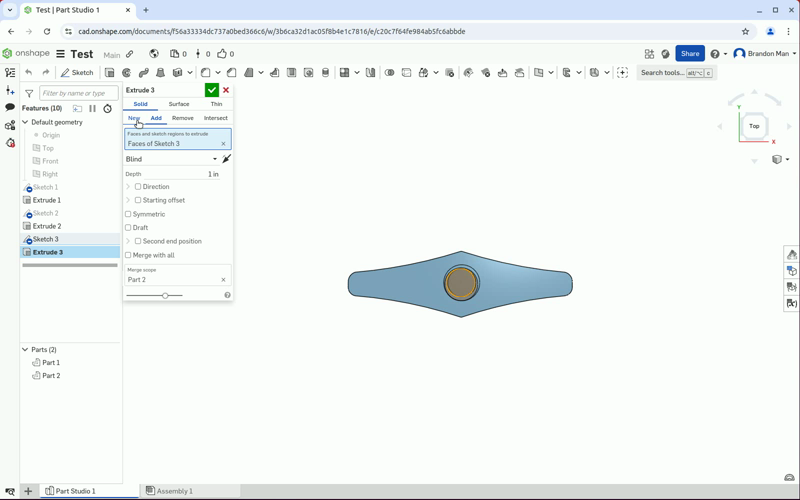
click(137, 120)
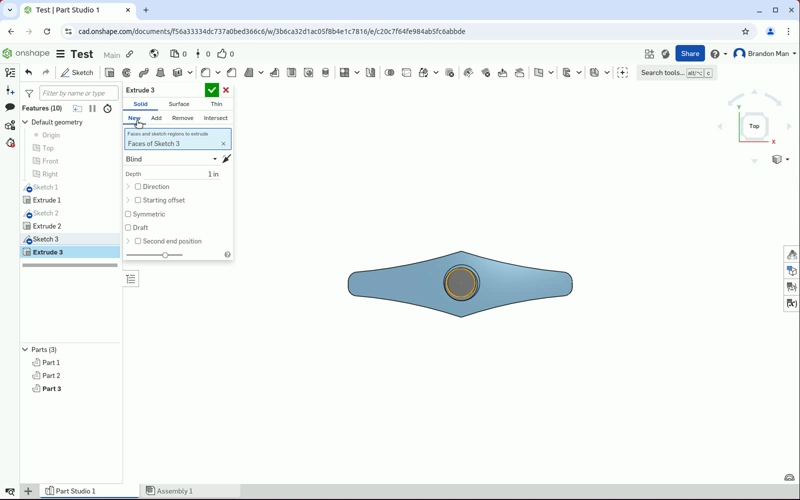
key(tab, 4)
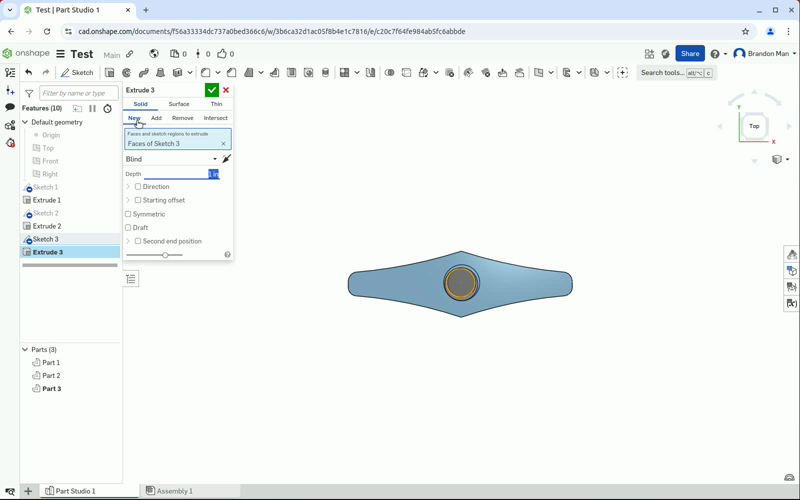
text(20.22)
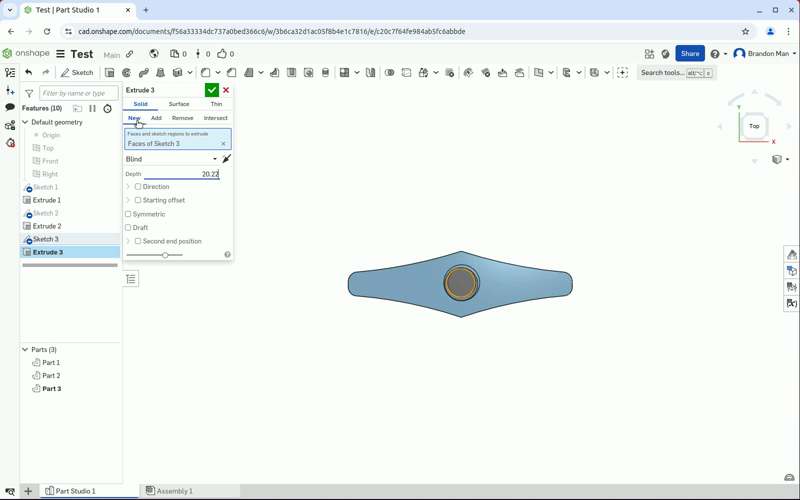
key(enter)
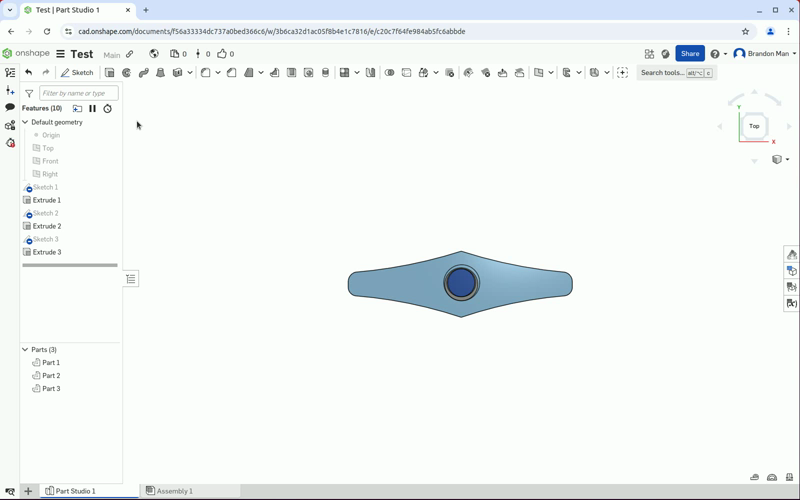
key(shift+h)
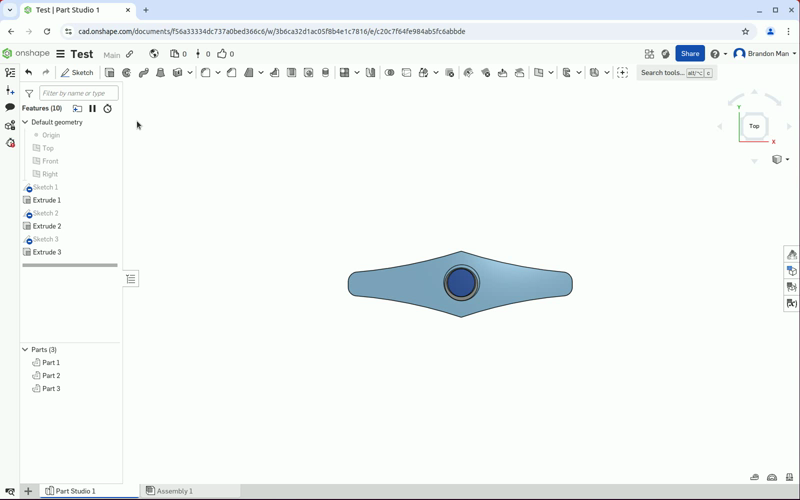
key(shift+h)
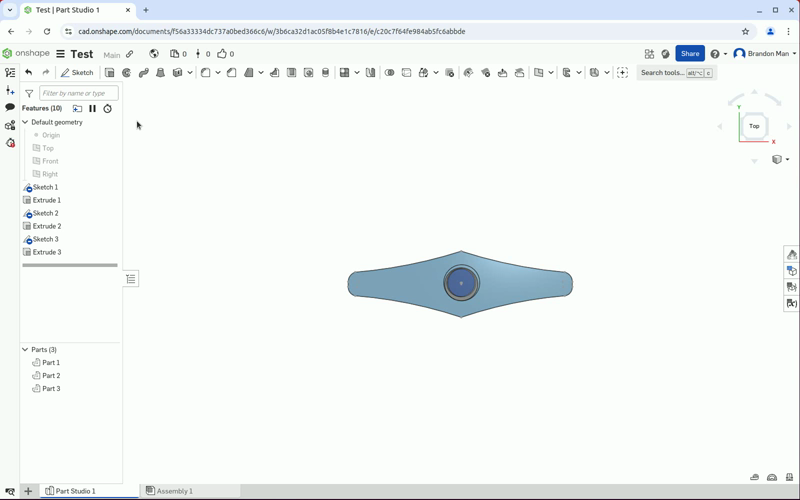
key(shift+7)
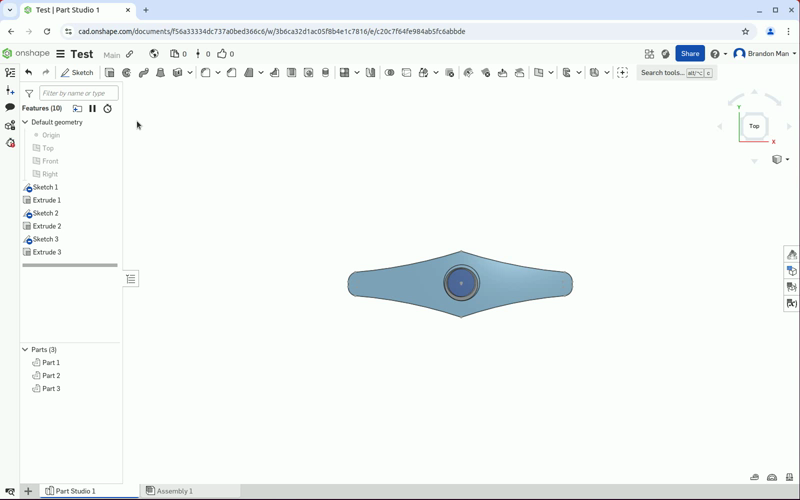
key(up, 3)
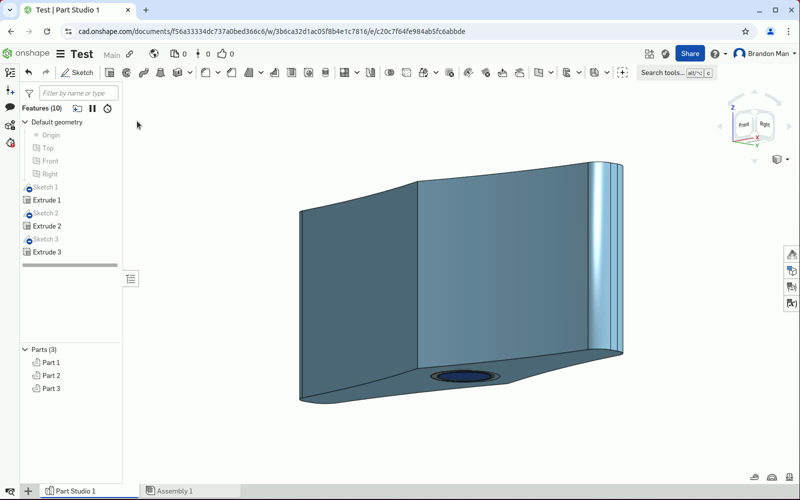
key(left, 3)
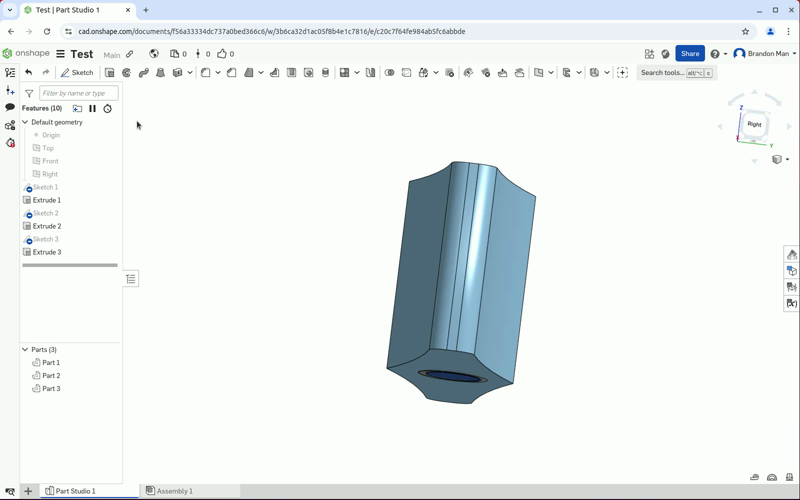
key(right, 3)
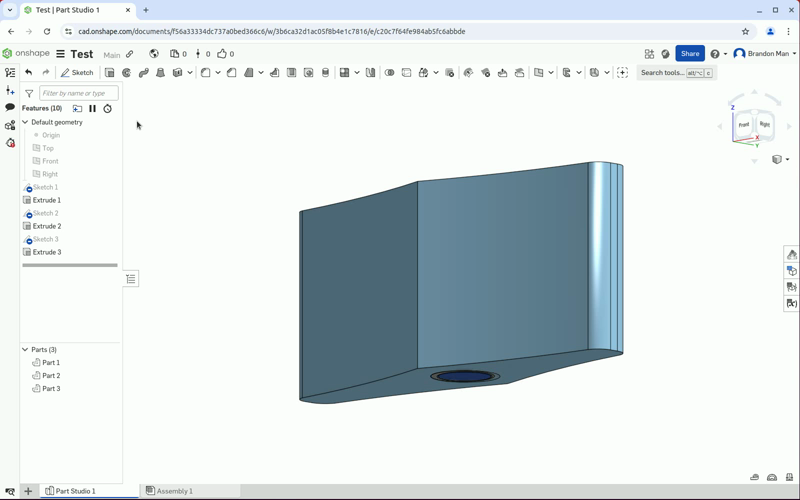
key(down, 3)
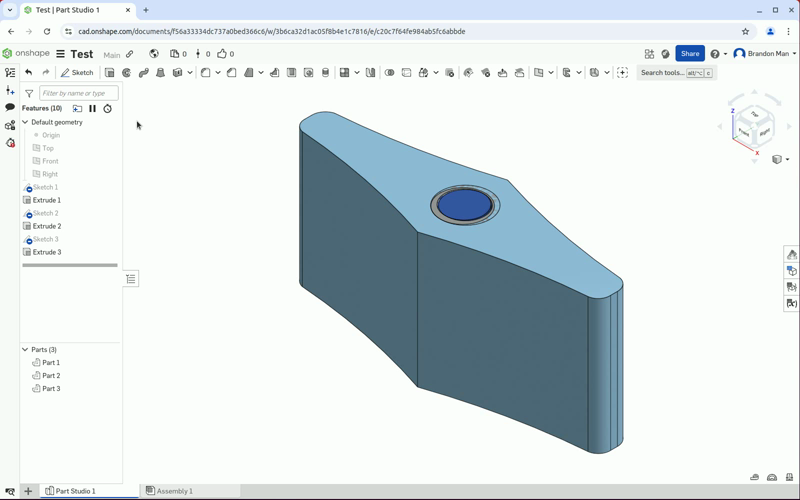
mouse_move(73, 189)
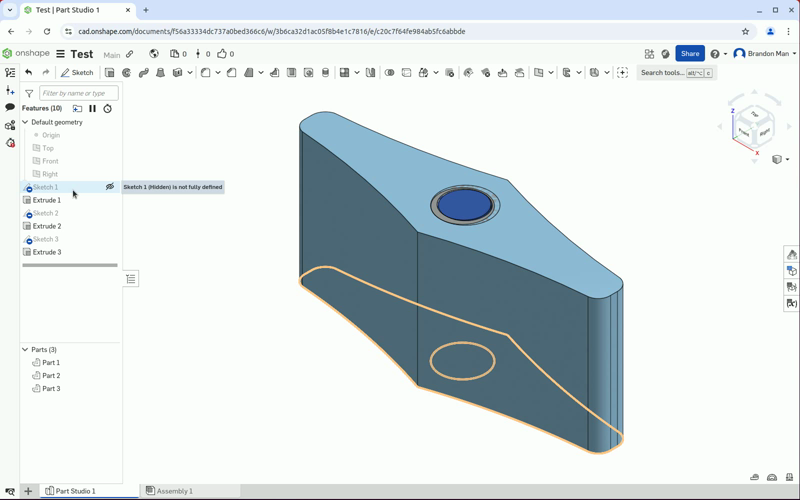
click(73, 189)